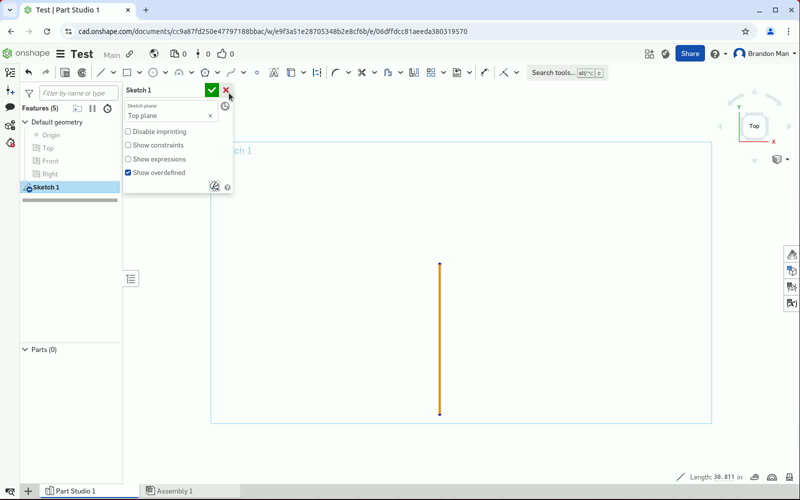
key(shift+h)
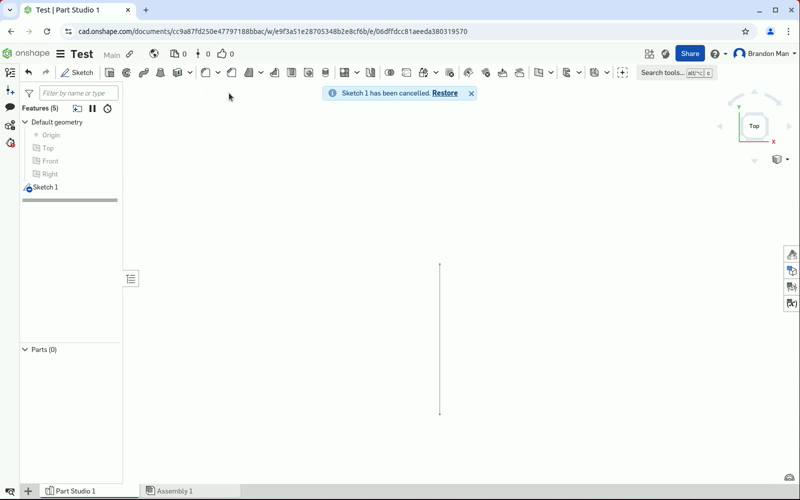
key(shift+s)
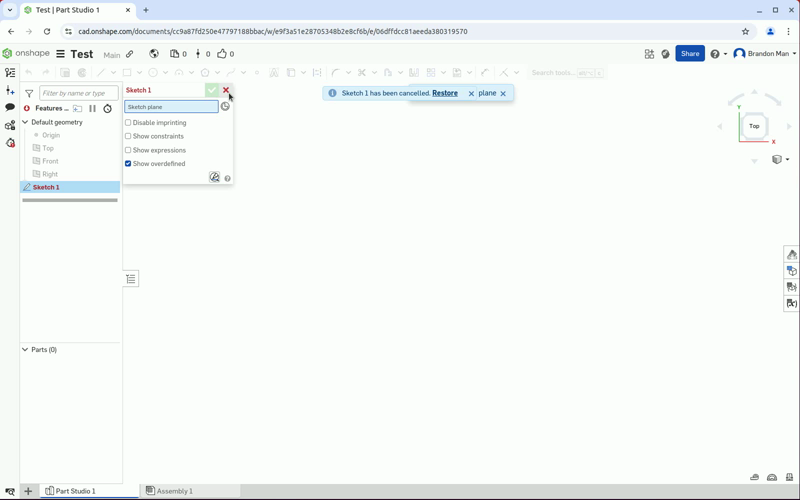
mouse_move(73, 150)
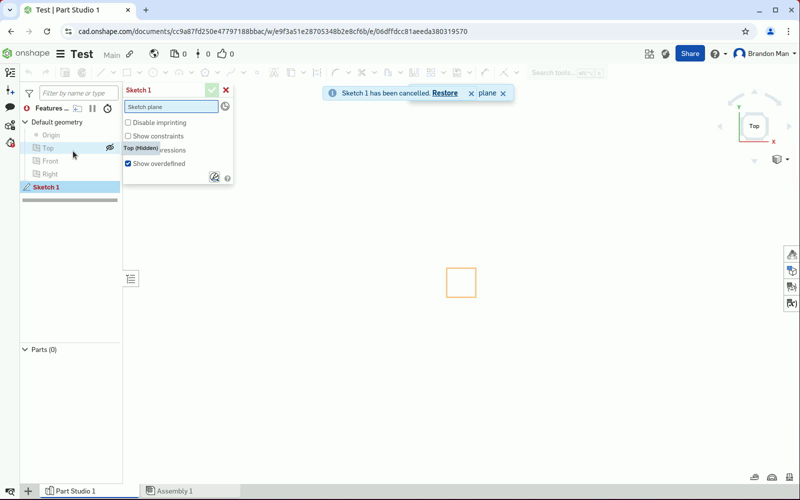
click(73, 150)
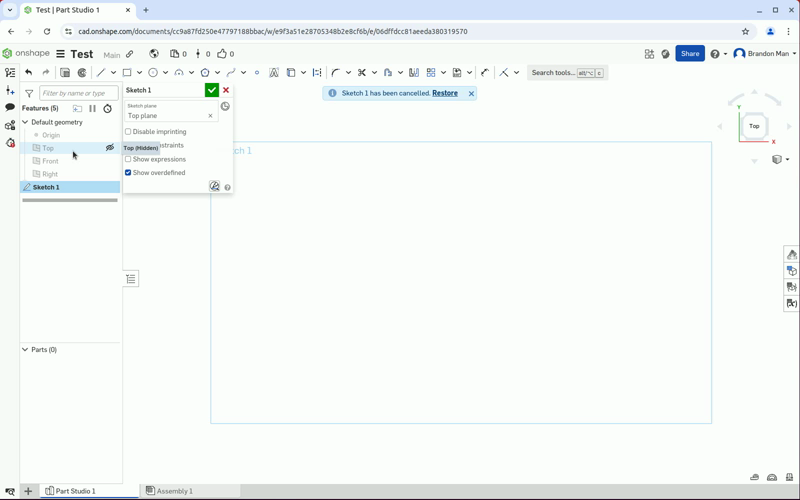
mouse_move(73, 352)
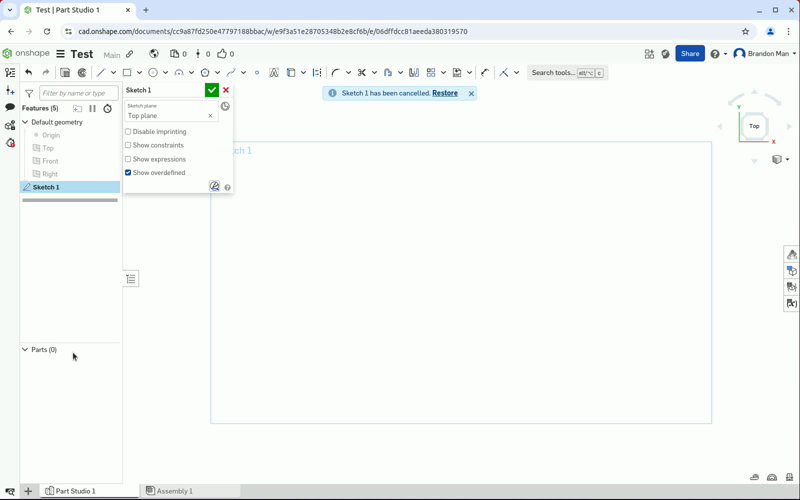
key(y)
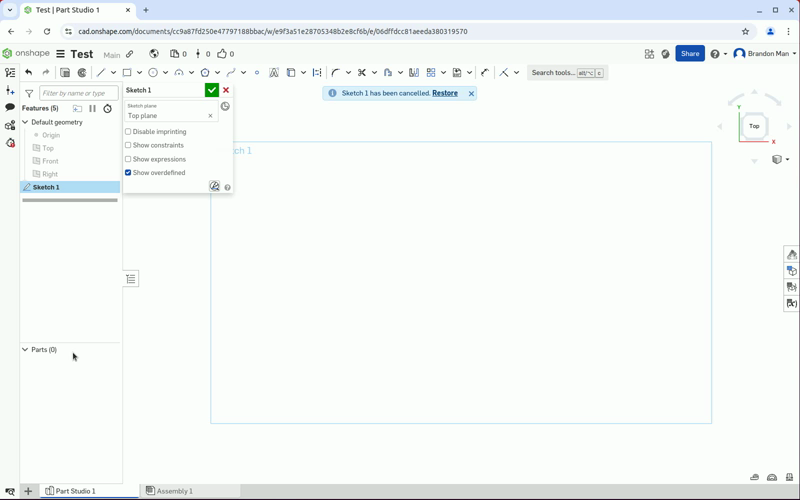
key(l)
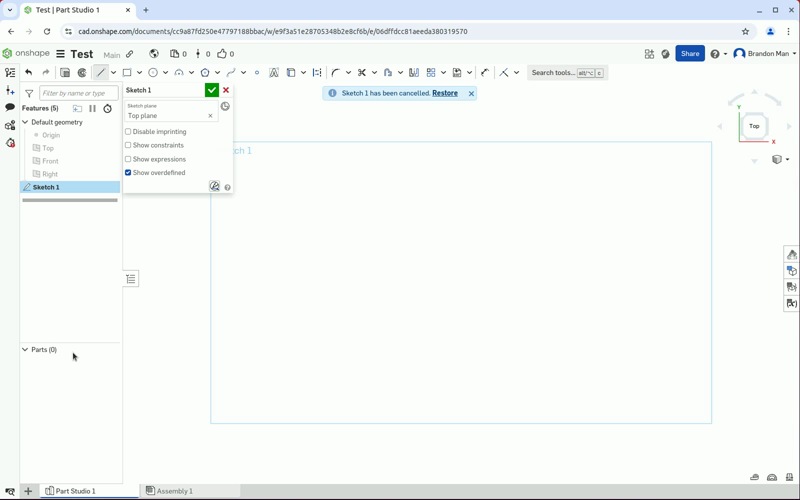
key_down(shift)
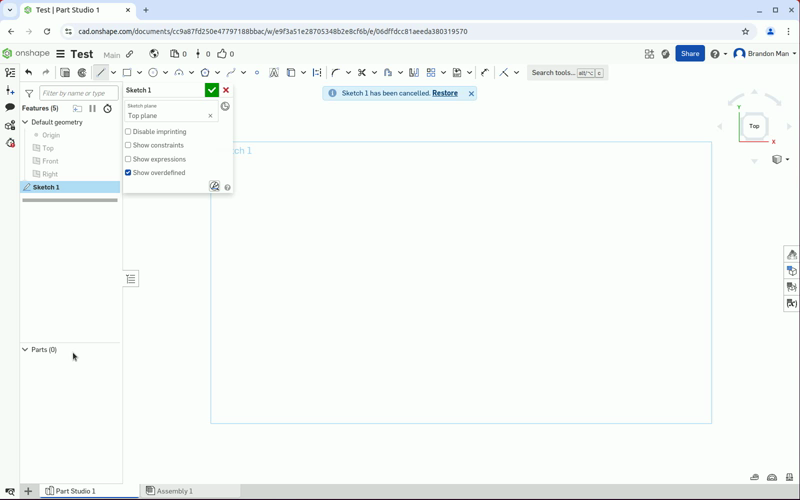
mouse_move(404, 395)
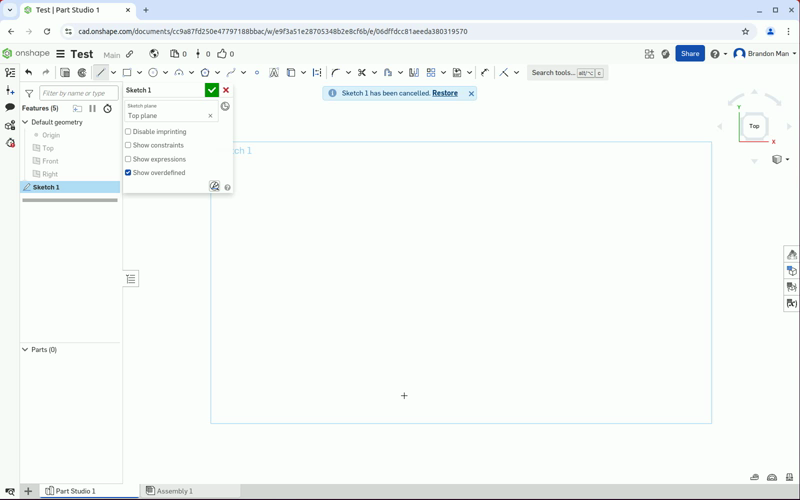
click(404, 395)
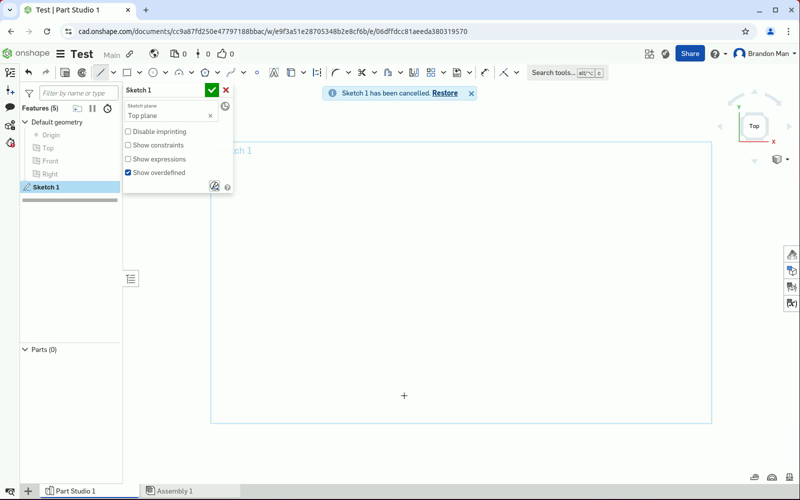
key_up(shift)
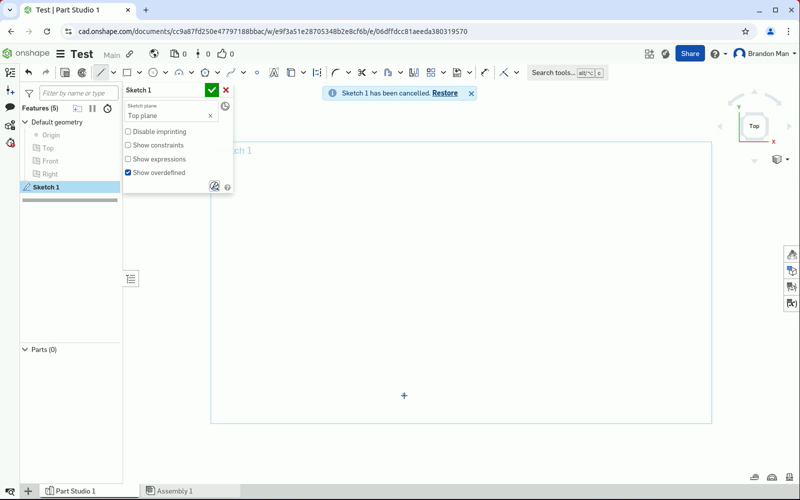
key_down(shift)
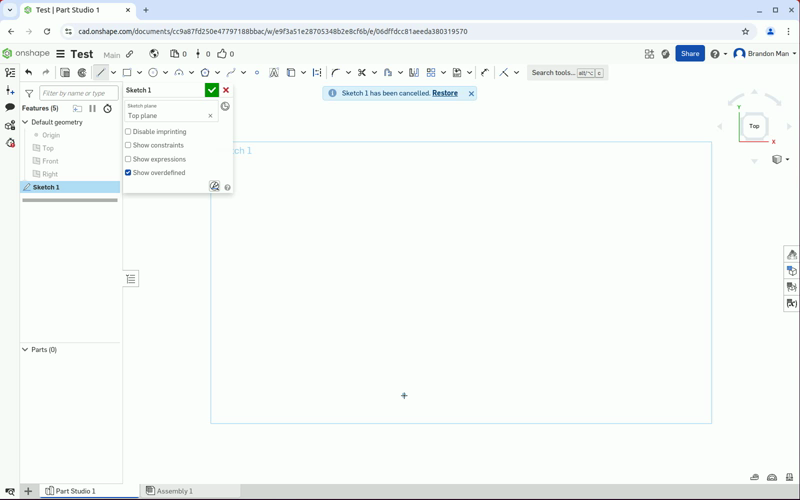
mouse_move(528, 395)
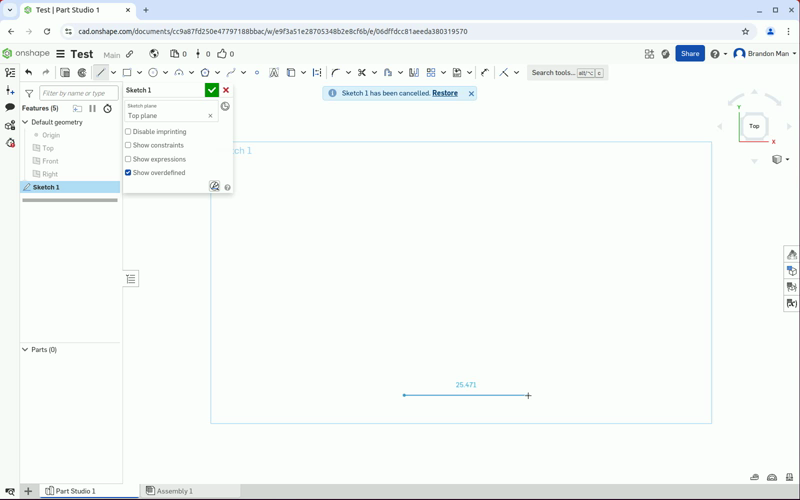
click(528, 395)
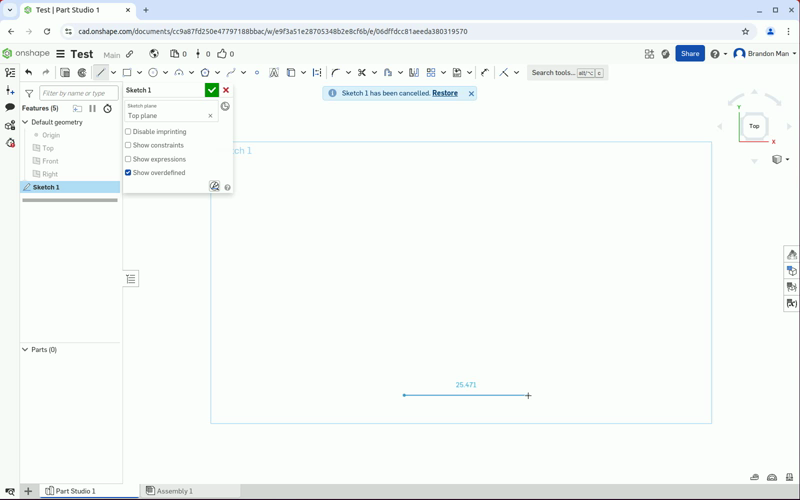
key_up(shift)
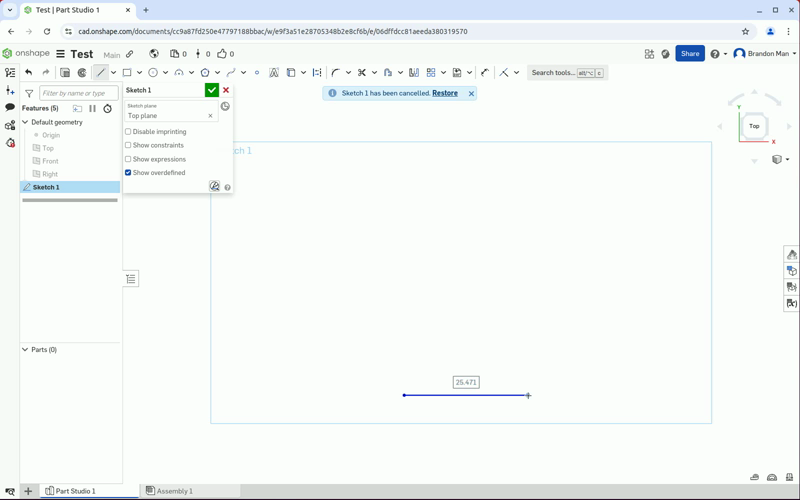
key_down(shift)
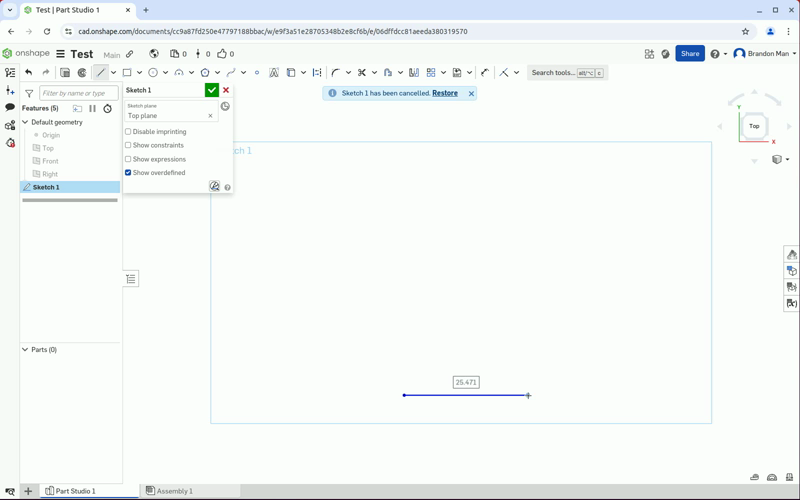
mouse_move(528, 208)
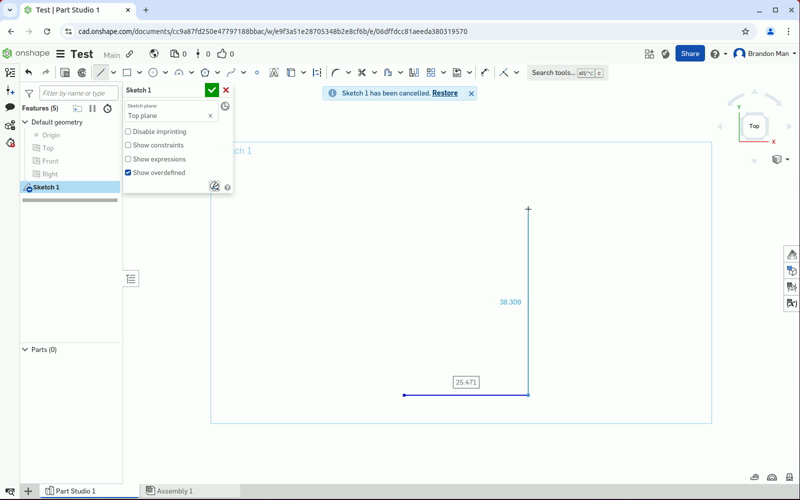
click(528, 208)
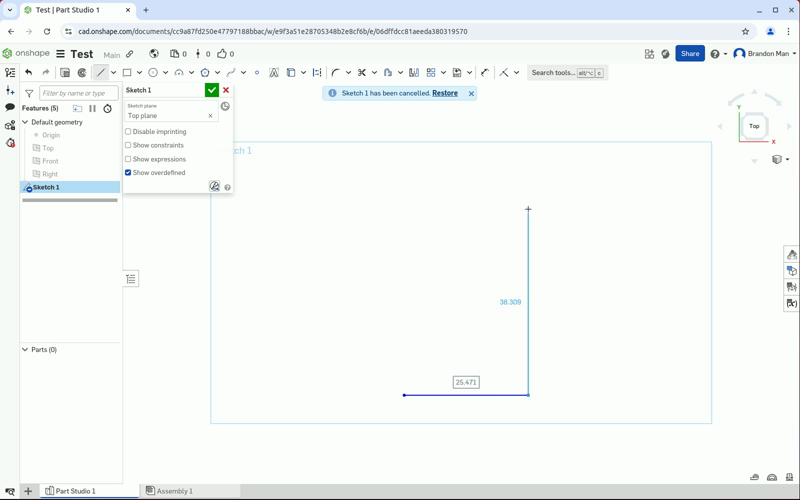
key_up(shift)
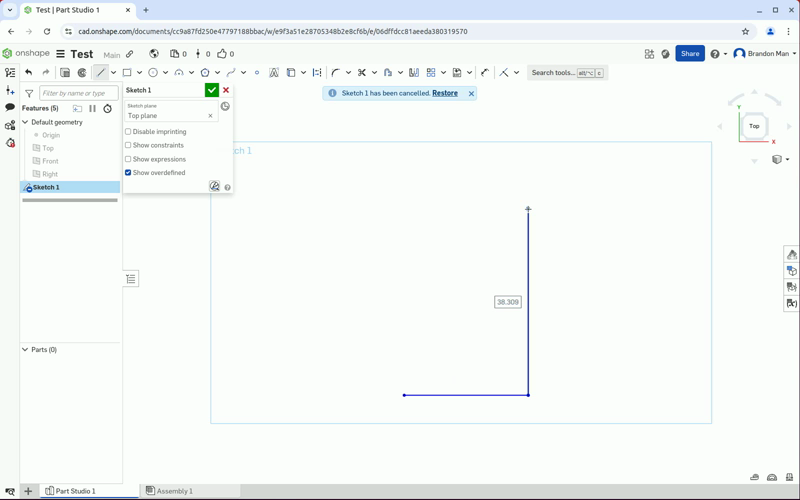
key_down(shift)
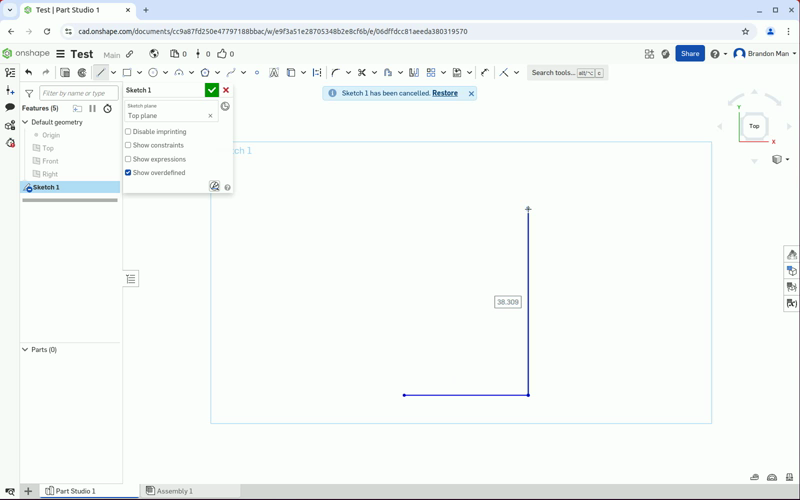
mouse_move(404, 208)
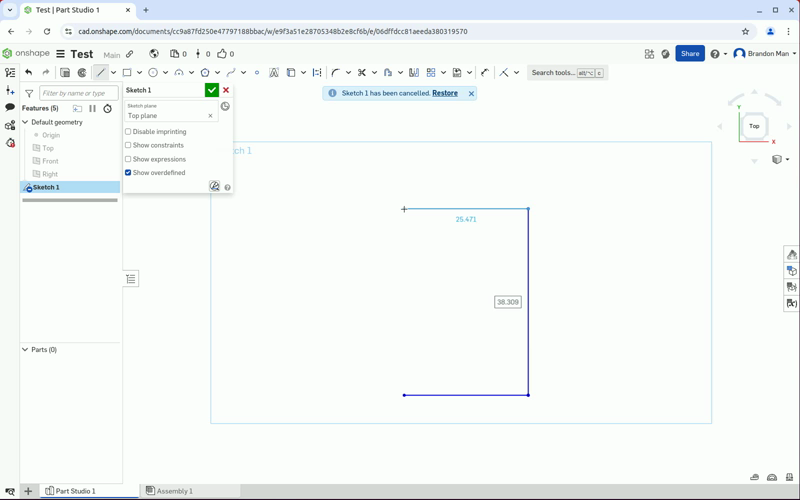
click(404, 208)
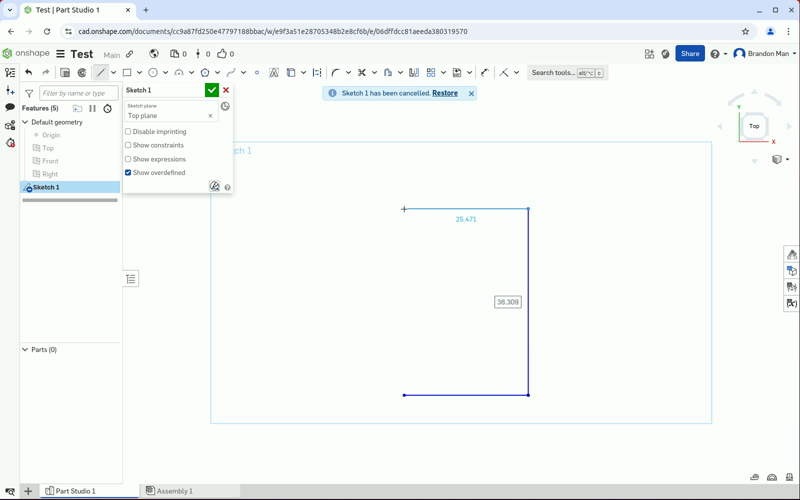
key_up(shift)
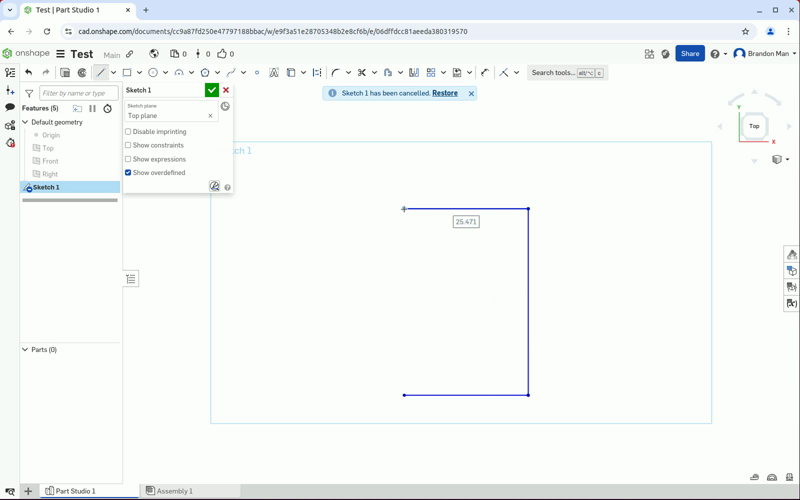
key_down(shift)
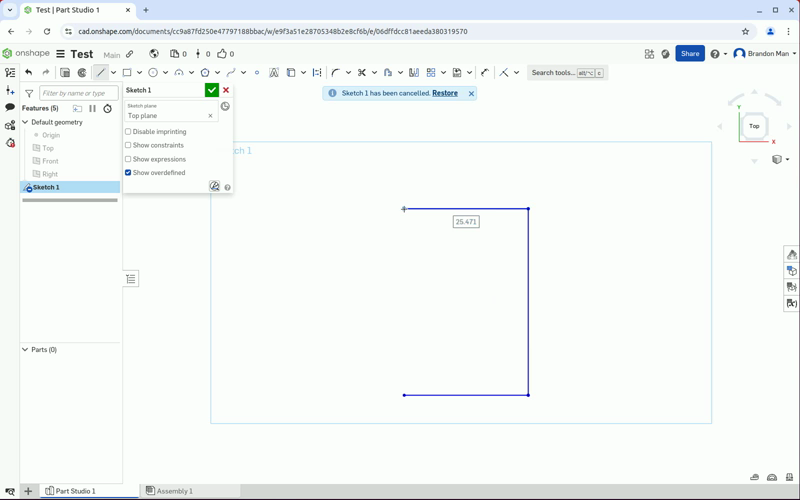
mouse_move(404, 395)
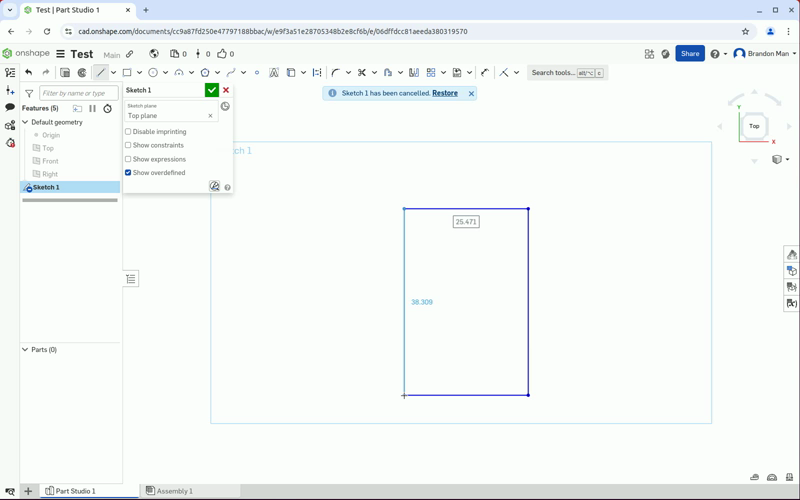
key_up(shift)
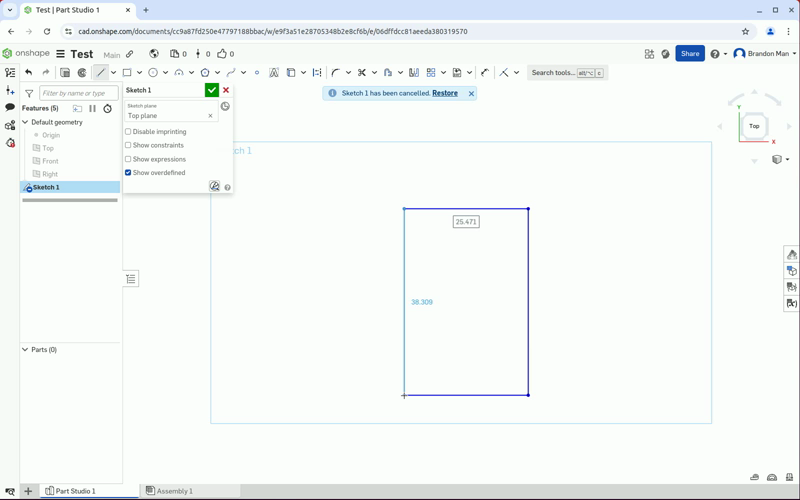
click(404, 395)
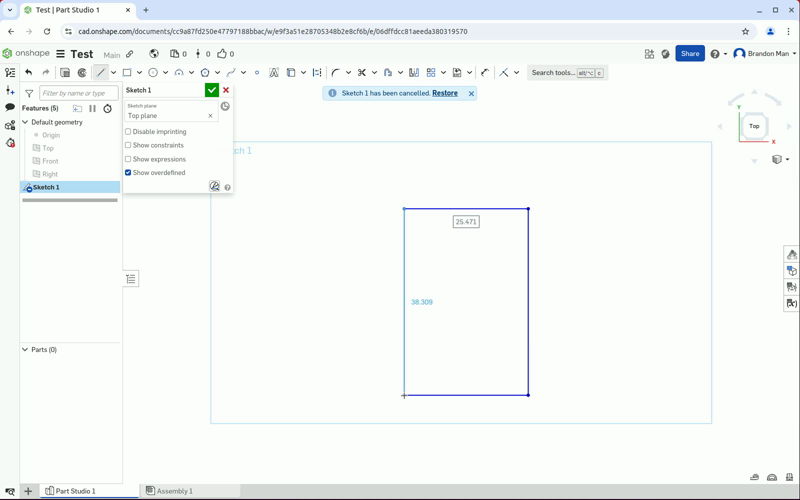
key(esc)
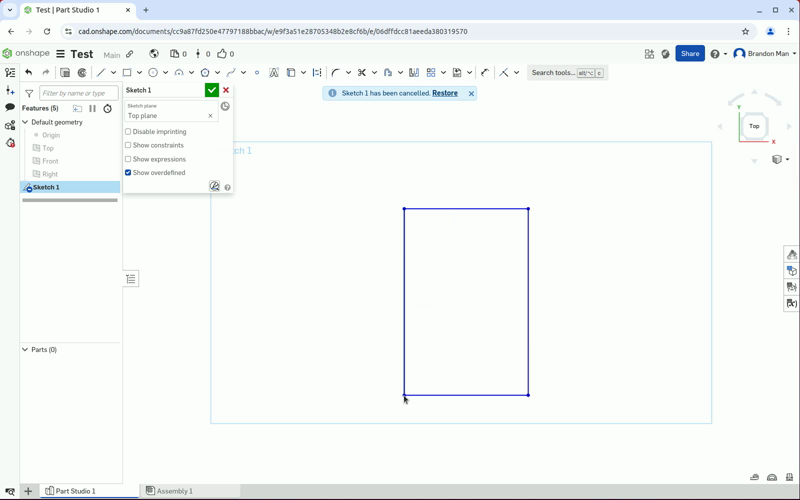
mouse_move(441, 316)
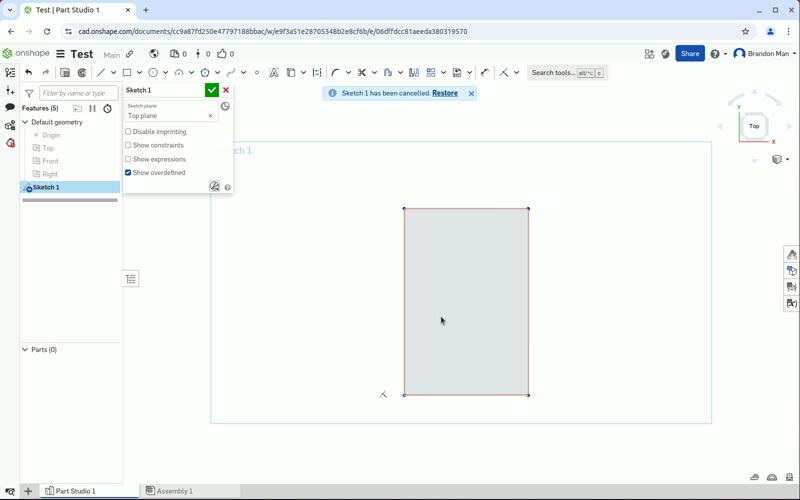
click(441, 316)
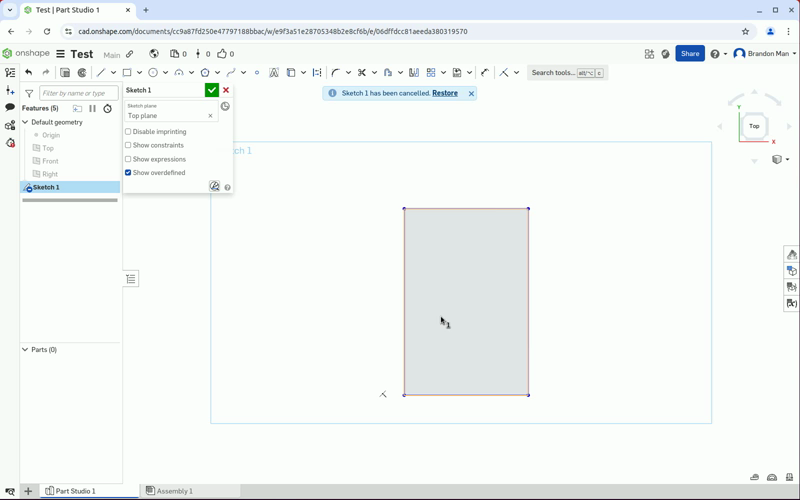
mouse_move(73, 352)
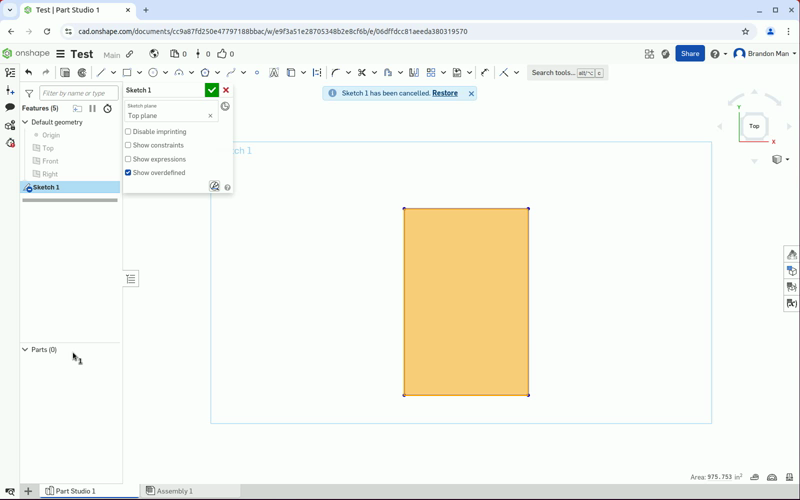
key(shift+y)
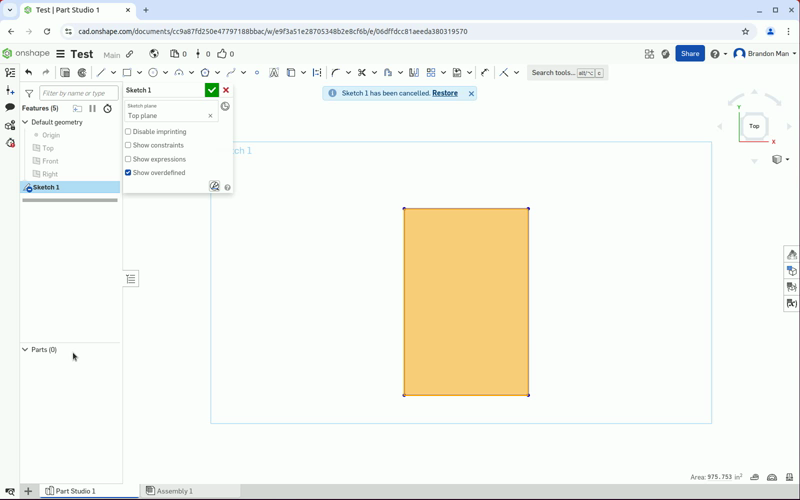
key(shift+e)
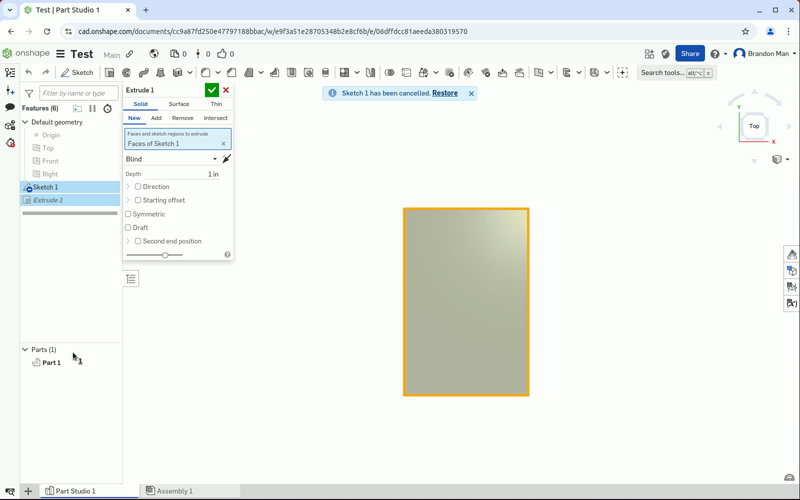
mouse_move(143, 106)
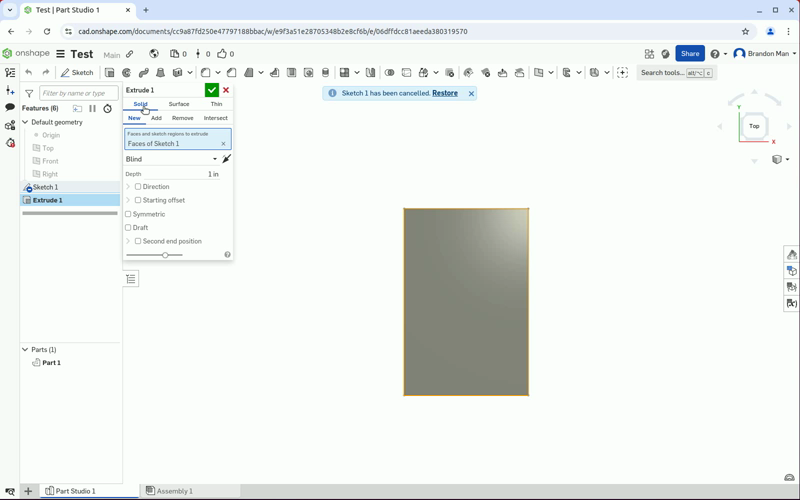
click(143, 106)
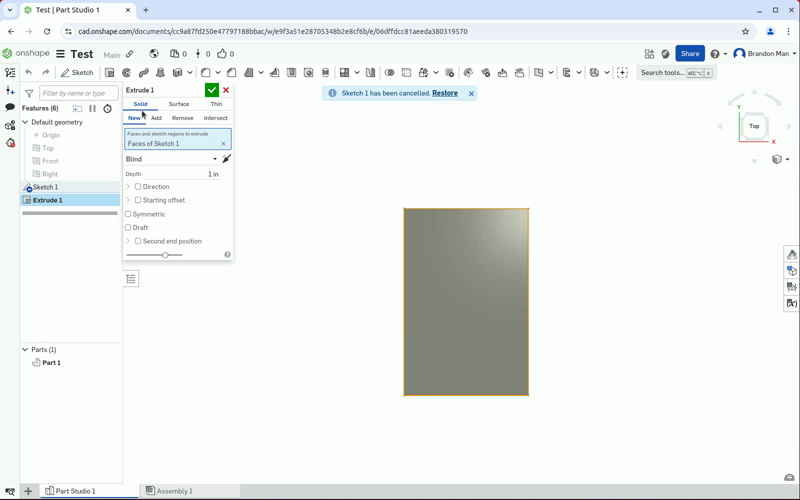
mouse_move(137, 120)
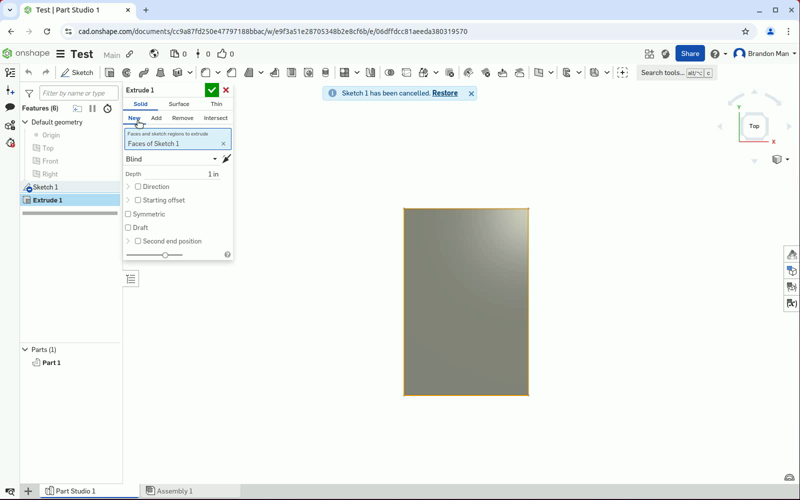
click(137, 120)
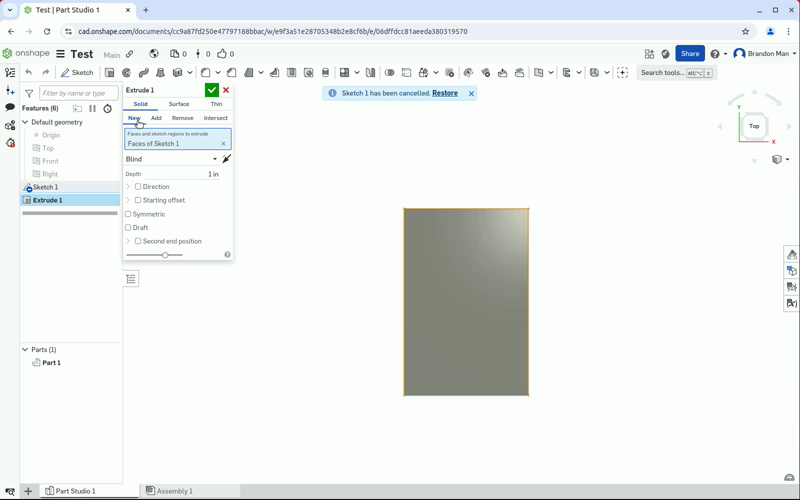
key(tab, 4)
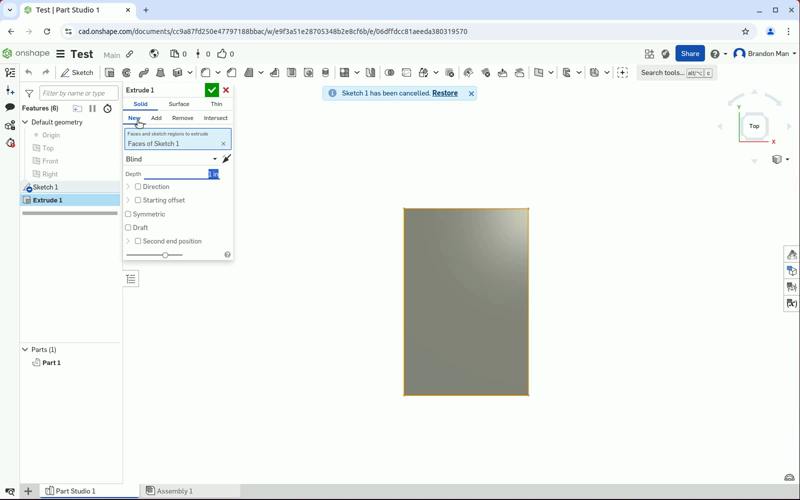
text(2.889)
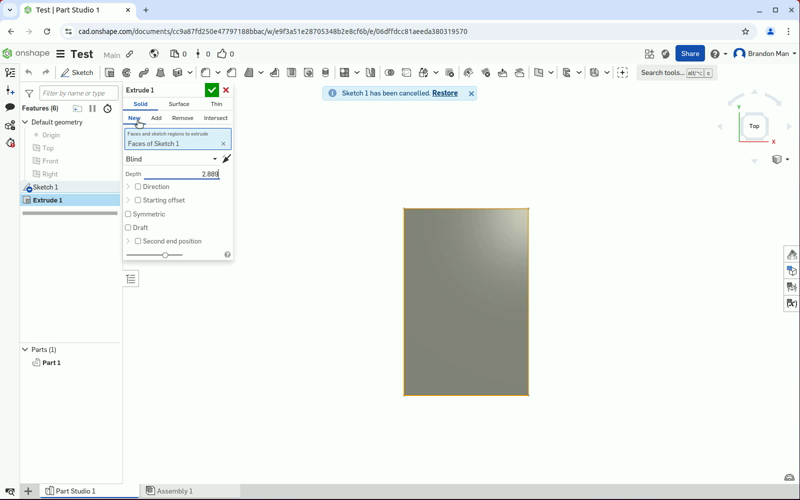
key(enter)
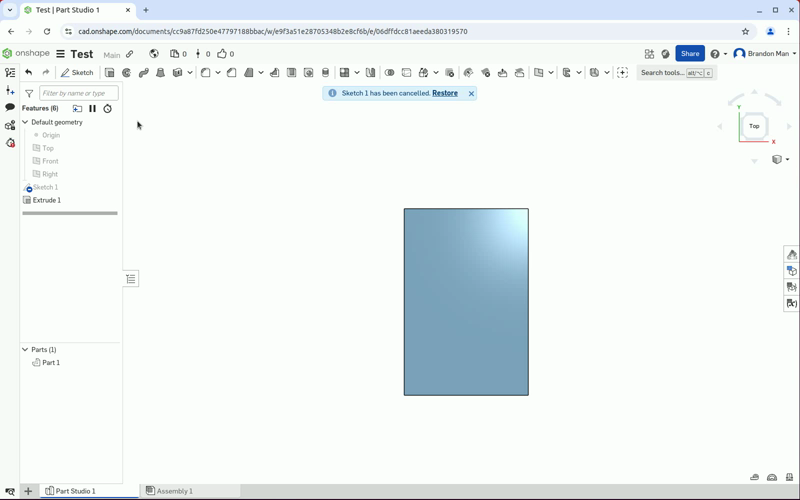
key(shift+h)
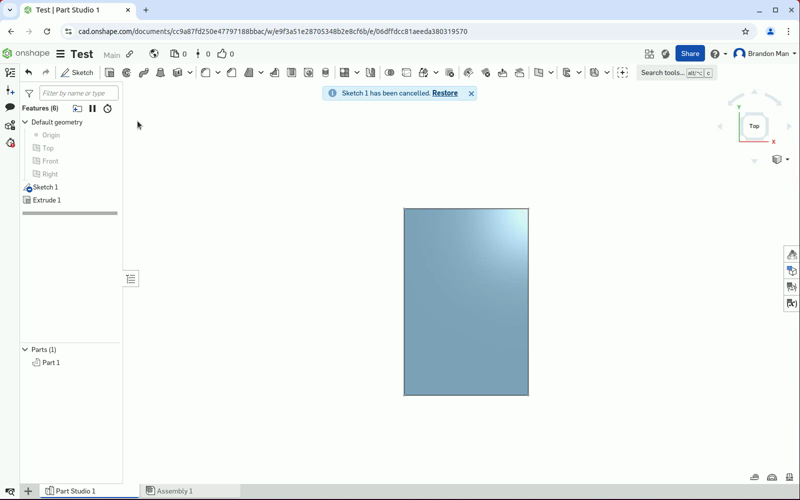
key(shift+h)
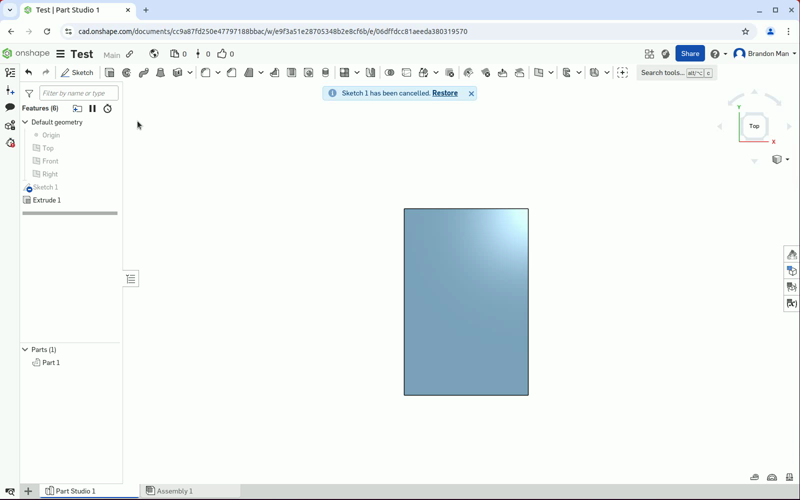
mouse_move(73, 189)
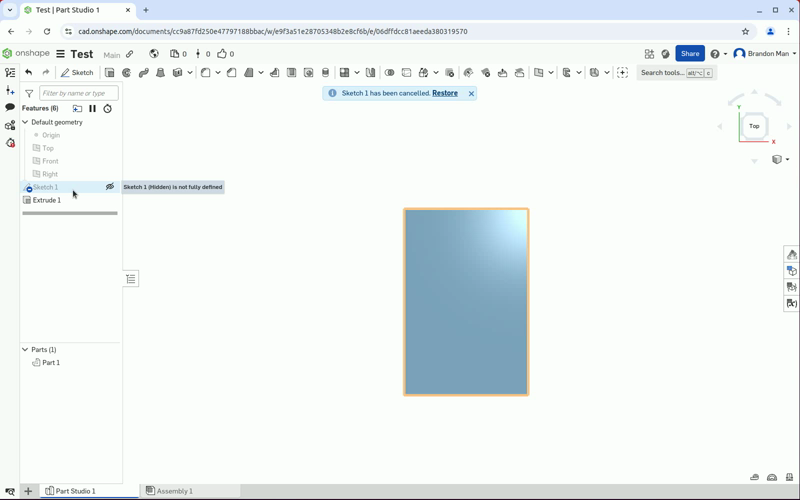
click(73, 189)
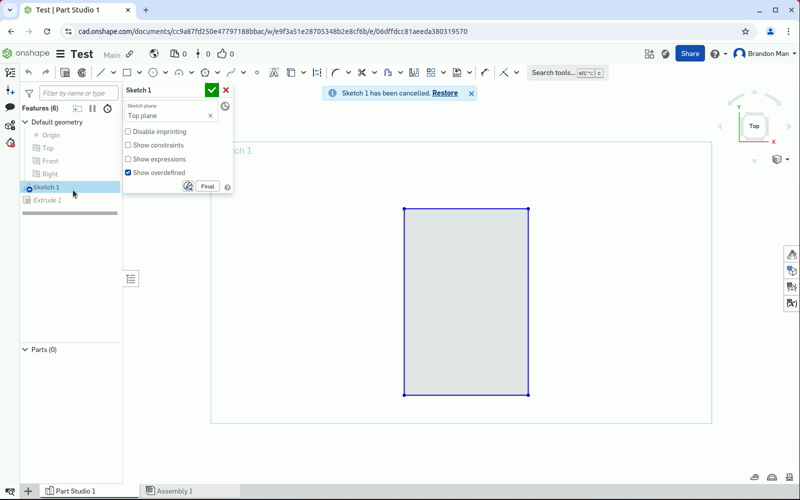
mouse_move(229, 92)
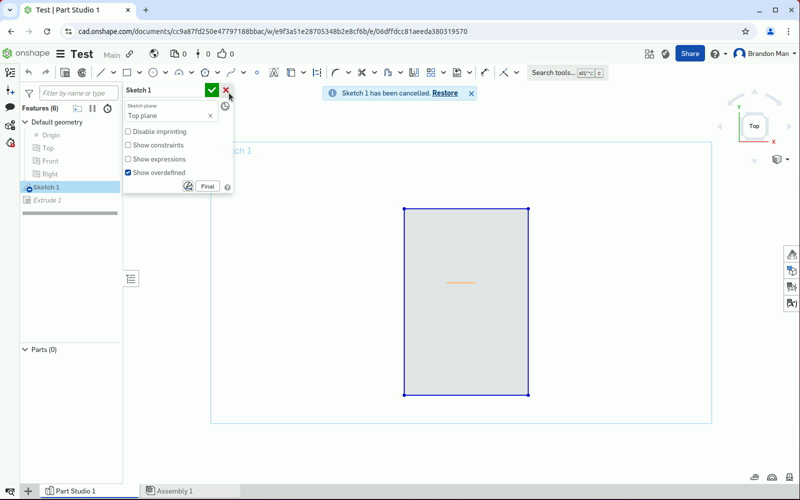
click(229, 92)
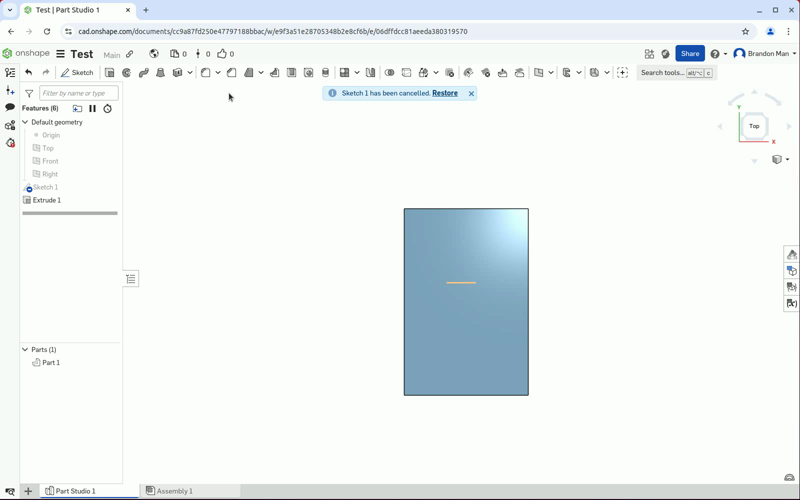
mouse_move(73, 352)
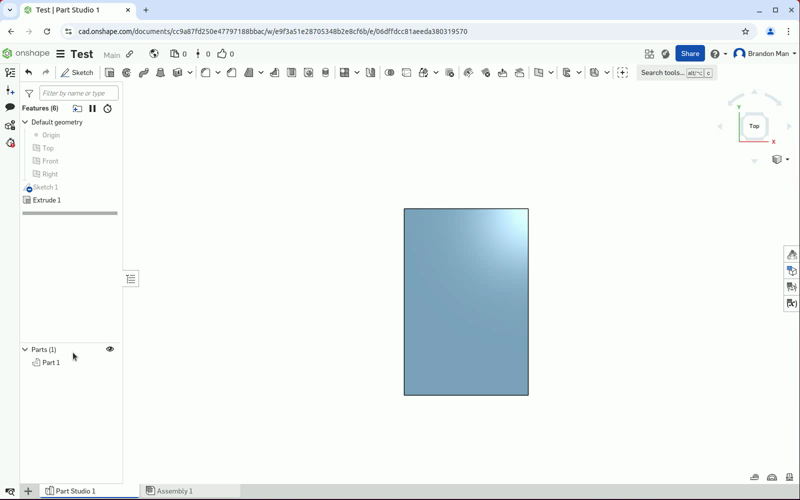
key(y)
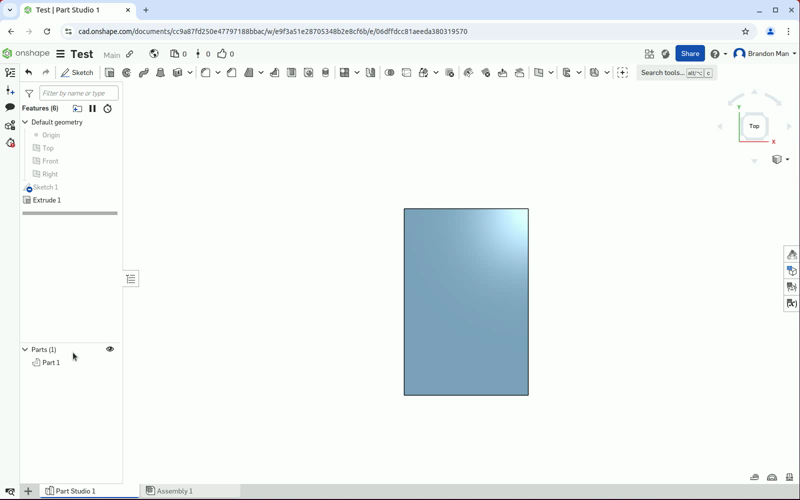
key(shift+p)
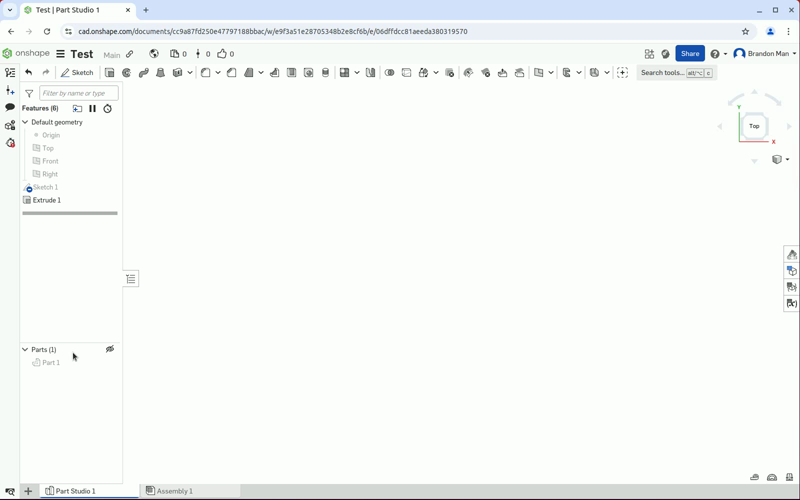
key(space)
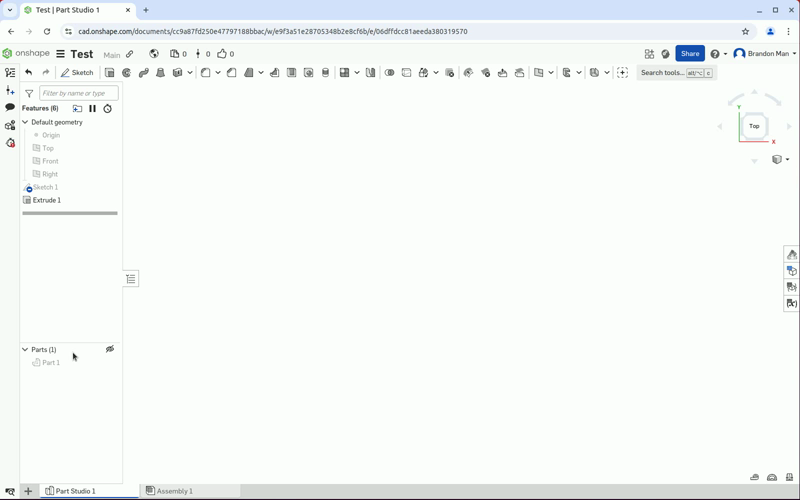
key_down(shift)
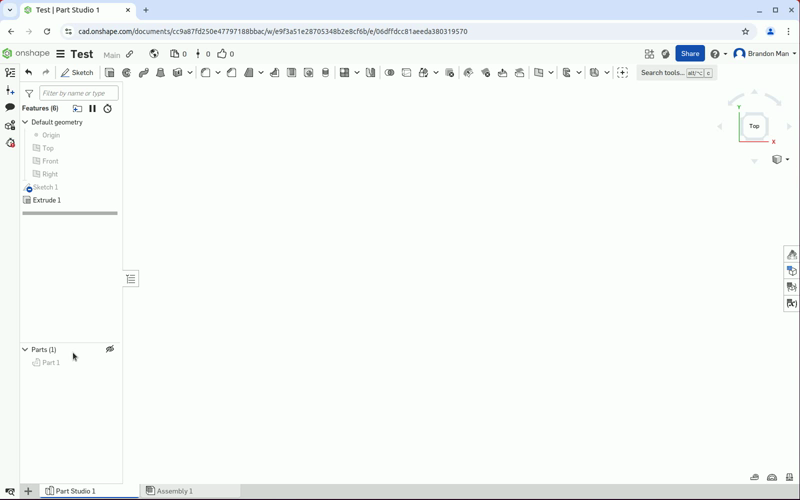
key(up)
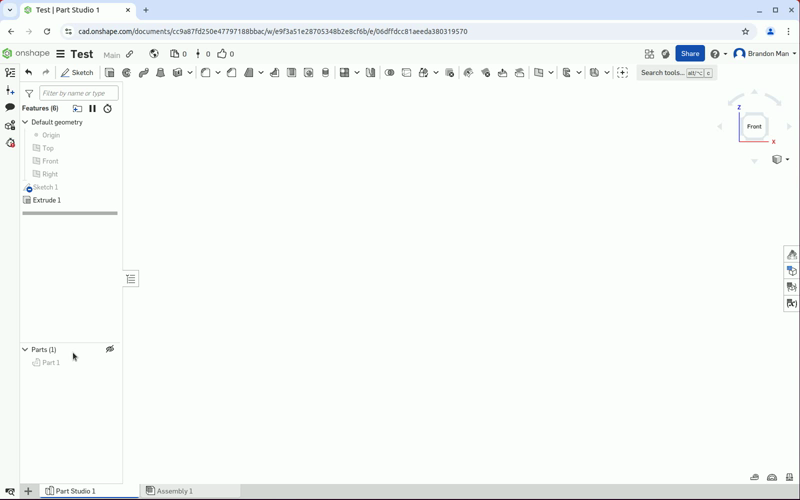
key_up(shift)
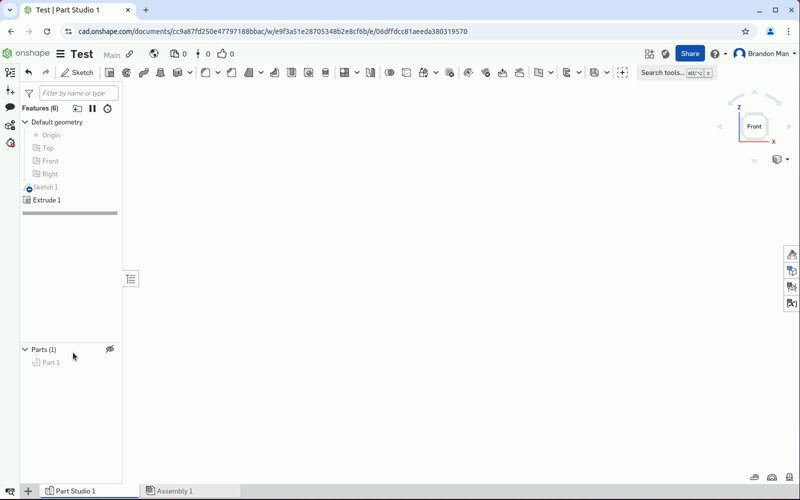
key(space)
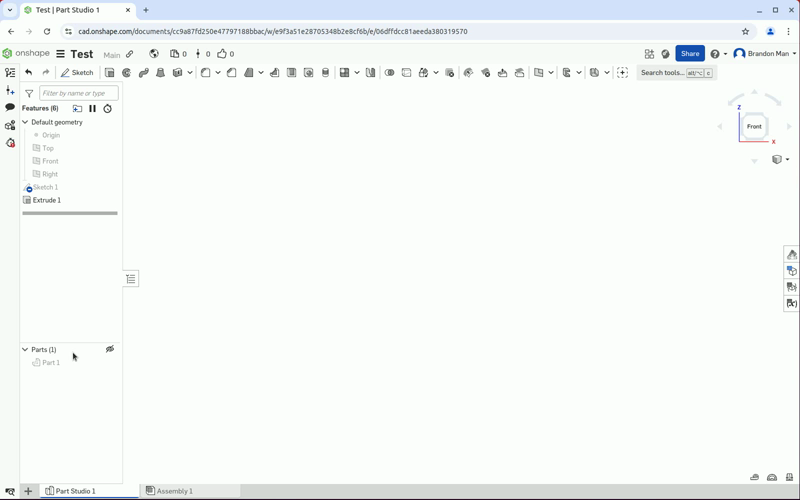
key_down(shift)
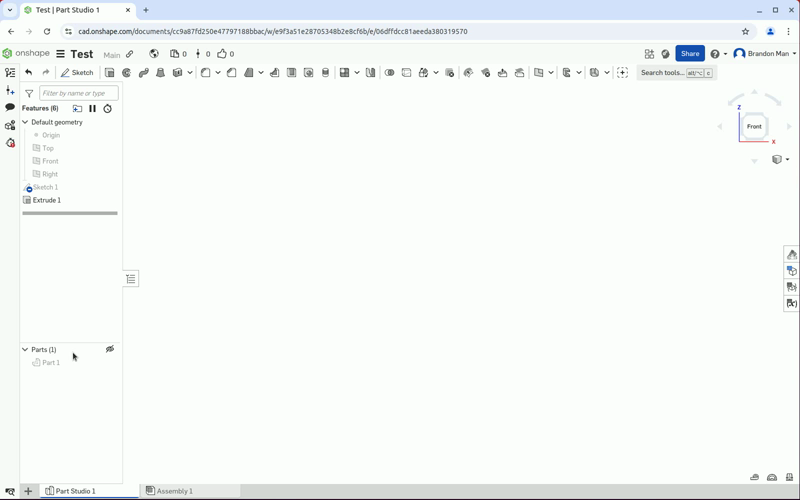
key(left)
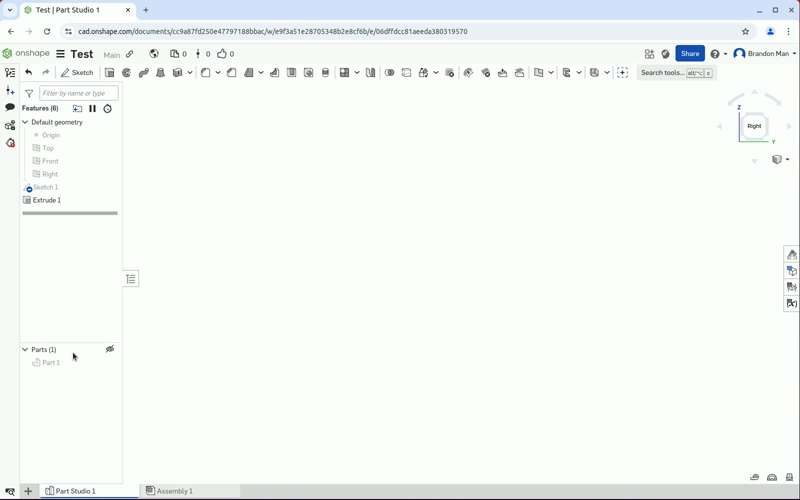
key_up(shift)
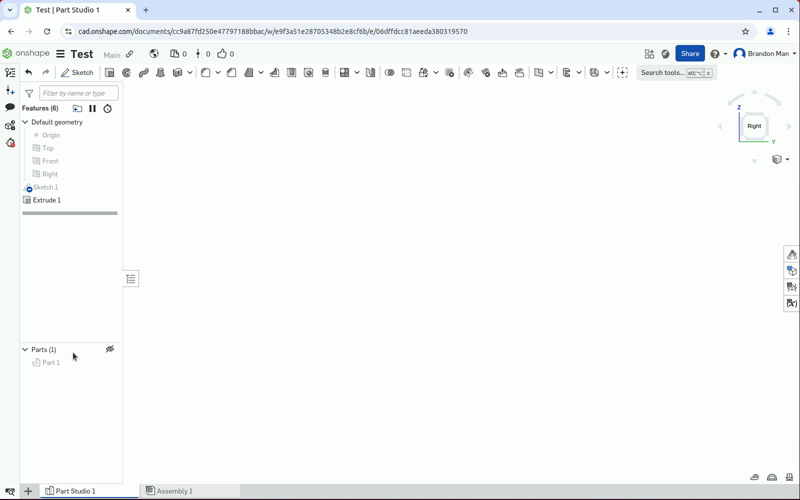
mouse_move(73, 352)
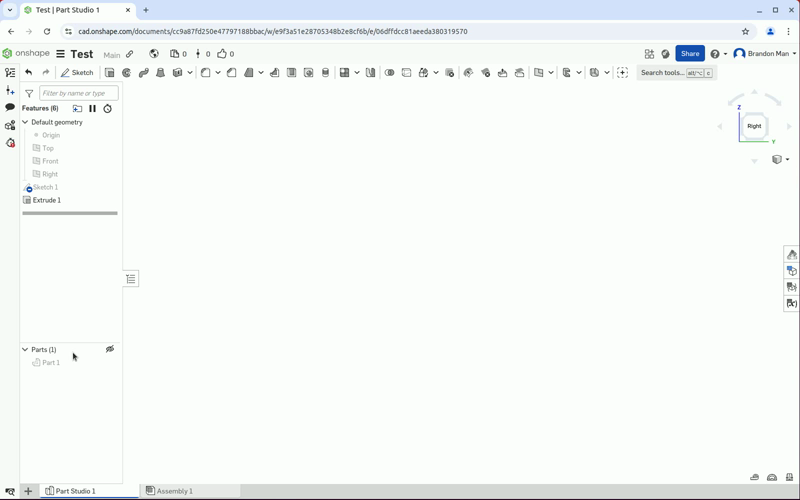
key(shift+y)
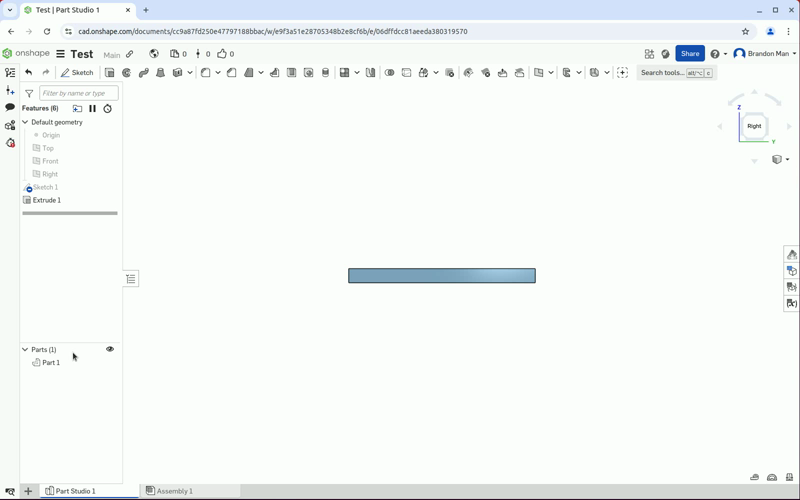
mouse_move(541, 75)
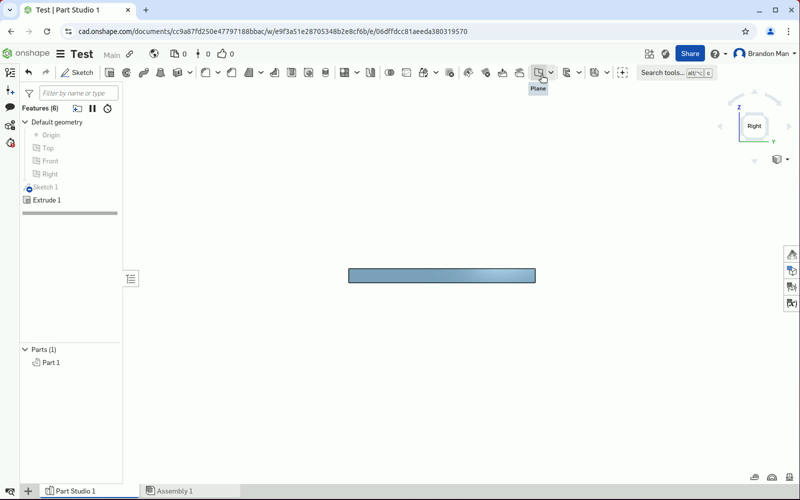
click(541, 75)
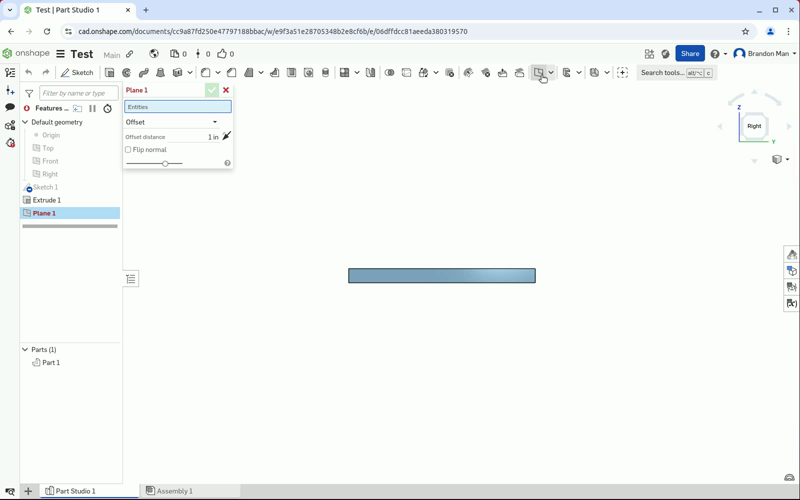
mouse_move(73, 176)
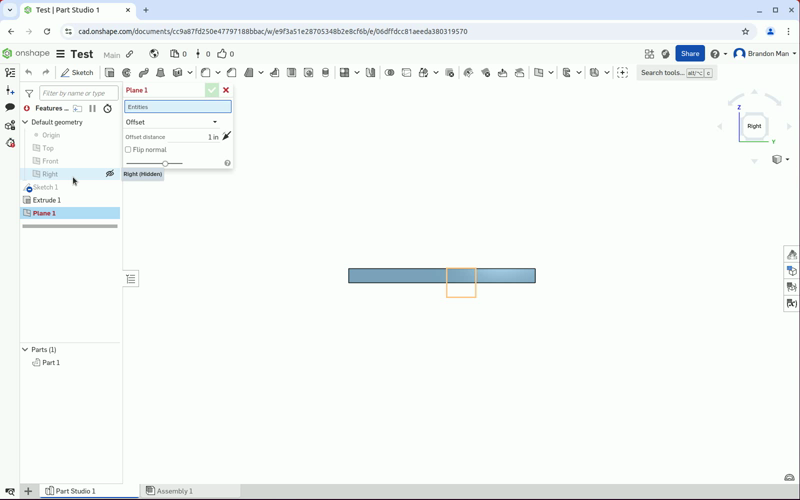
click(73, 176)
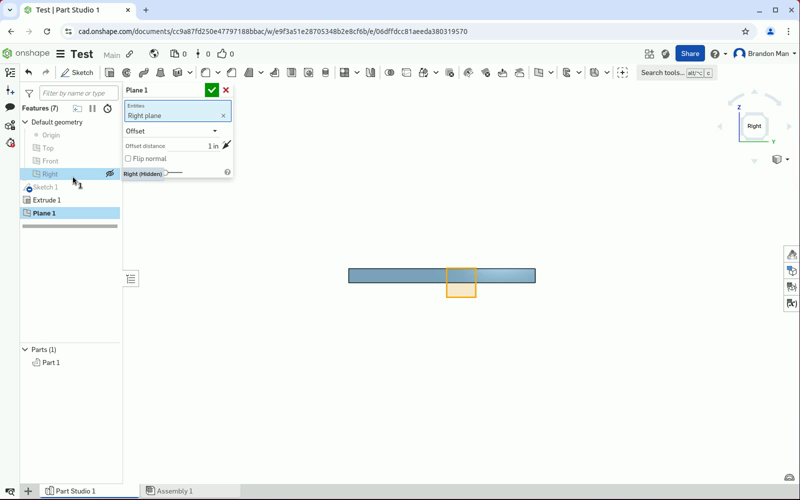
key(tab, 2)
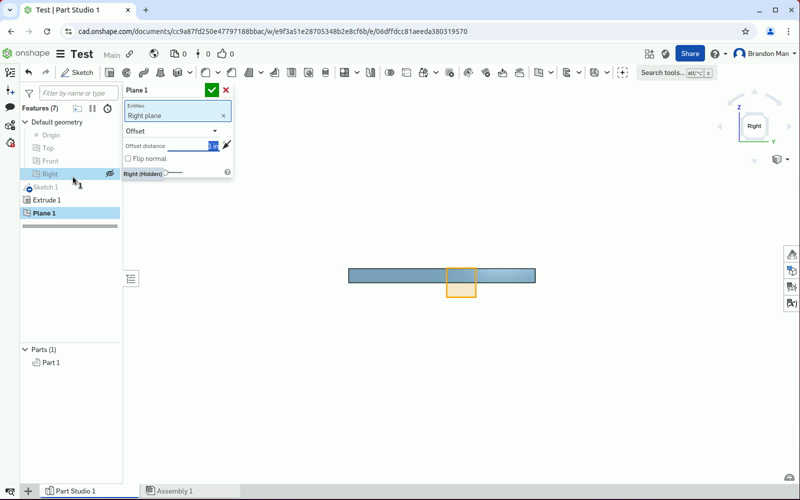
text(13.957)
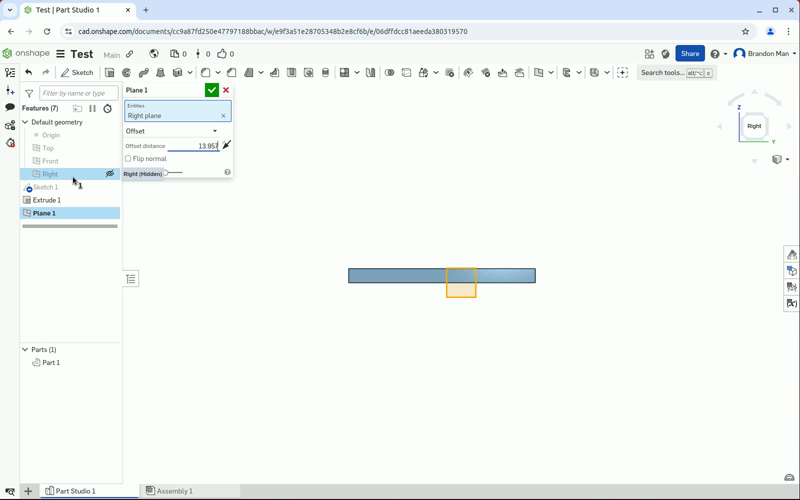
key(enter, 2)
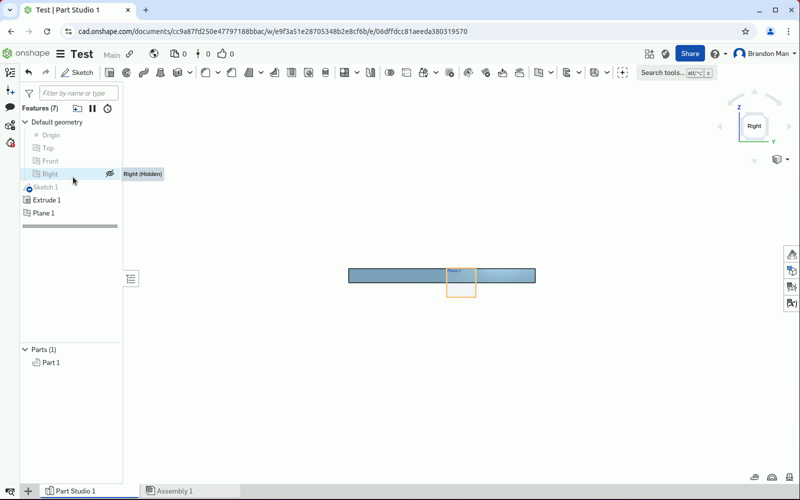
key(shift+s)
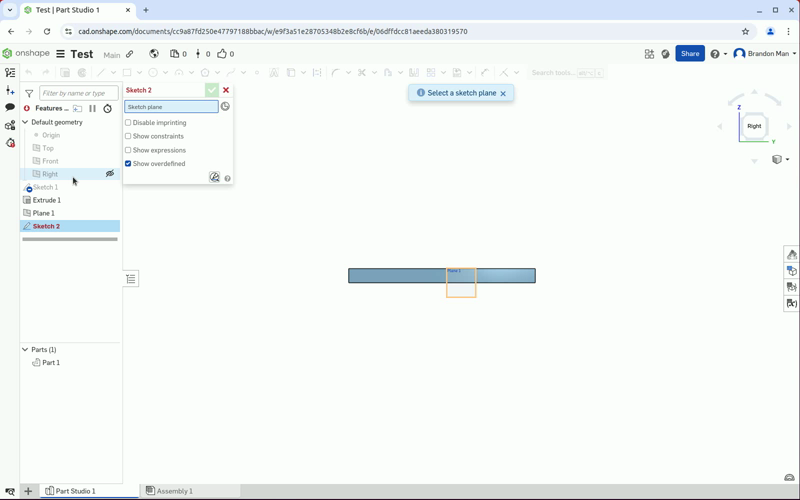
mouse_move(73, 215)
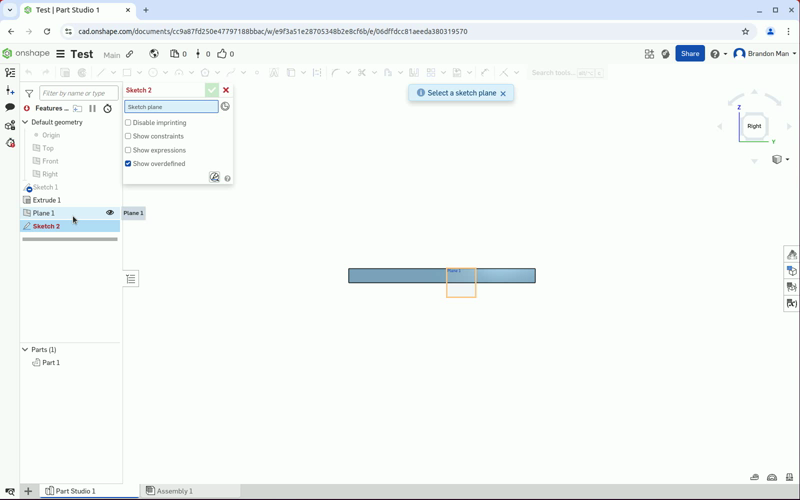
click(73, 215)
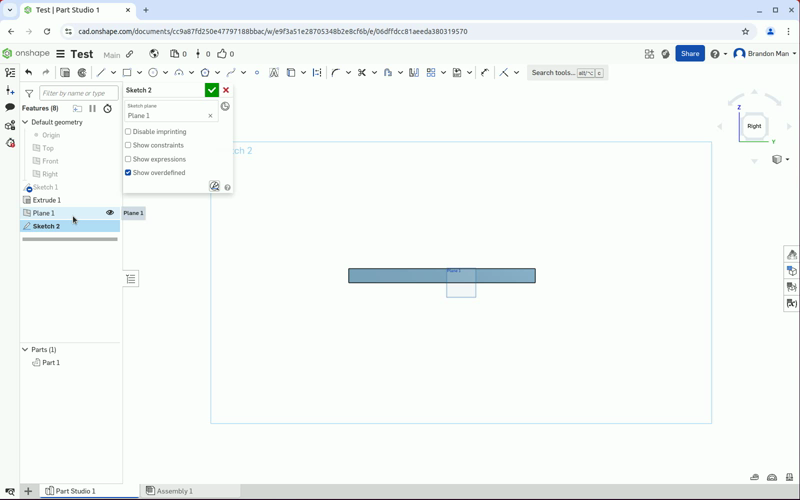
mouse_move(73, 352)
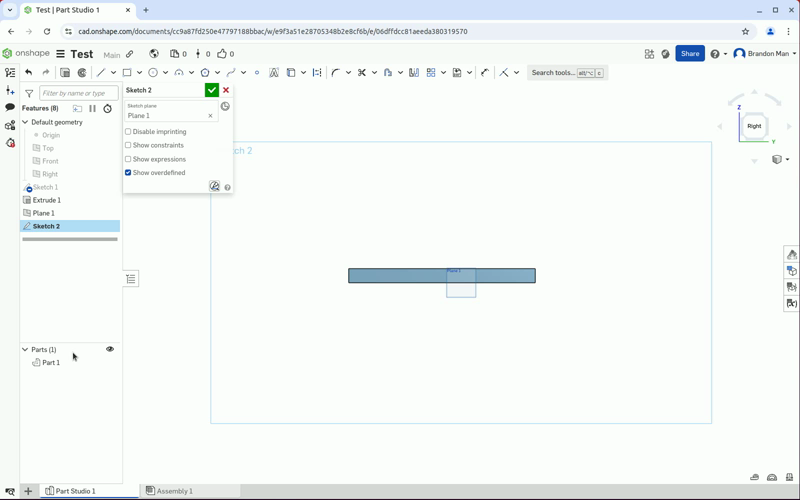
key(y)
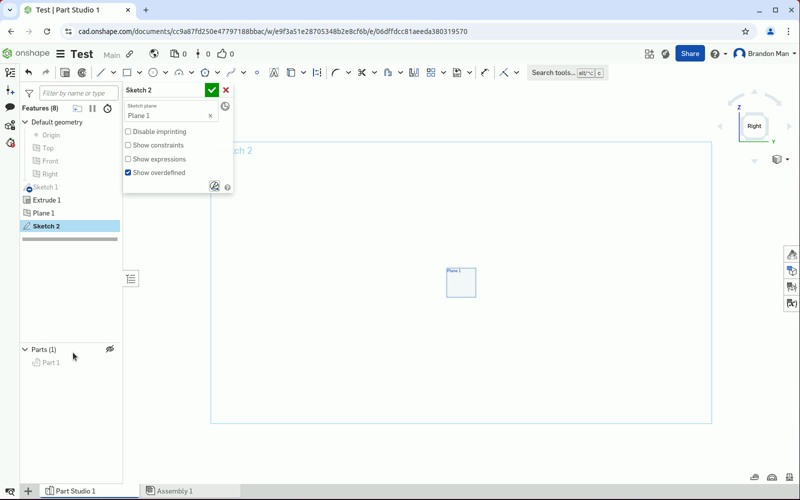
key(l)
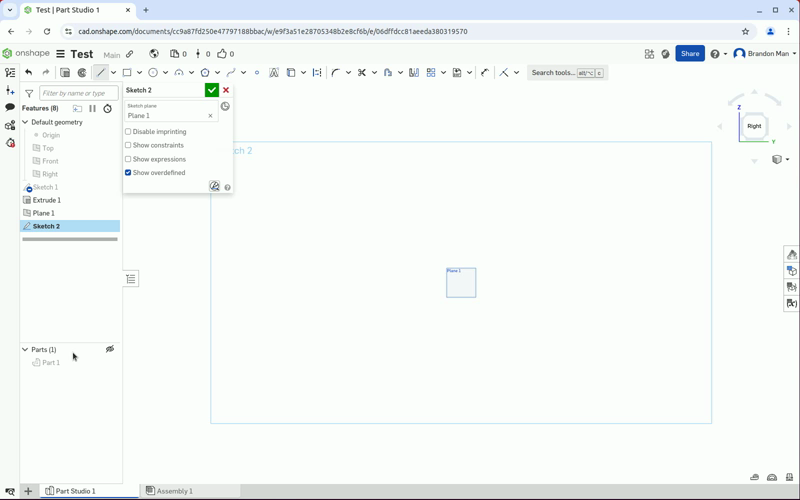
key_down(shift)
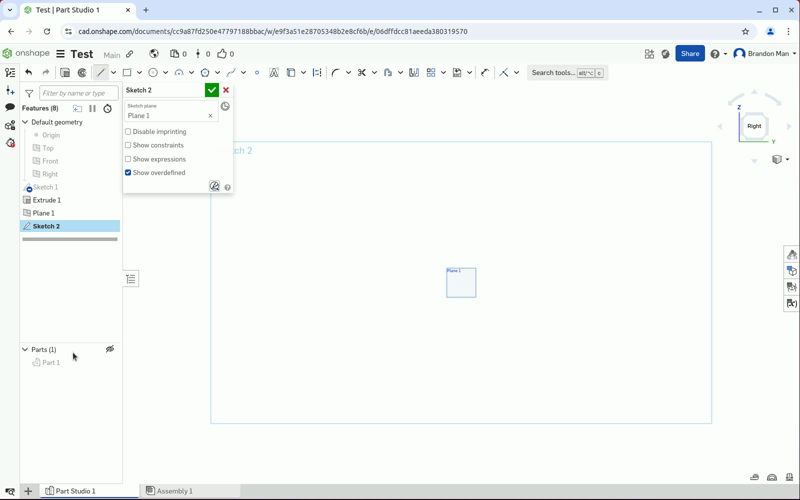
mouse_move(348, 280)
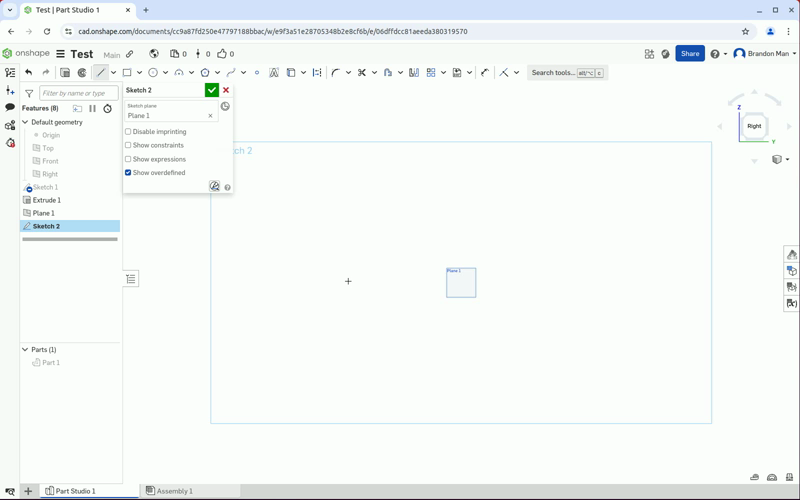
click(348, 280)
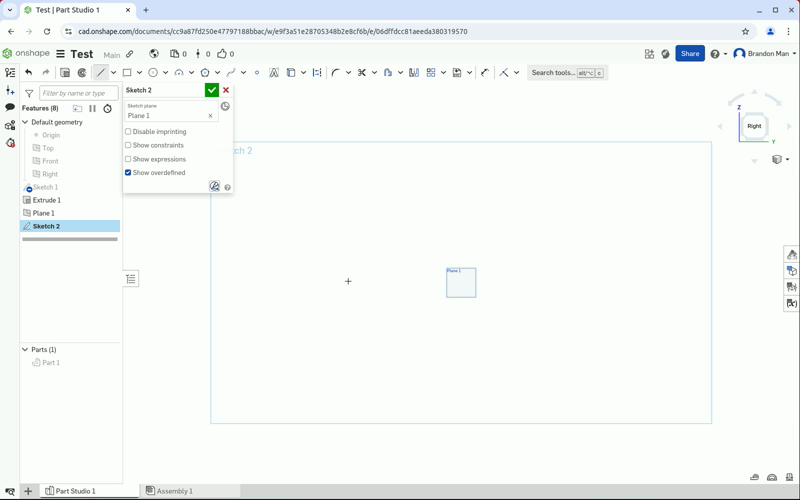
key_up(shift)
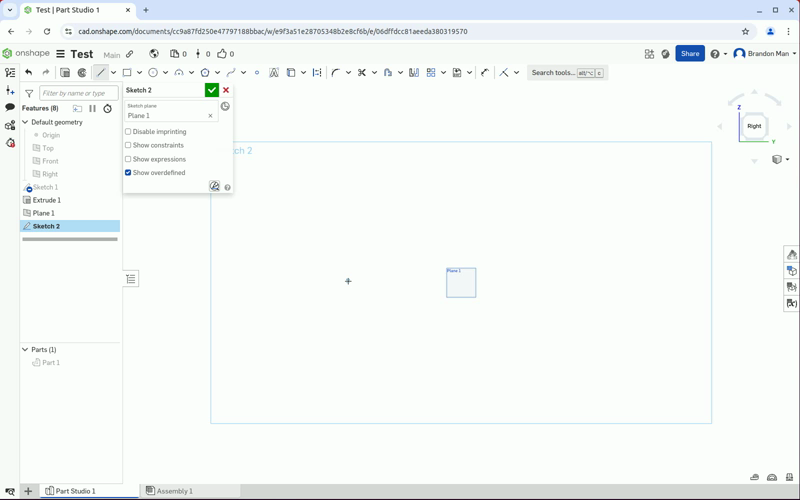
key_down(shift)
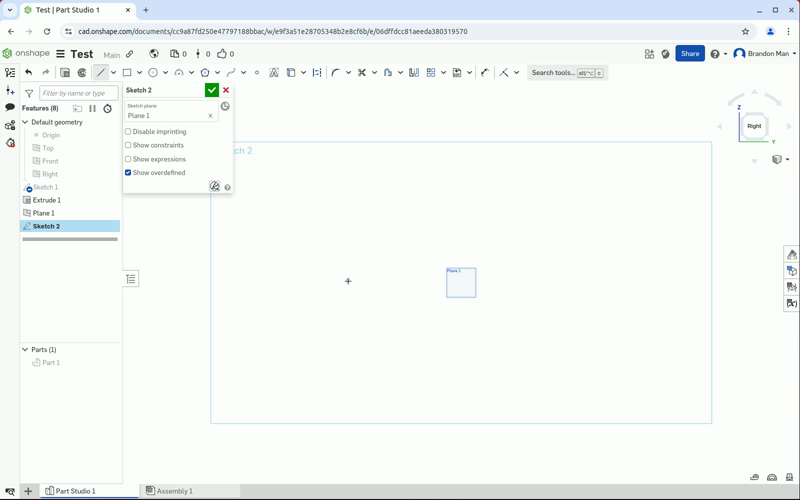
mouse_move(532, 280)
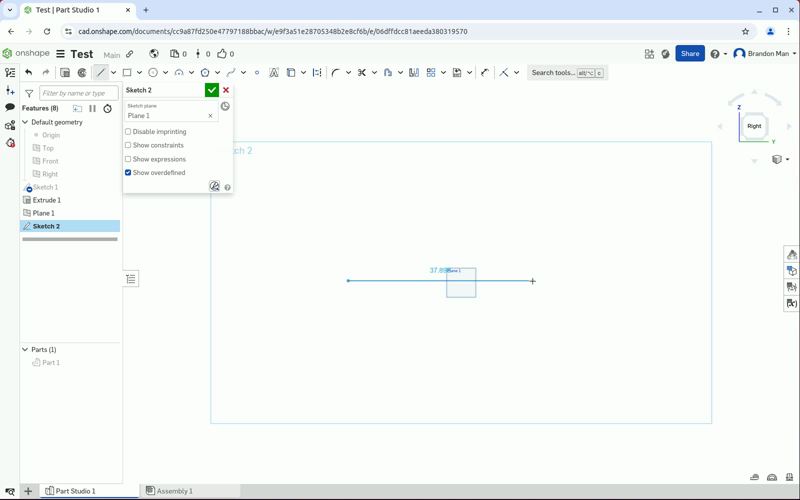
click(532, 280)
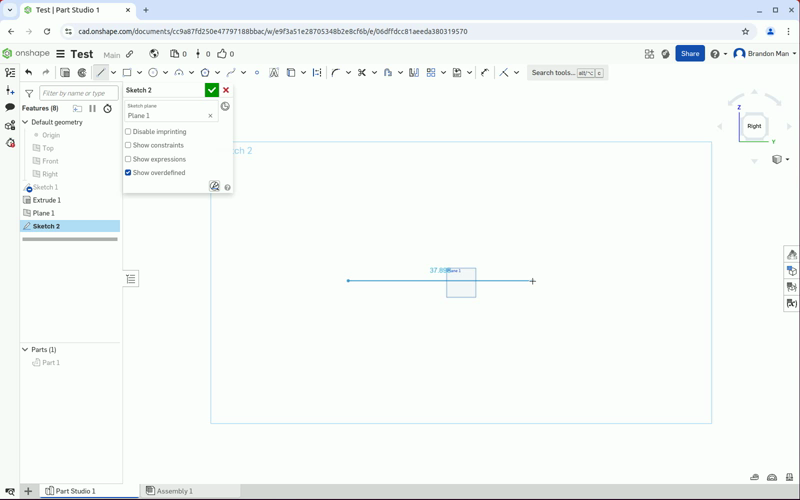
key_up(shift)
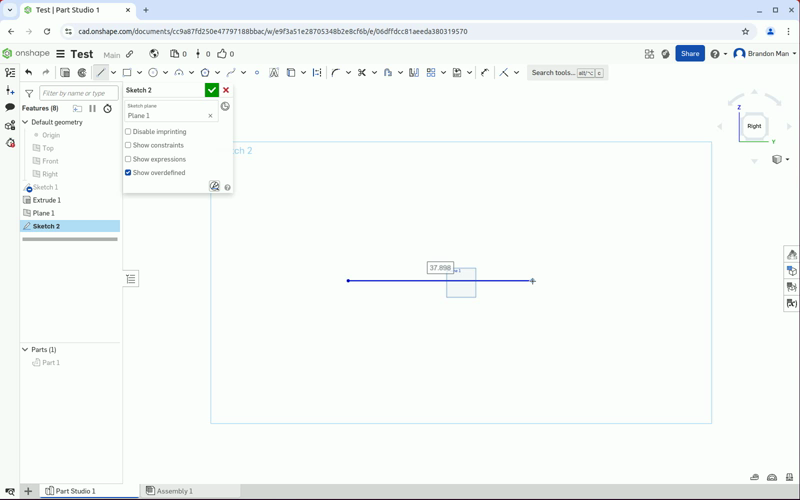
key_down(shift)
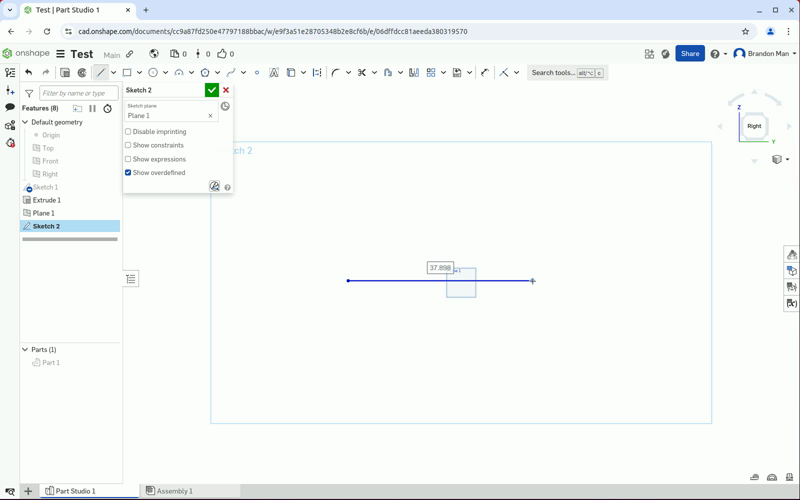
mouse_move(562, 280)
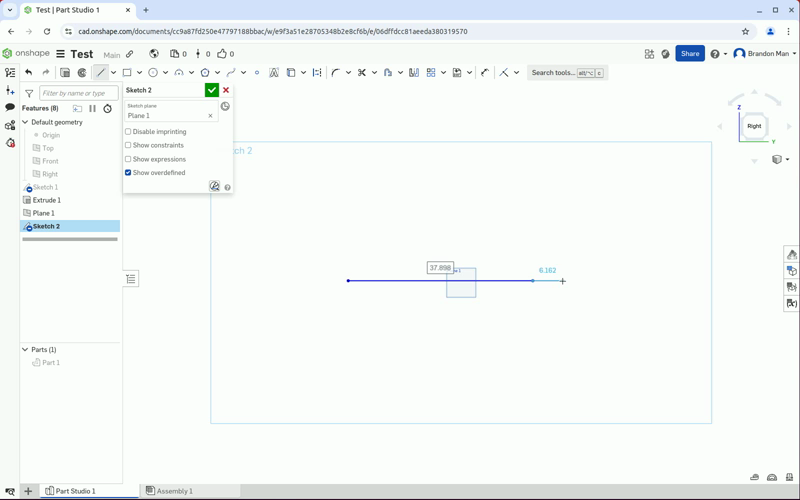
mouse_move(532, 270)
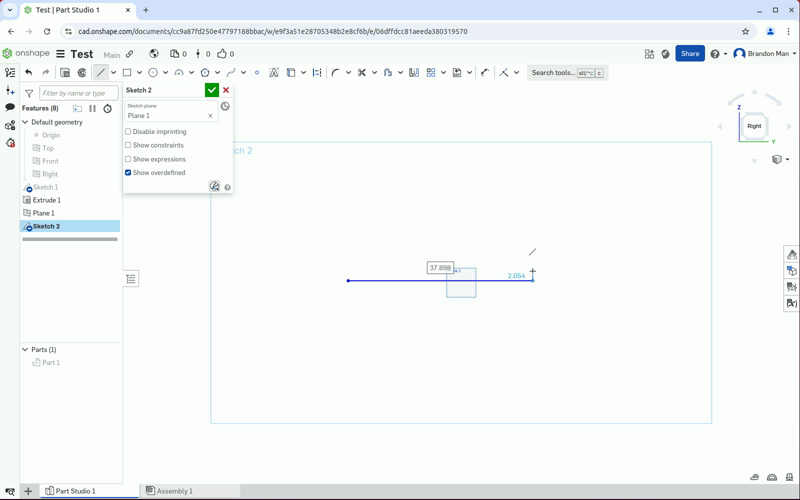
click(532, 270)
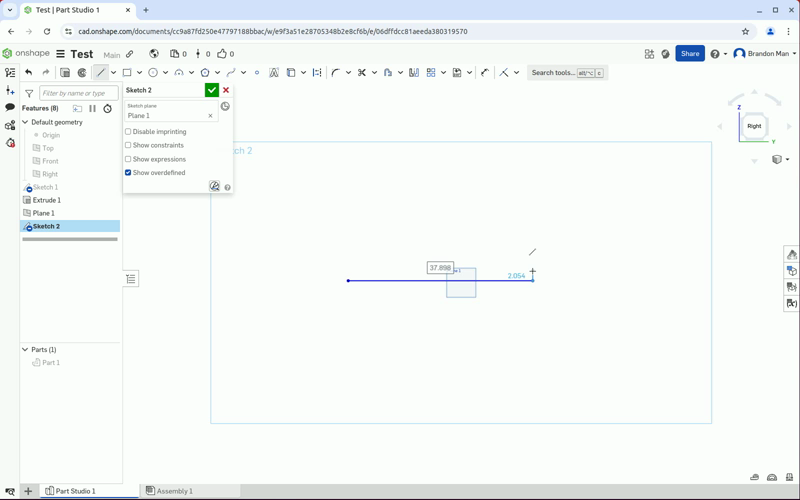
key_up(shift)
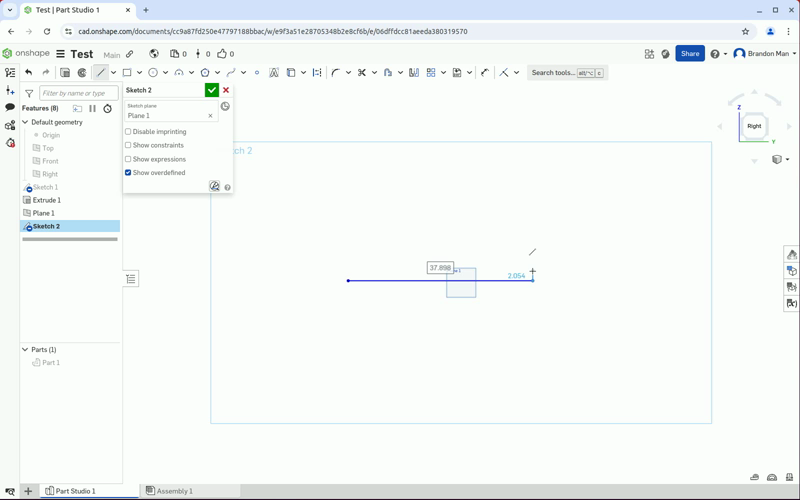
key_down(shift)
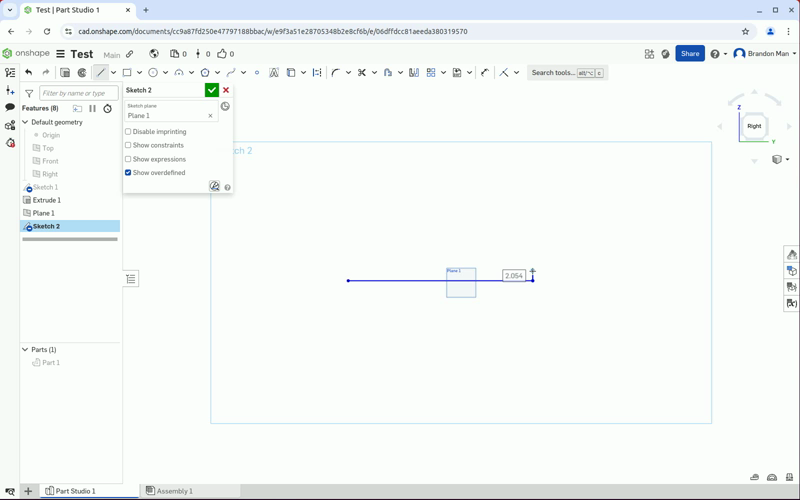
mouse_move(348, 270)
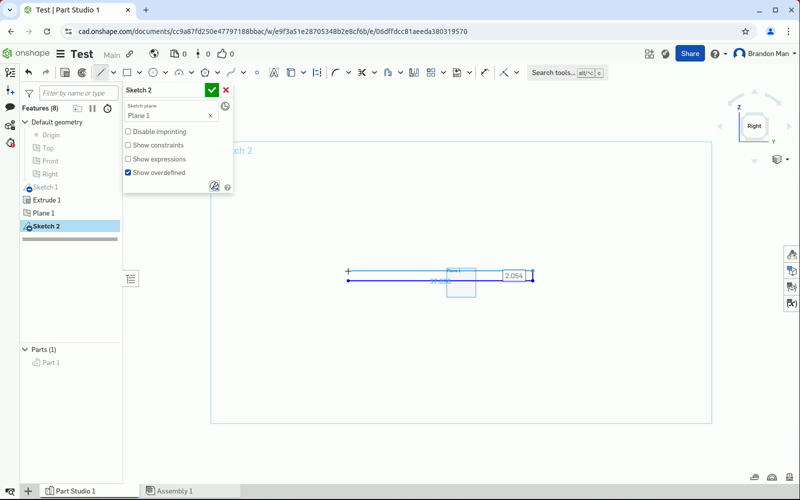
click(348, 270)
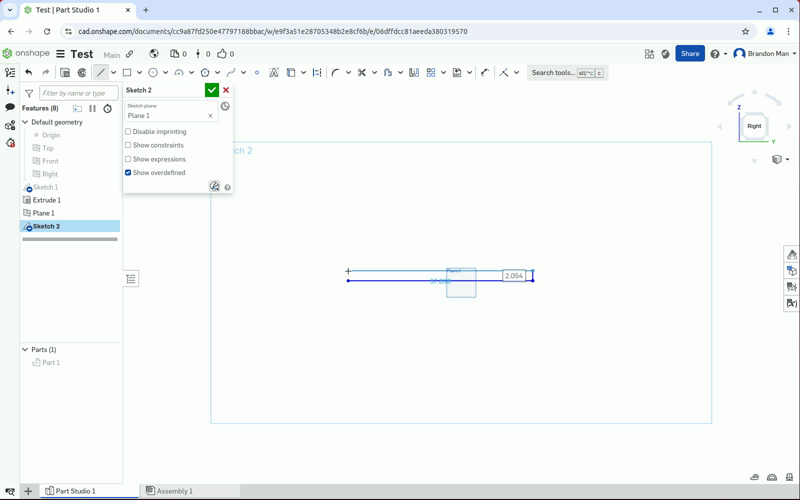
key_up(shift)
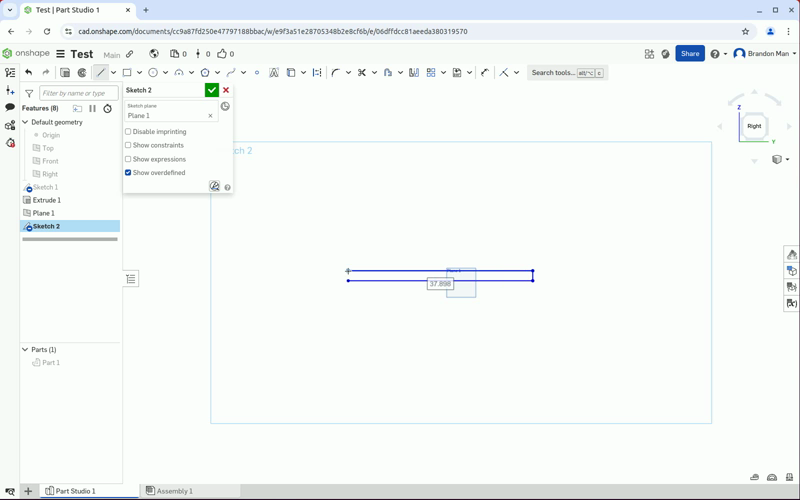
mouse_move(378, 270)
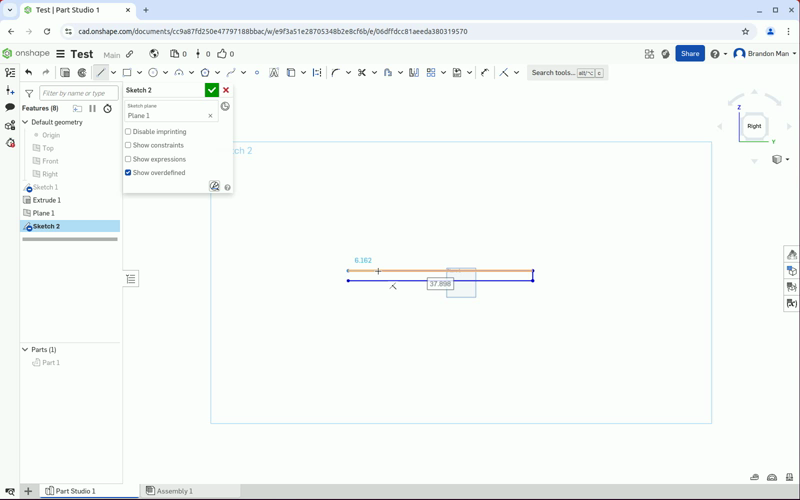
key_down(shift)
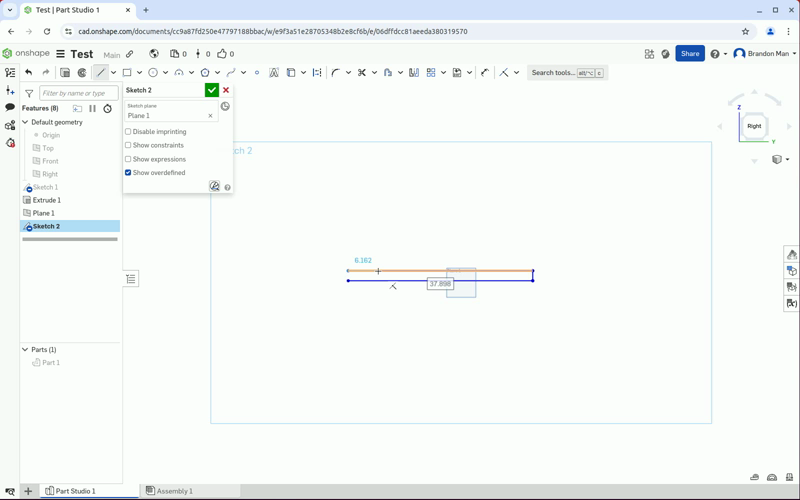
mouse_move(348, 280)
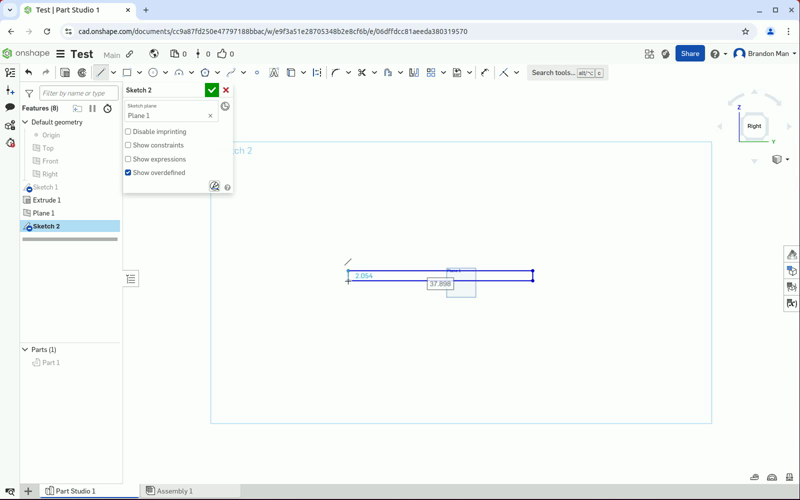
key_up(shift)
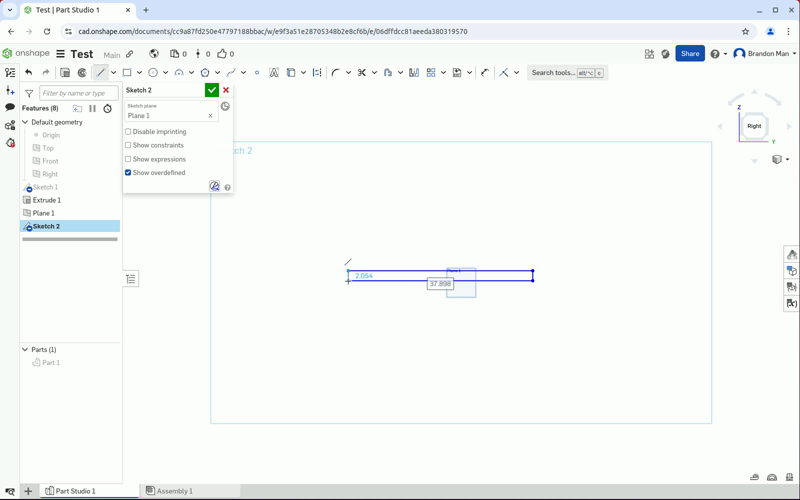
click(348, 280)
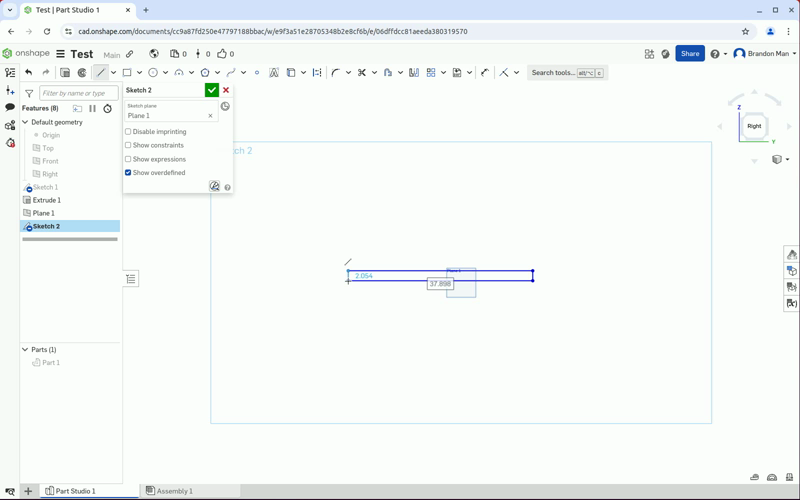
key(esc)
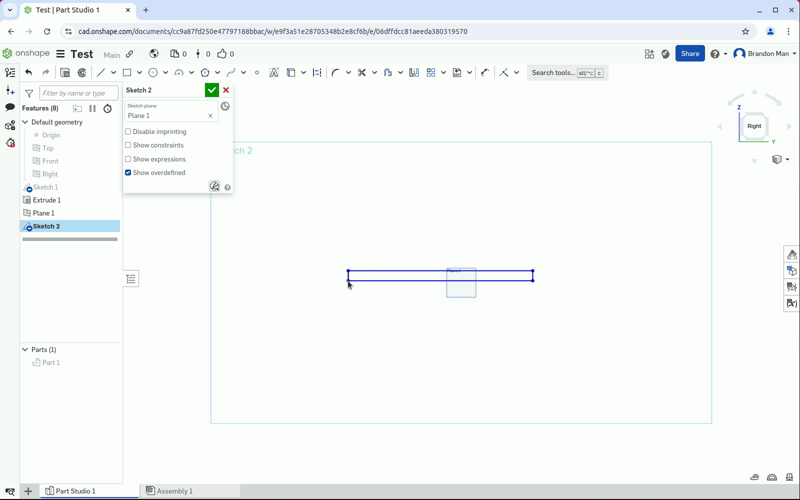
mouse_move(492, 278)
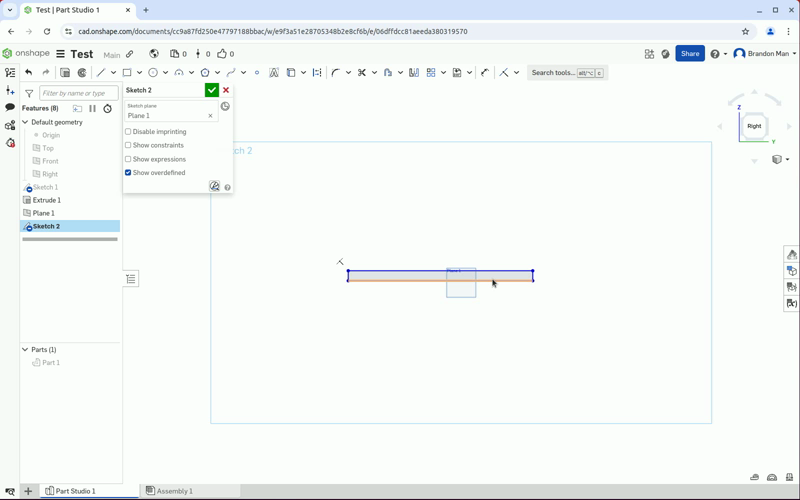
scroll(6)
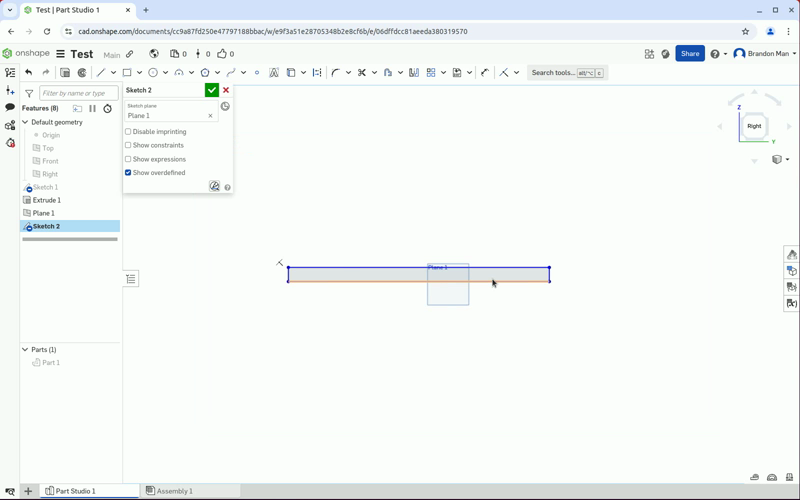
scroll(6)
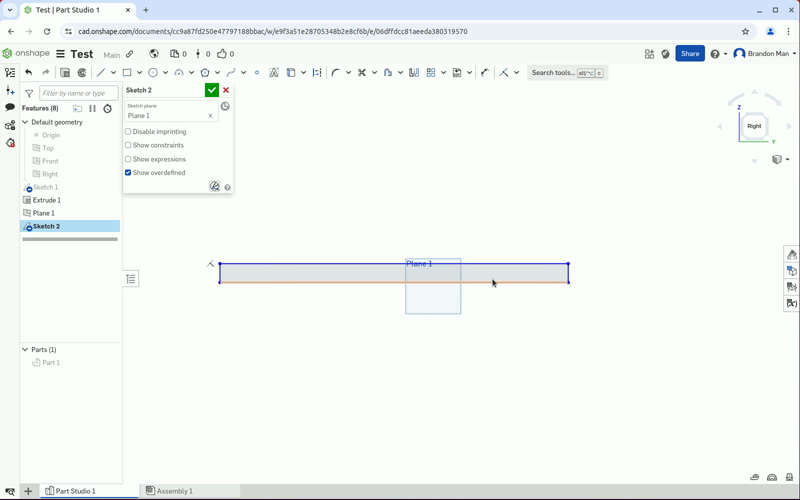
scroll(6)
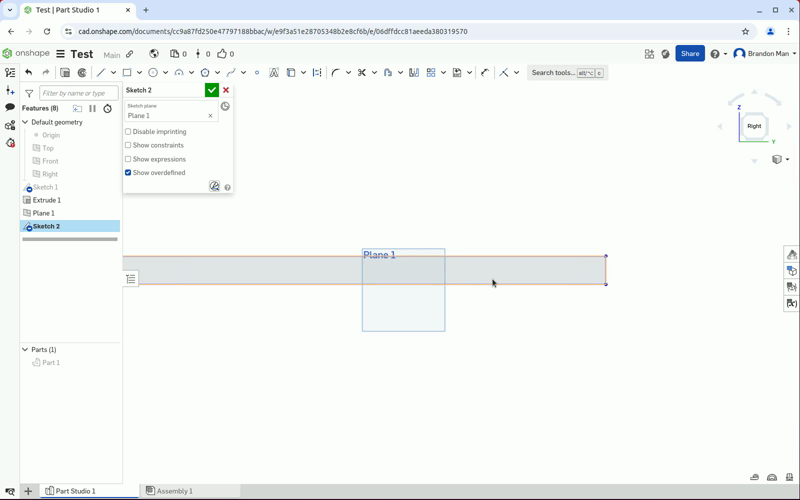
scroll(6)
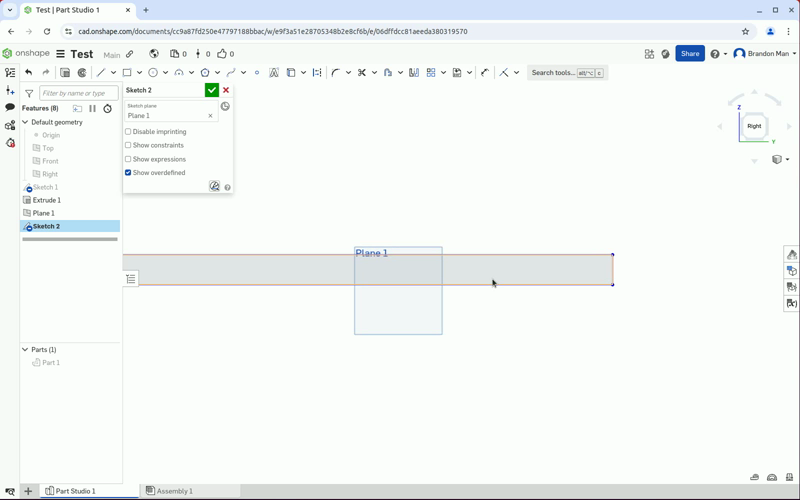
scroll(6)
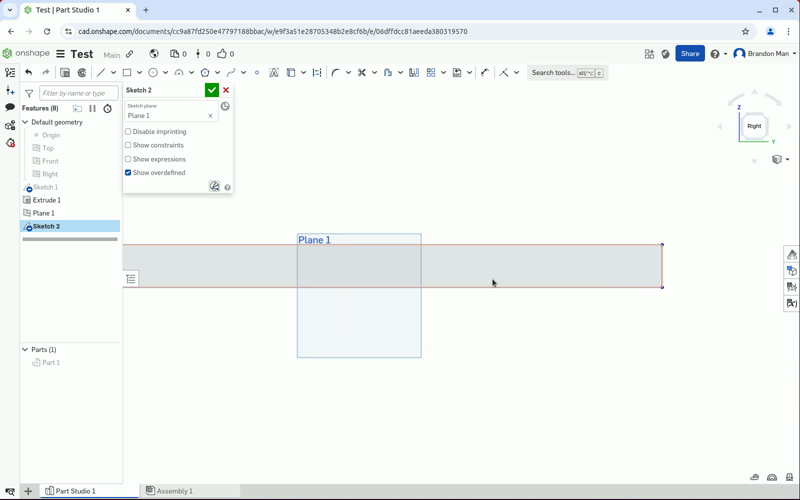
scroll(6)
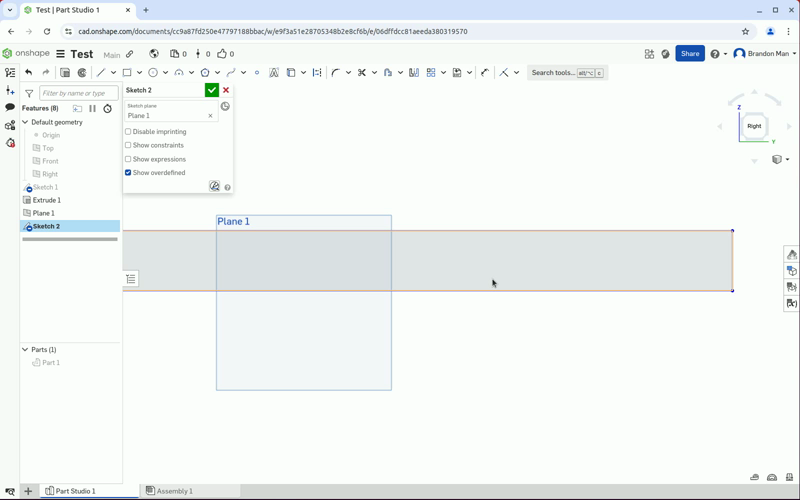
scroll(6)
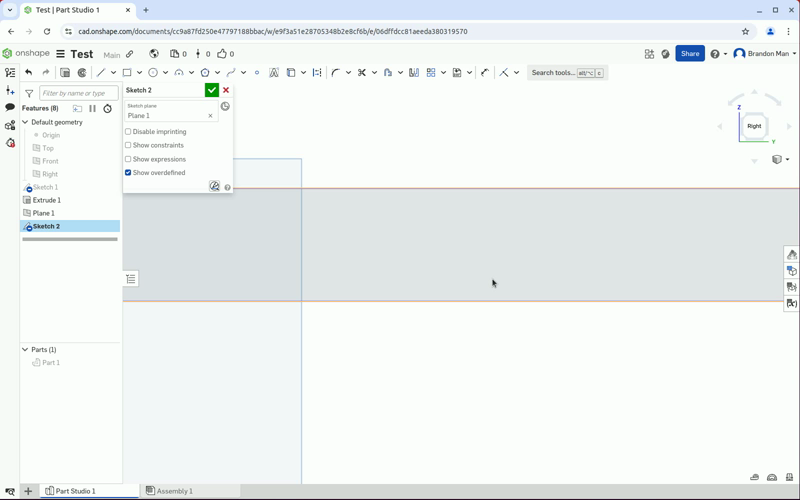
click(492, 278)
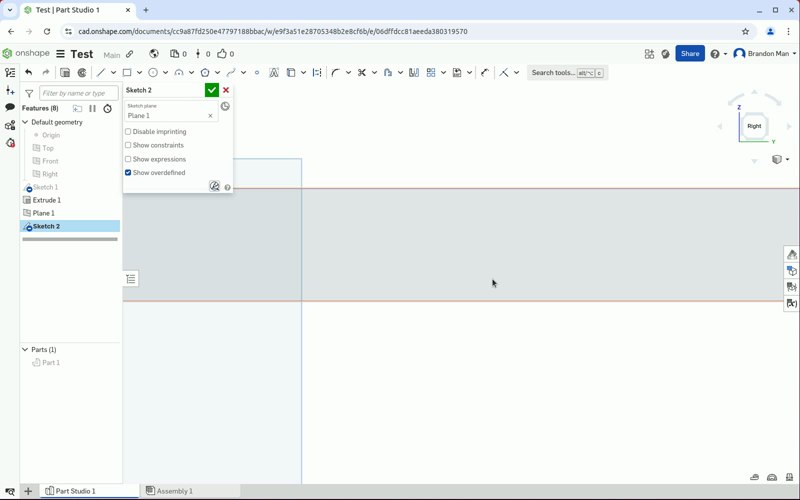
scroll(-6)
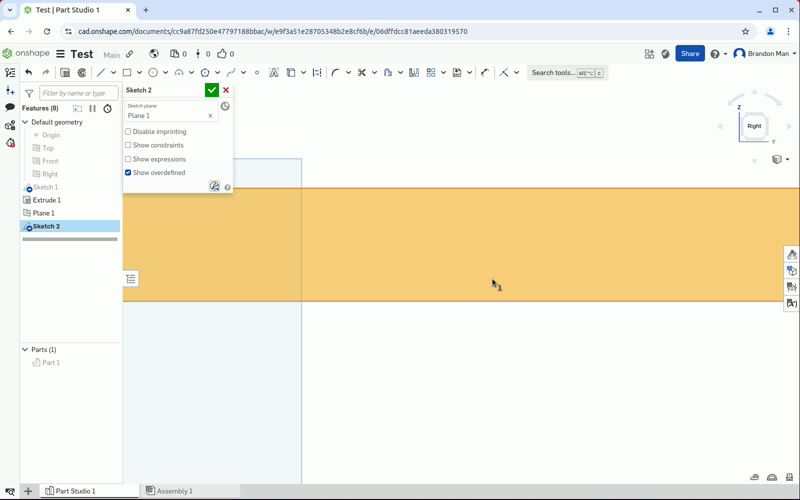
scroll(-6)
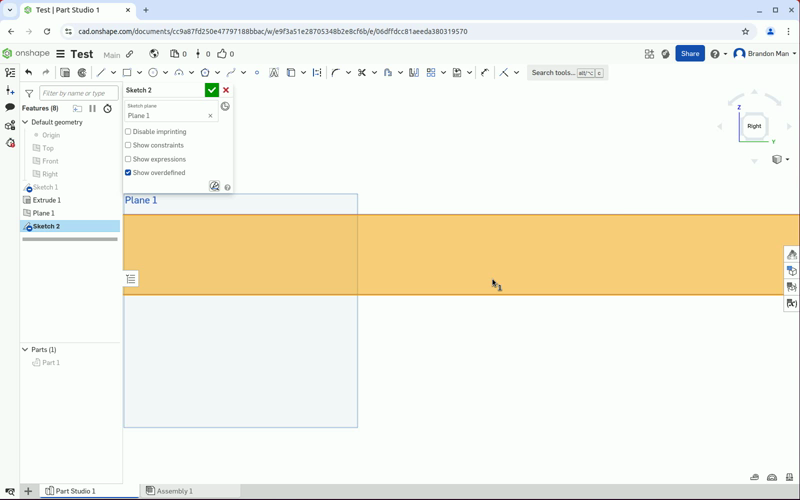
scroll(-6)
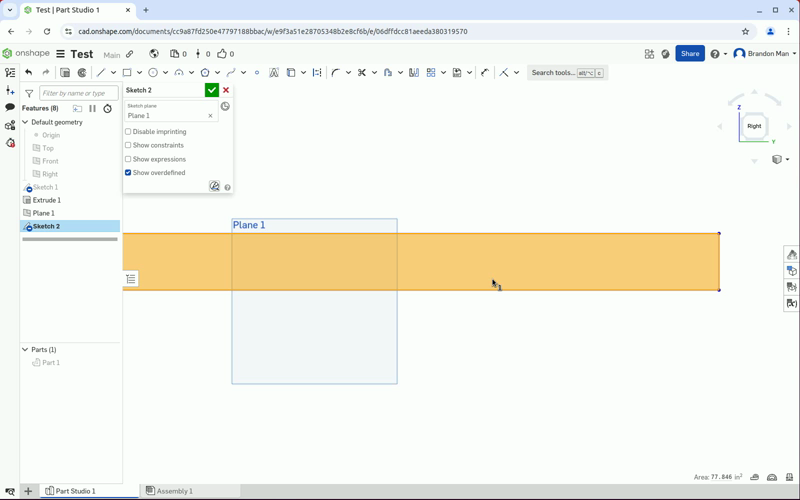
scroll(-6)
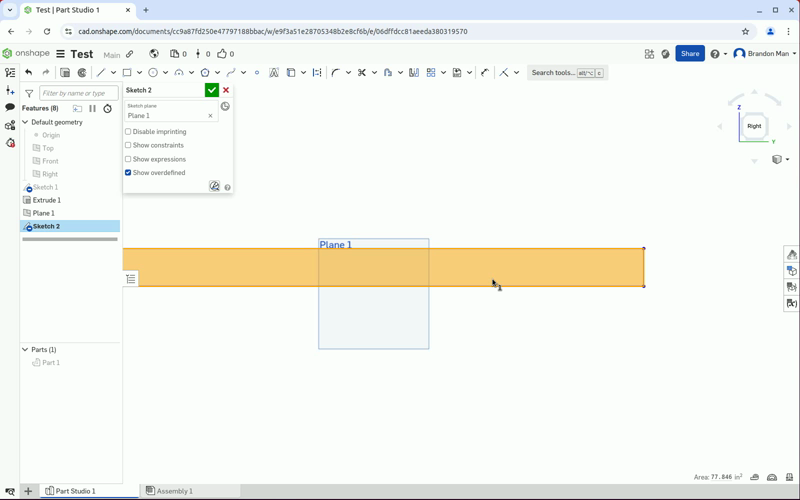
scroll(-6)
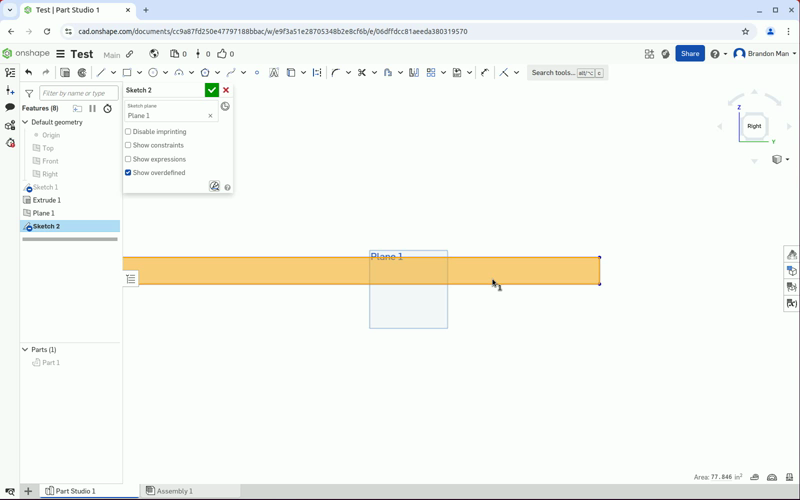
scroll(-6)
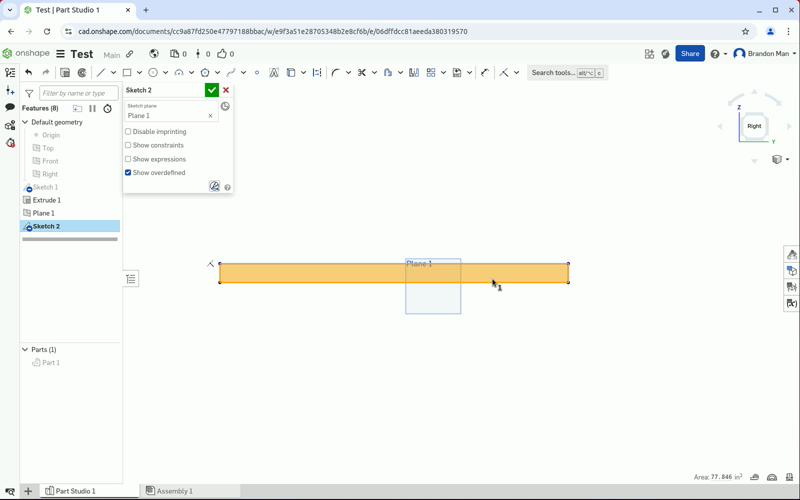
scroll(-6)
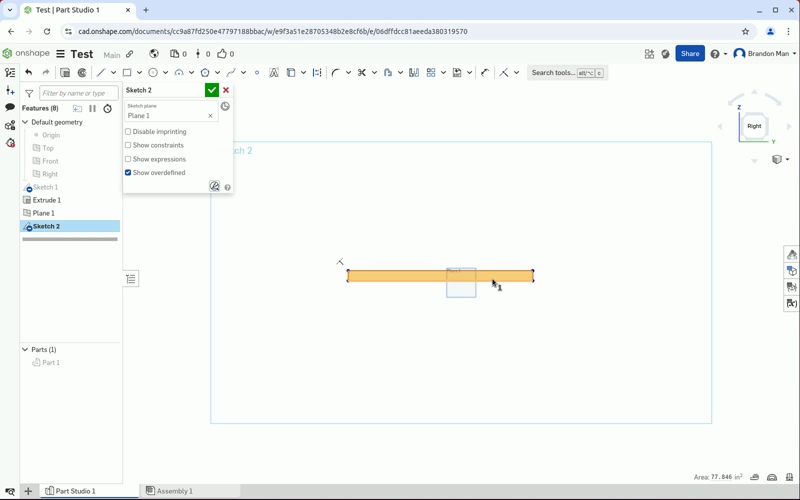
mouse_move(73, 352)
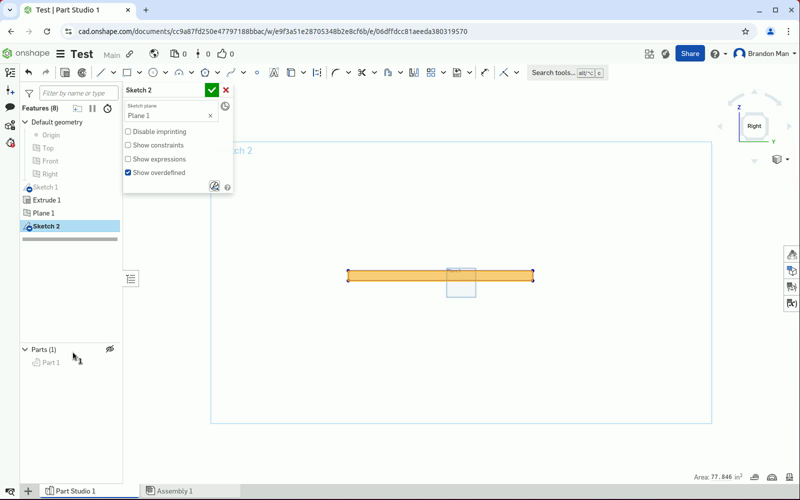
key(shift+y)
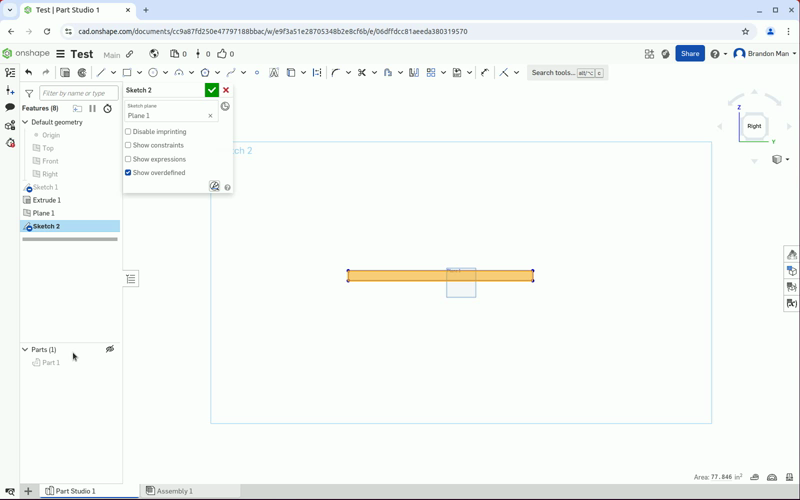
key(shift+e)
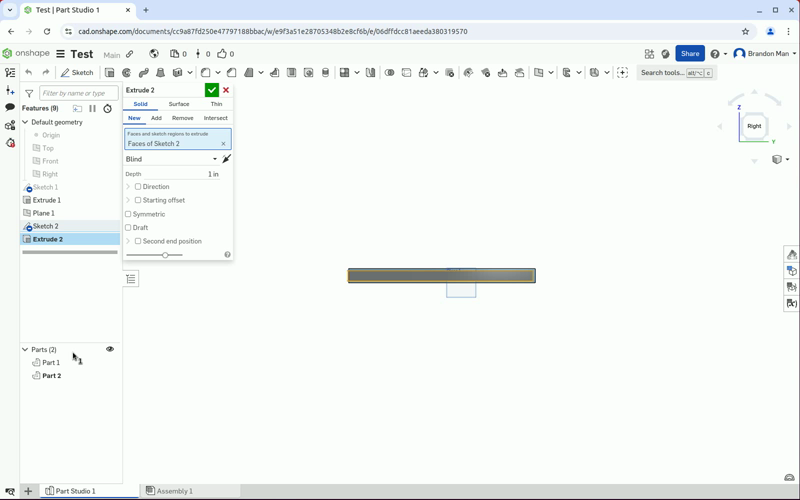
mouse_move(143, 106)
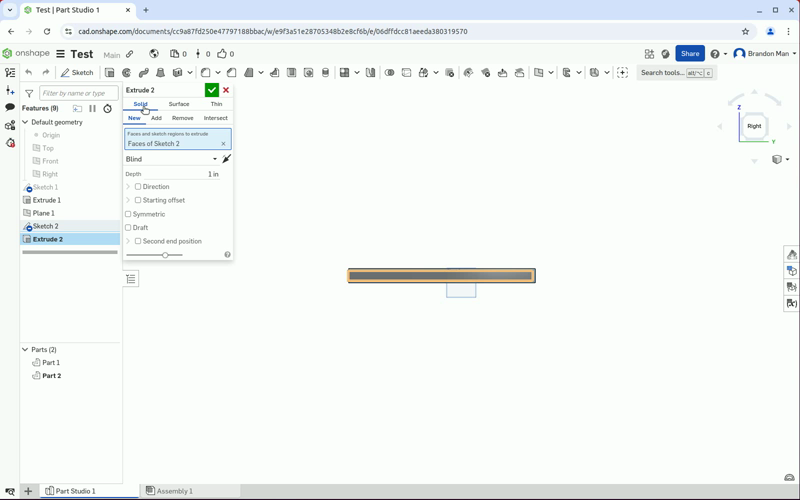
click(143, 106)
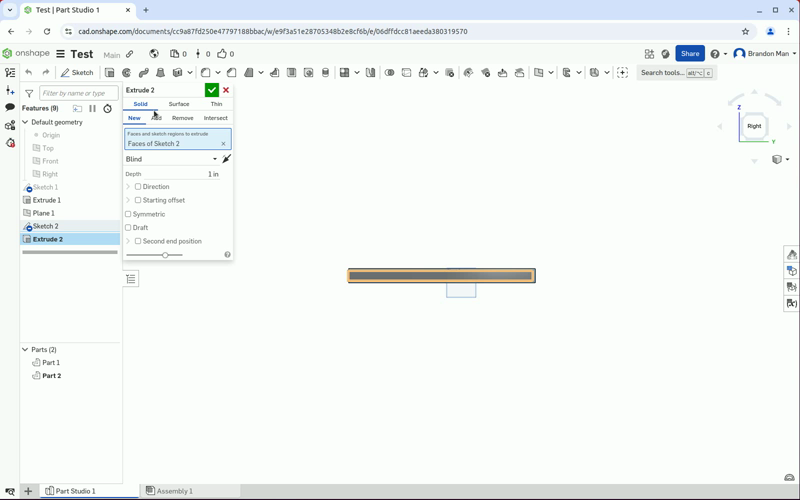
mouse_move(186, 120)
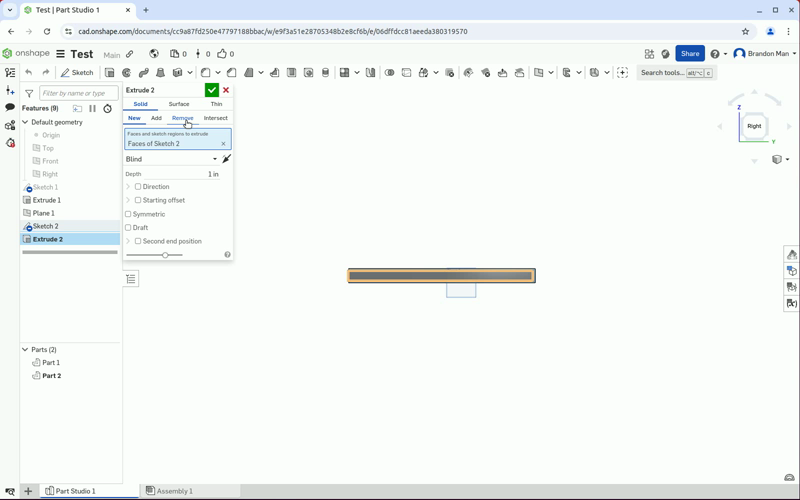
click(186, 120)
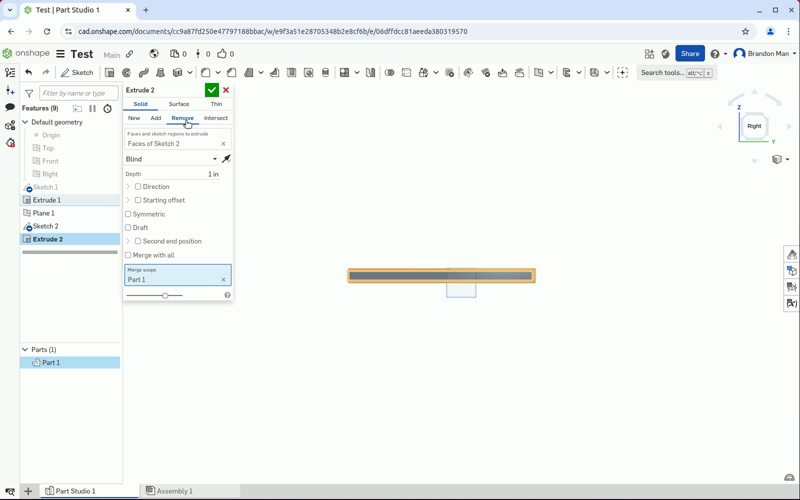
key(tab, 4)
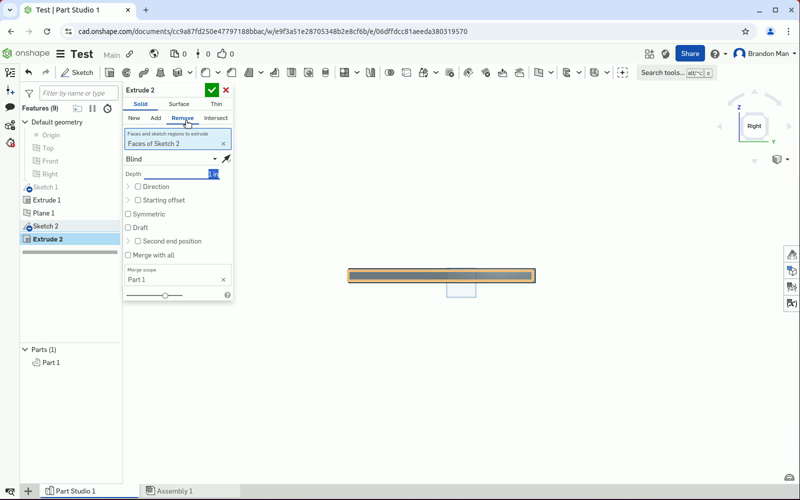
text(0.481)
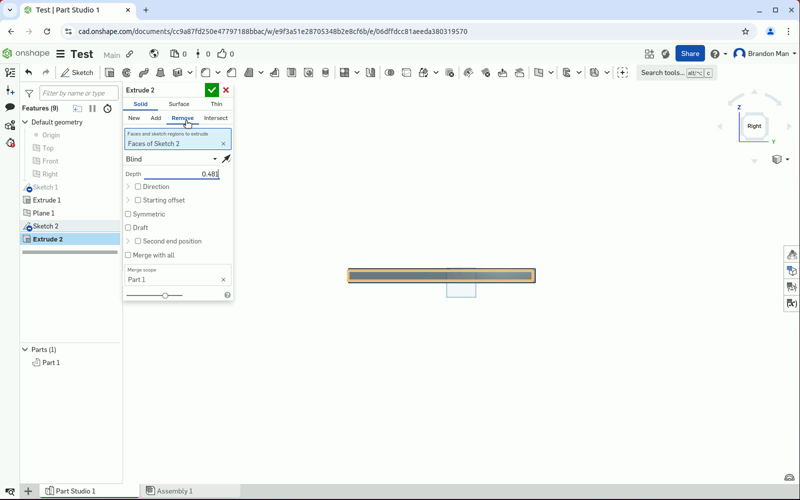
key(tab, 6)
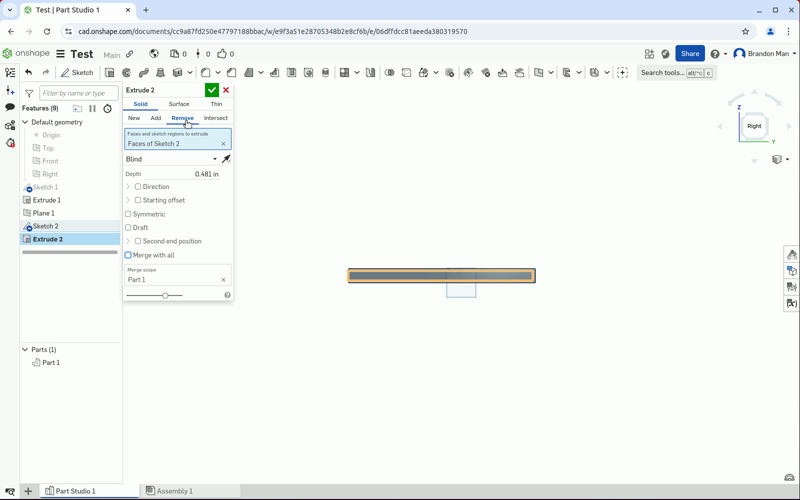
key(space)
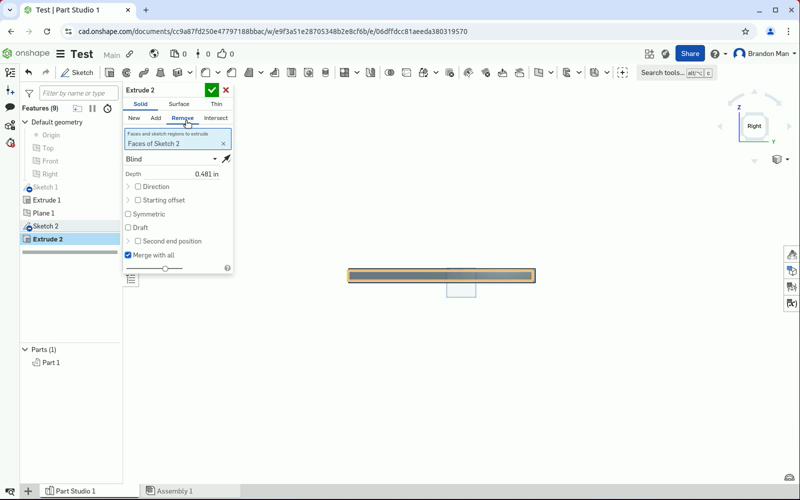
key(enter)
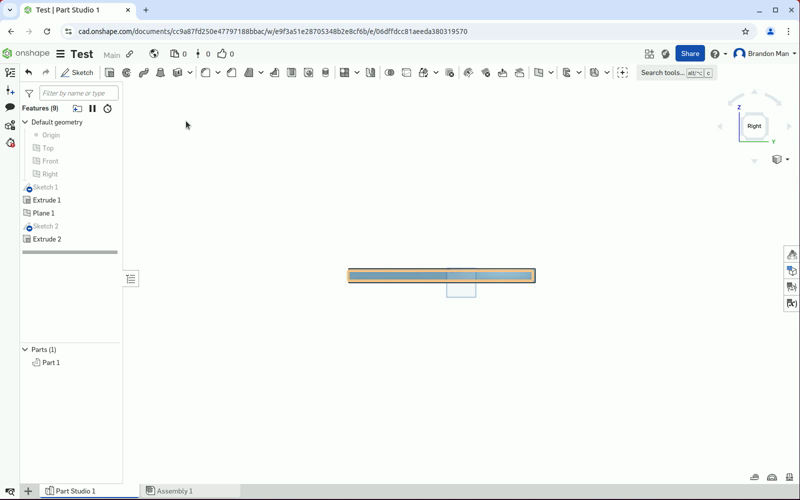
key(shift+h)
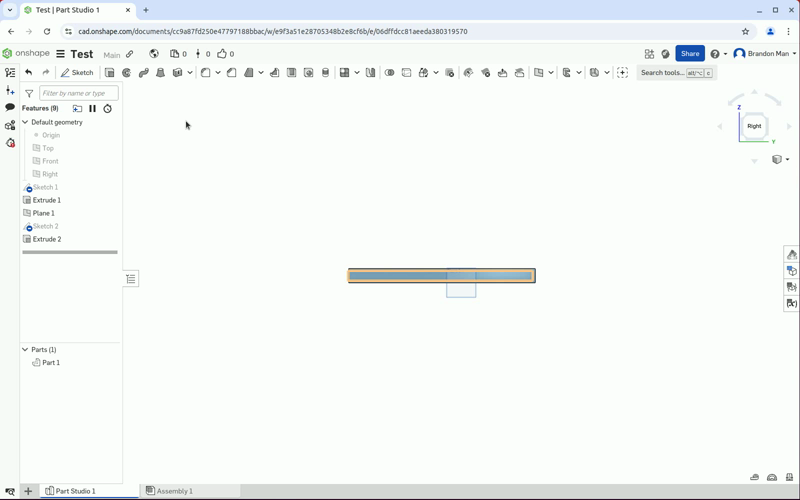
key(shift+h)
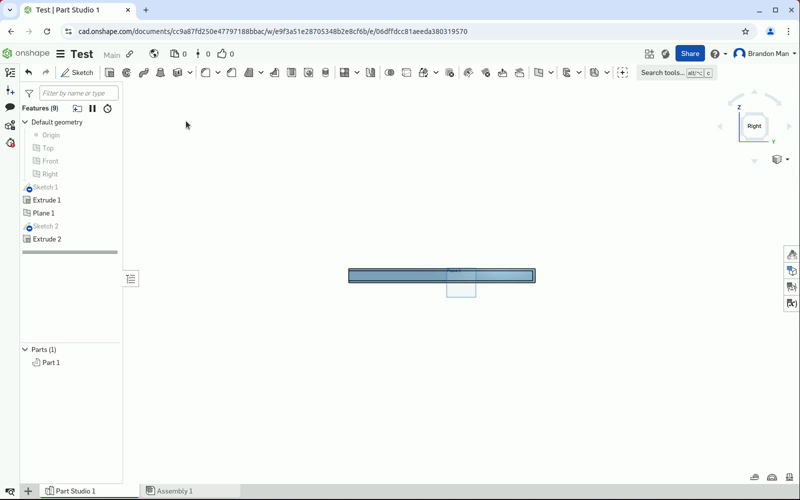
mouse_move(73, 189)
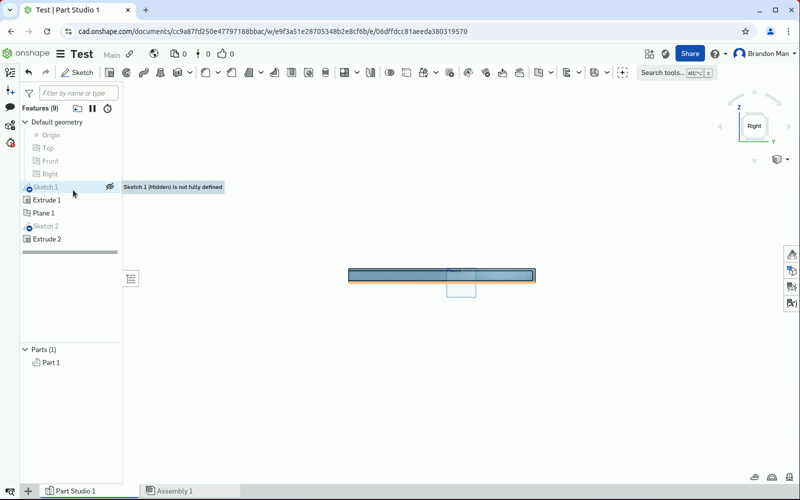
click(73, 189)
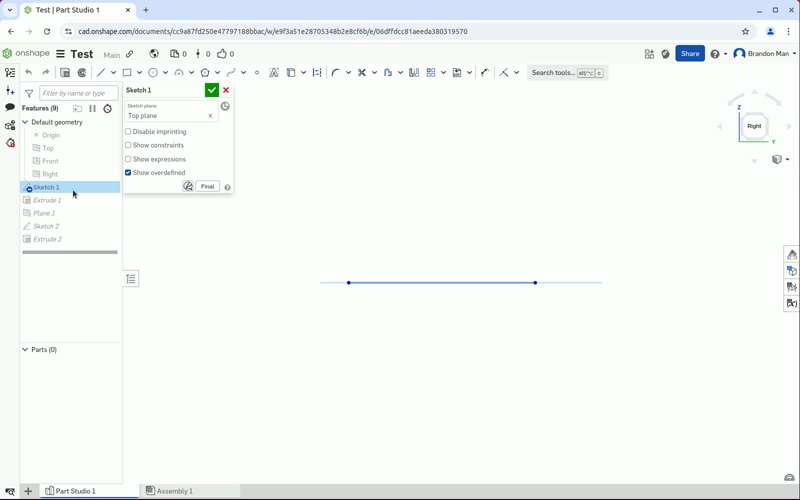
mouse_move(229, 92)
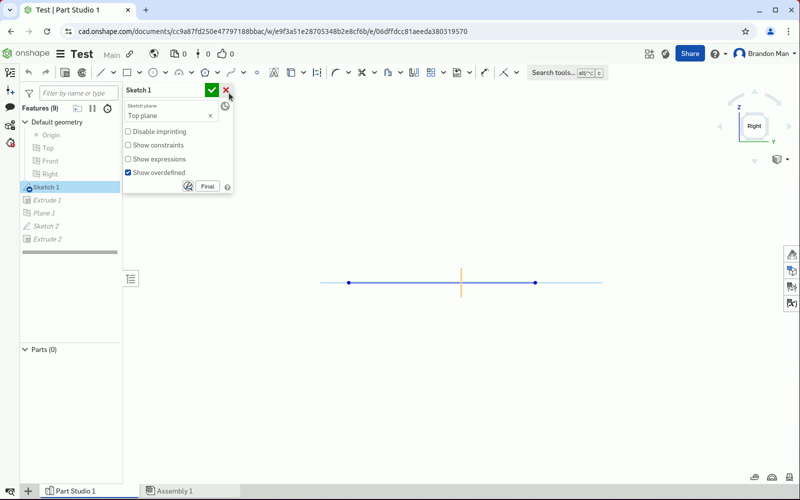
click(229, 92)
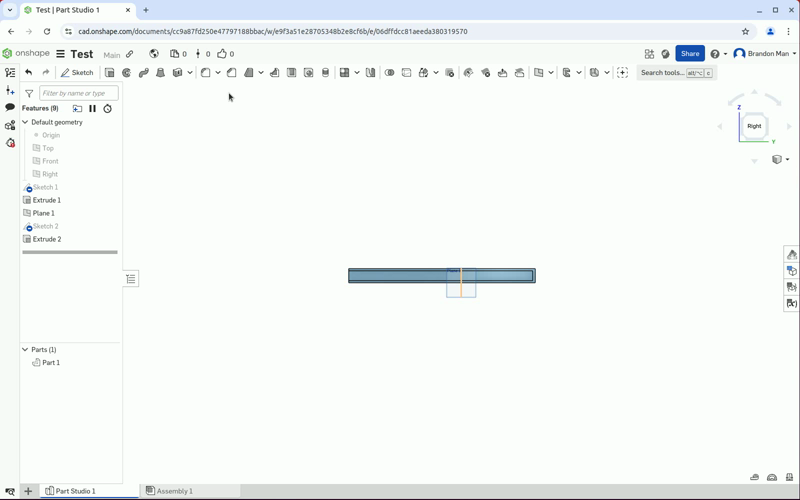
mouse_move(73, 352)
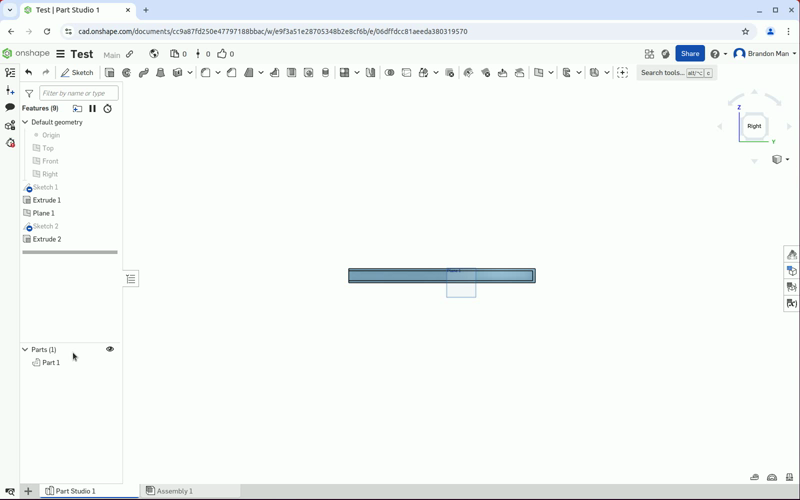
key(y)
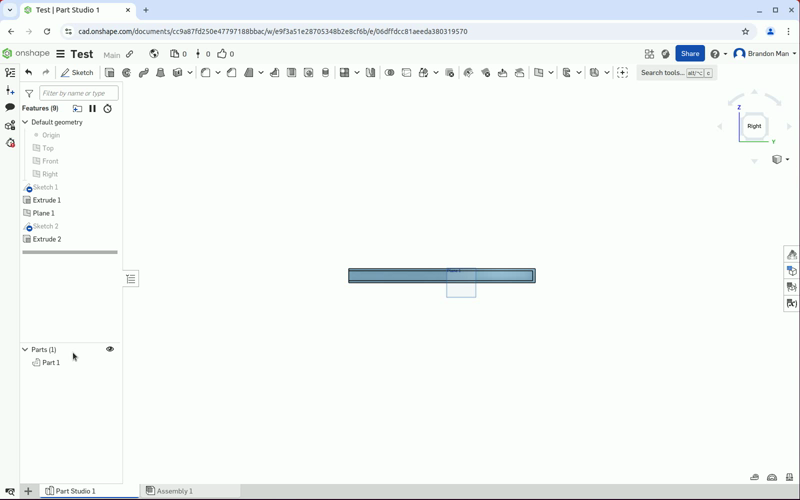
key(shift+p)
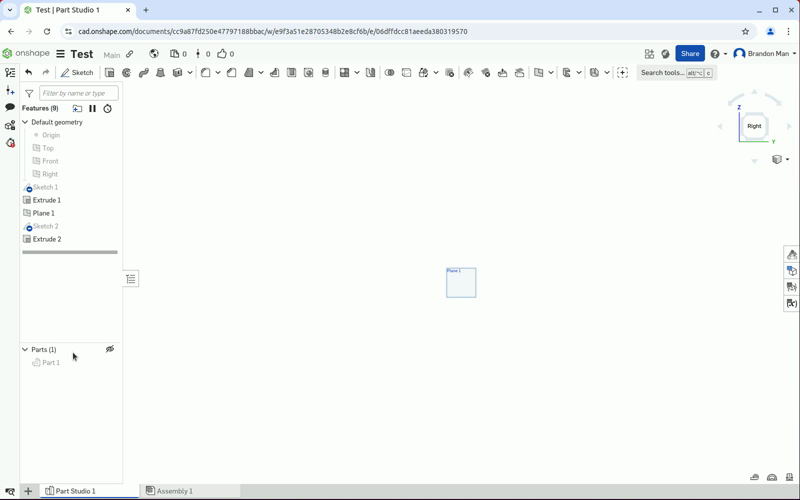
key(space)
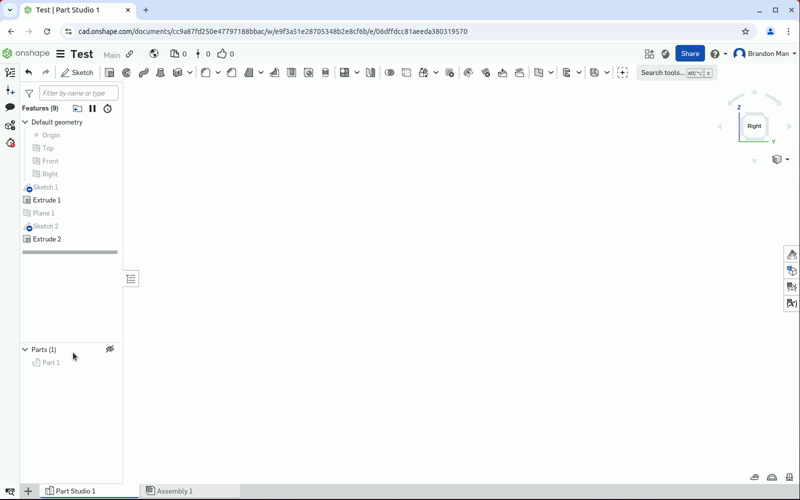
key_down(shift)
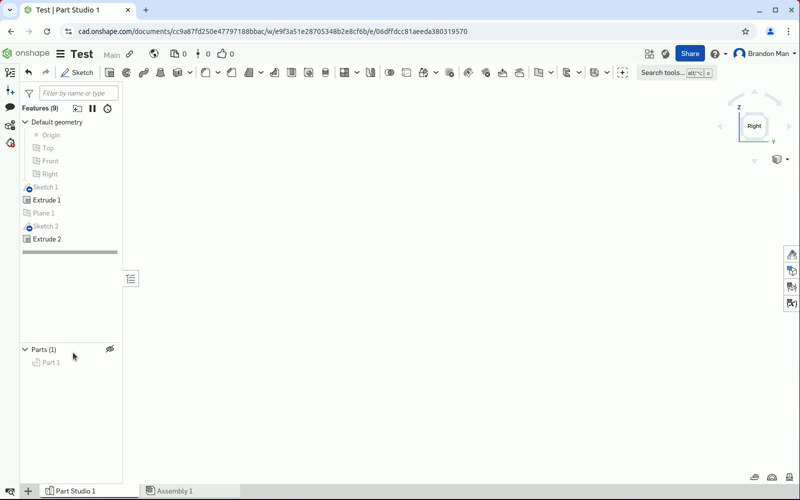
key(right)
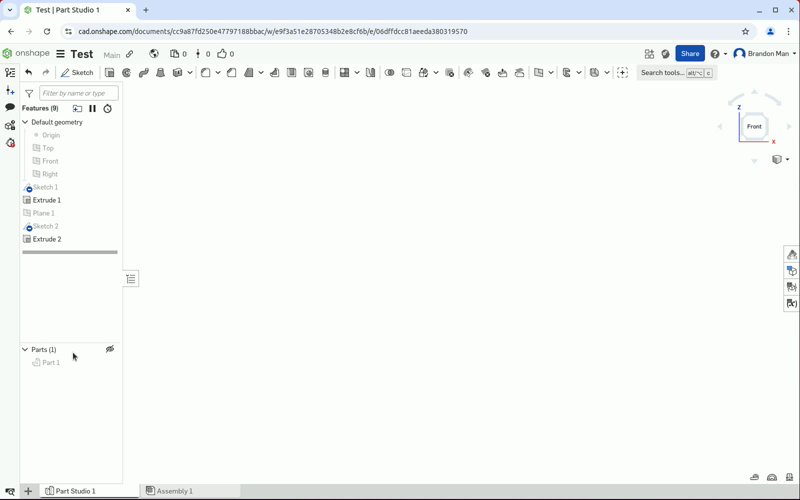
key_up(shift)
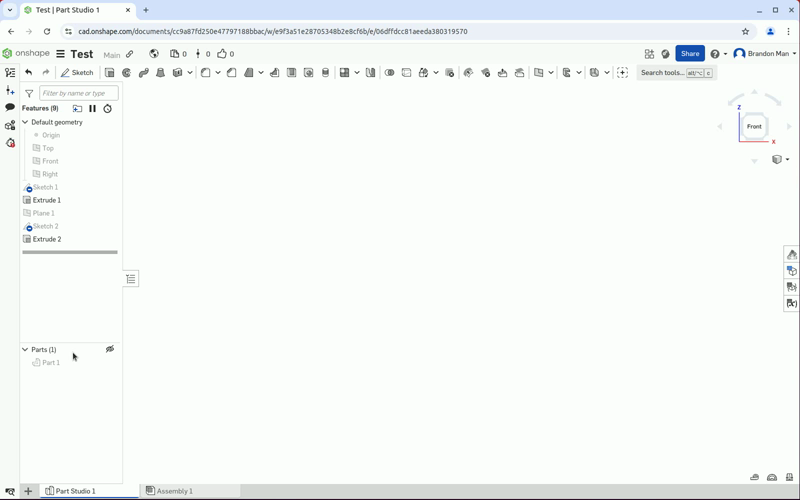
mouse_move(73, 352)
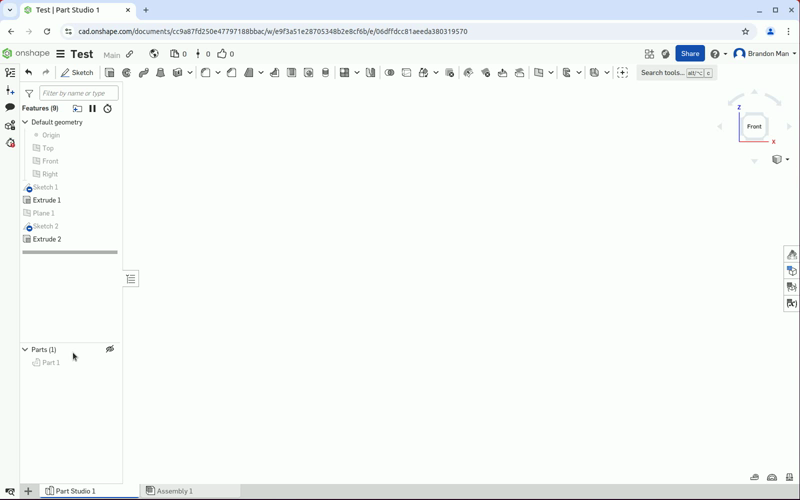
key(shift+y)
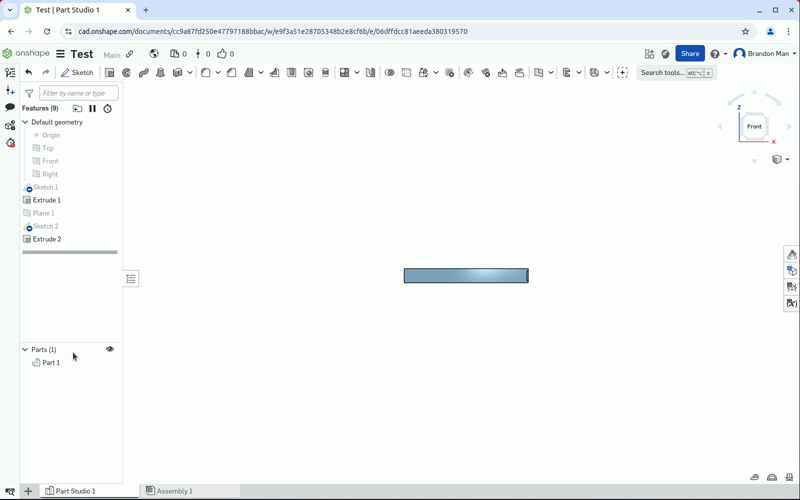
mouse_move(541, 75)
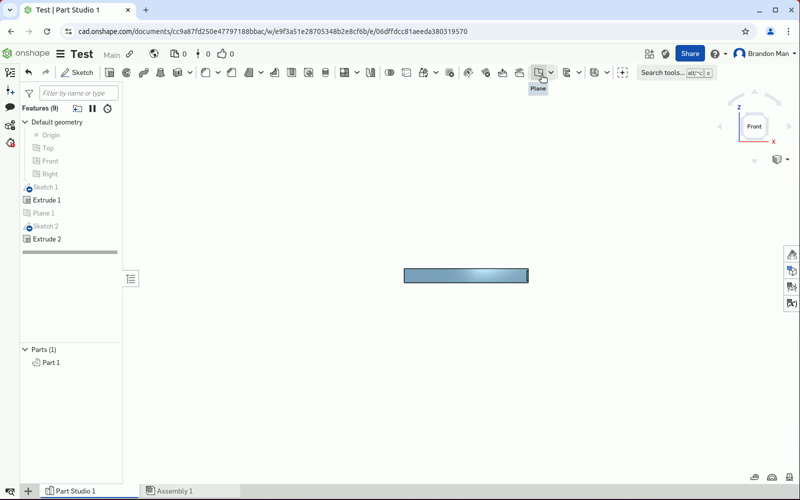
click(541, 75)
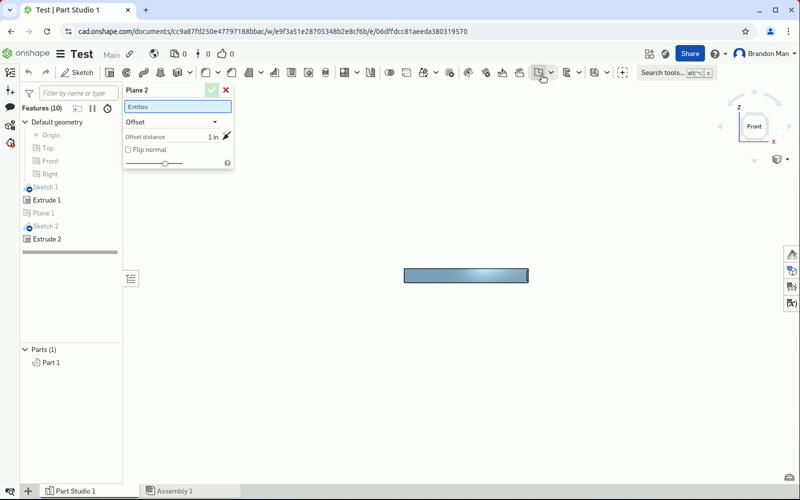
mouse_move(73, 163)
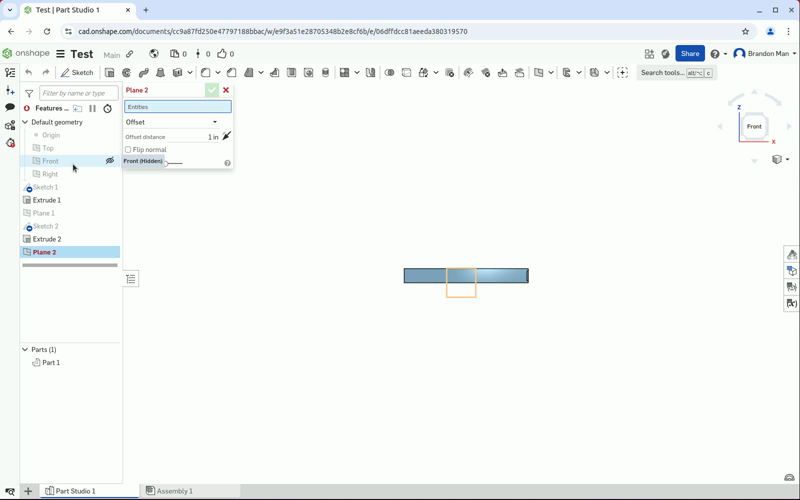
click(73, 163)
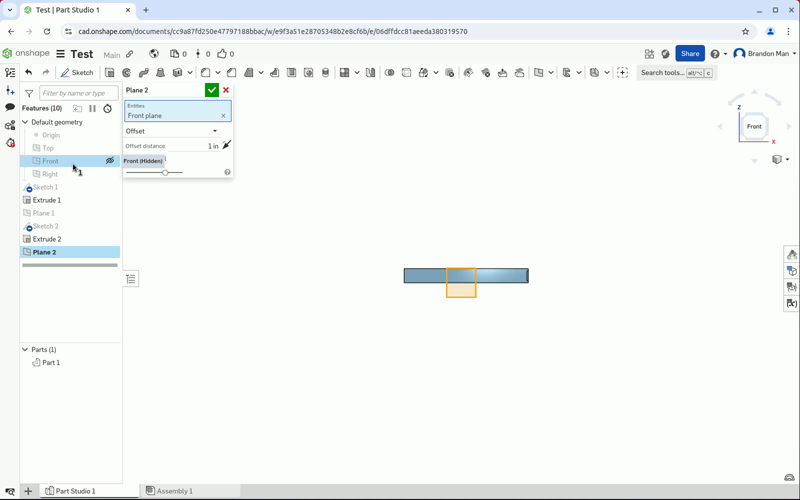
key(tab, 2)
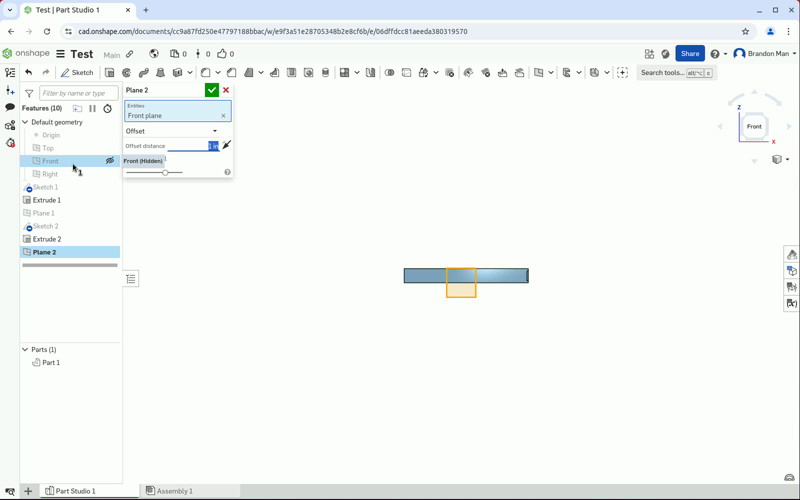
text(23.108)
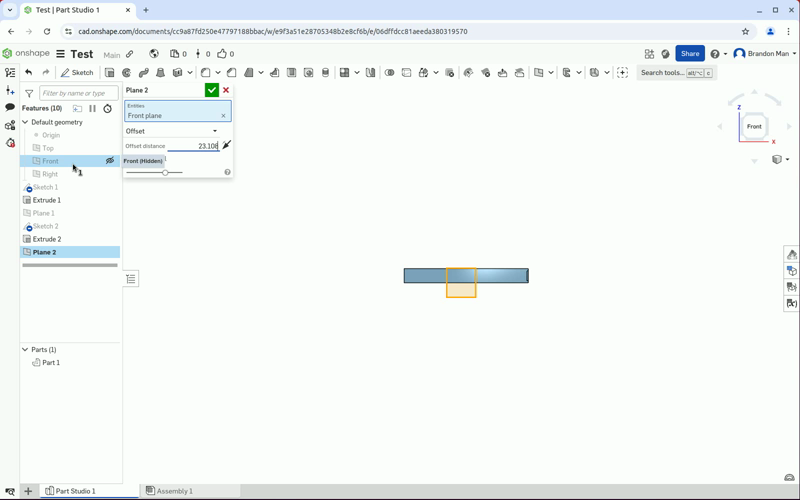
key(enter, 2)
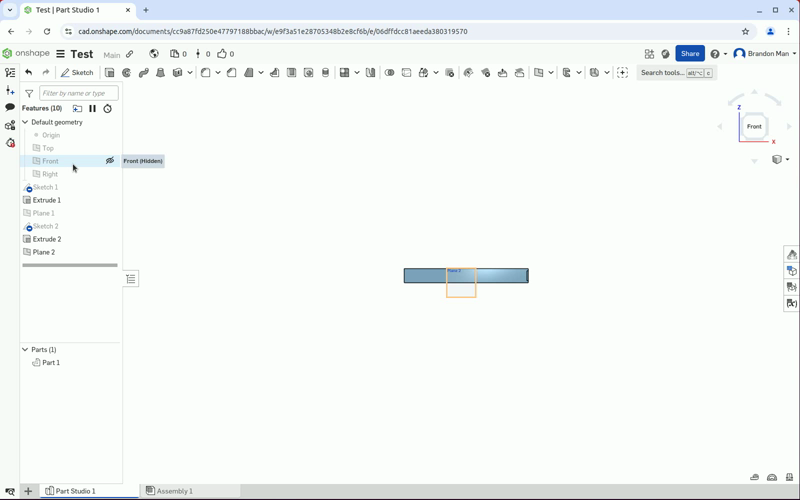
key(shift+s)
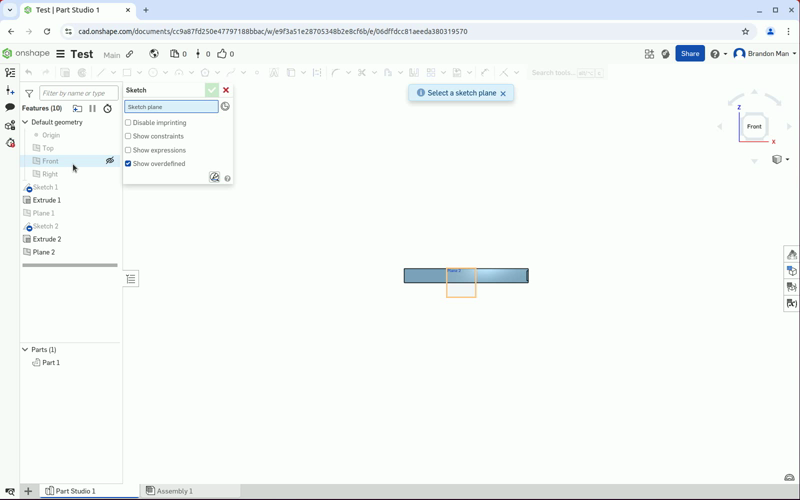
mouse_move(73, 254)
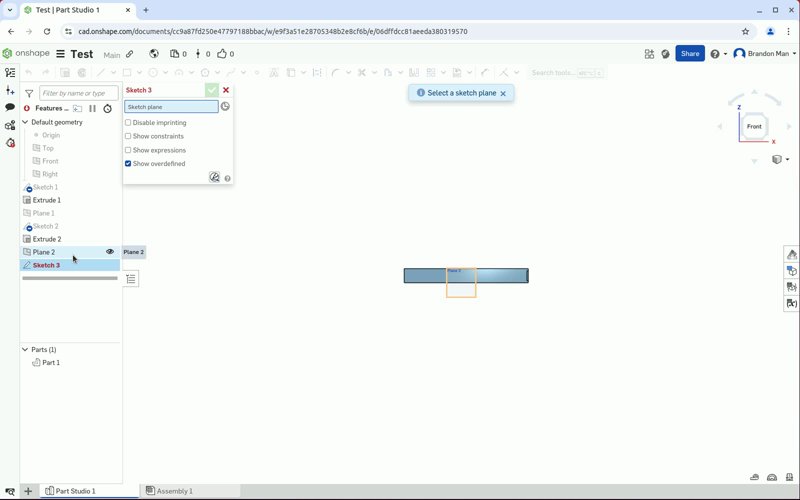
click(73, 254)
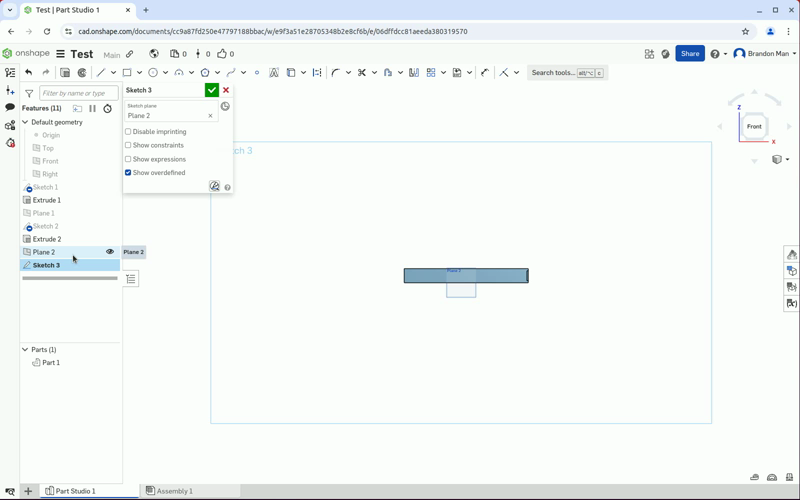
mouse_move(73, 352)
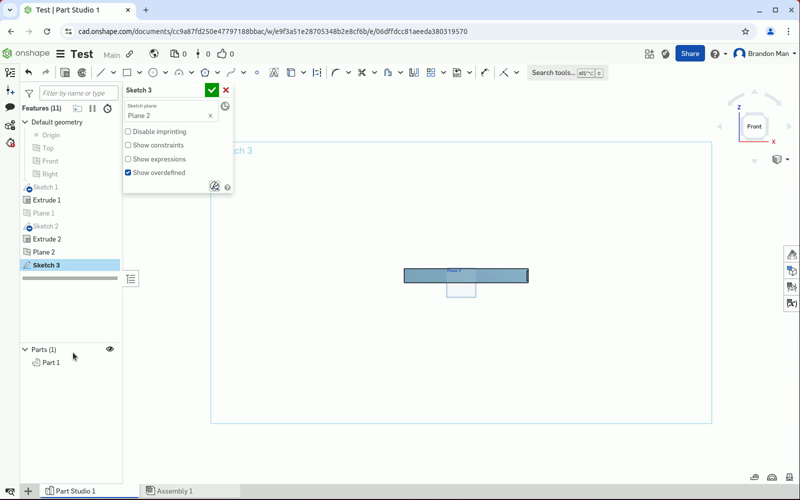
key(y)
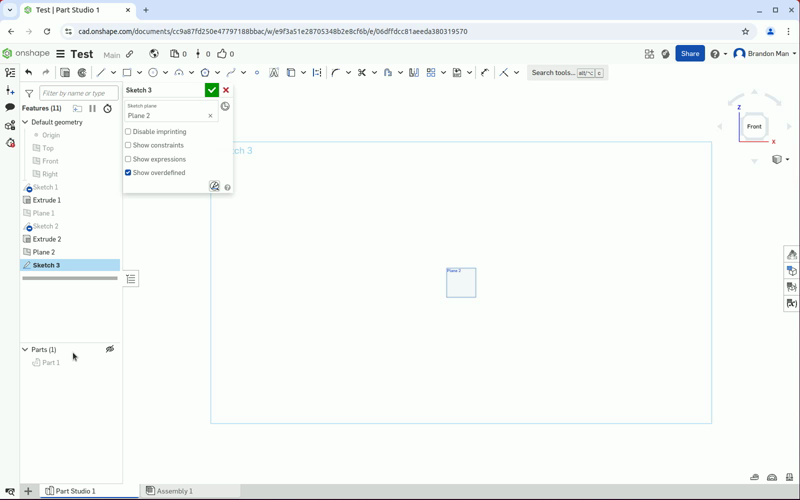
key(l)
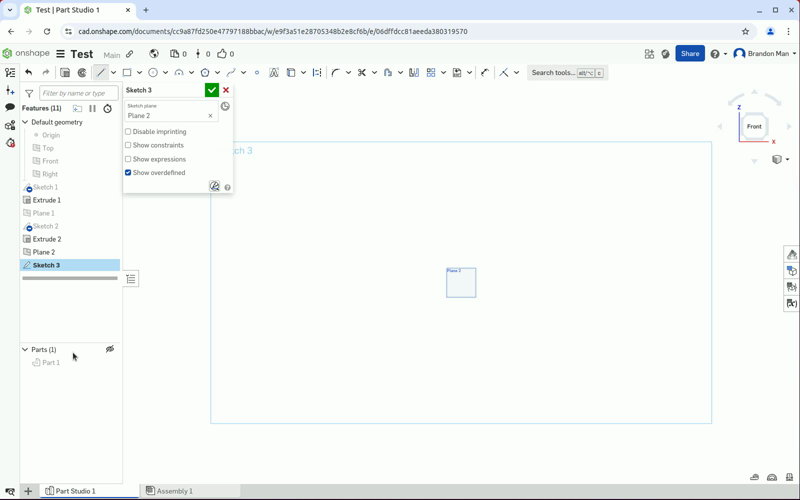
key_down(shift)
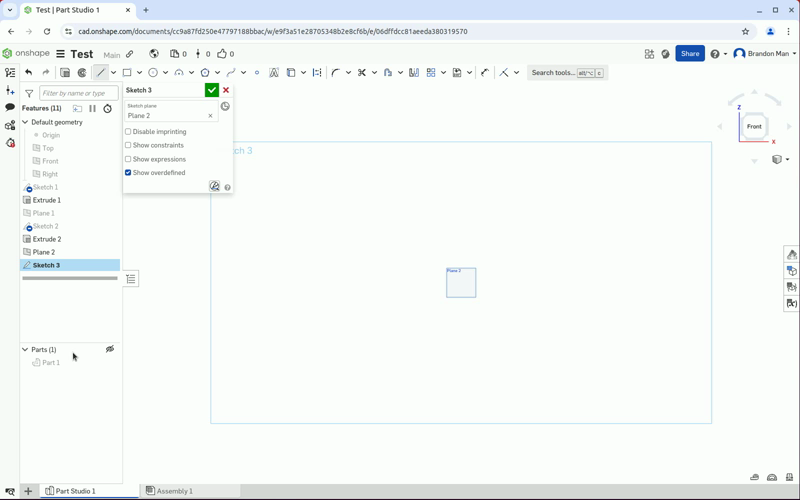
mouse_move(404, 280)
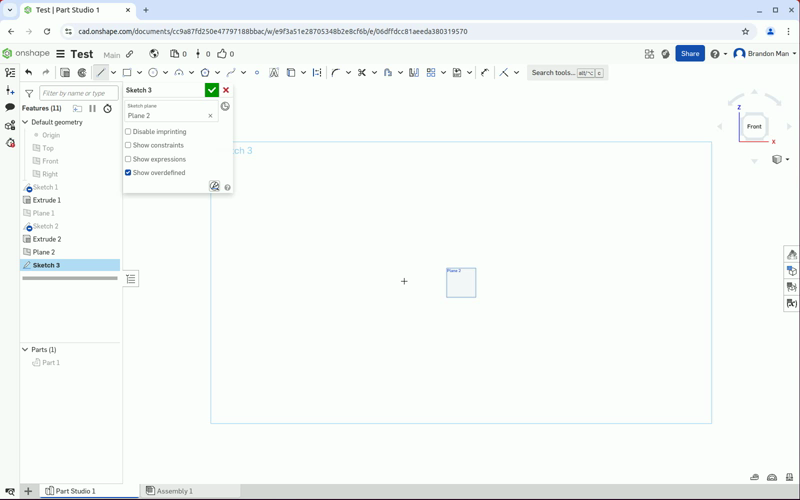
click(404, 280)
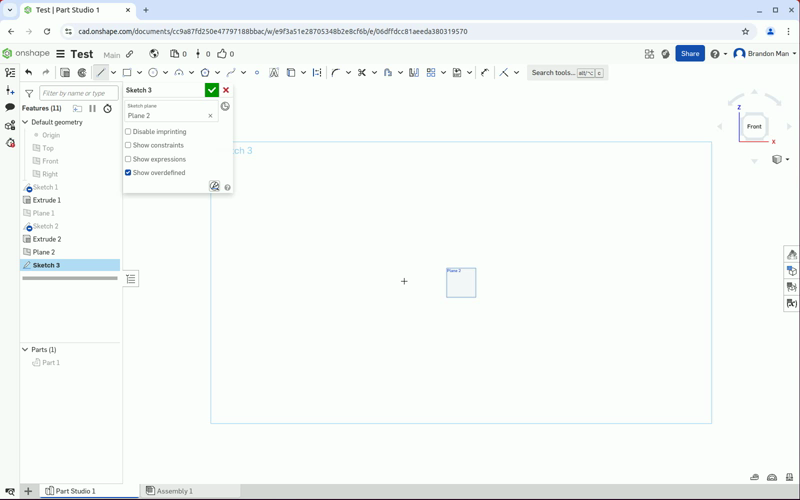
key_up(shift)
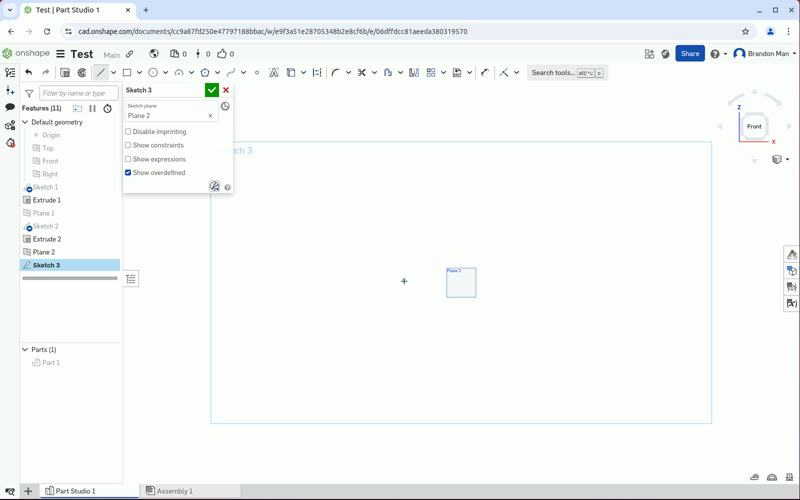
key_down(shift)
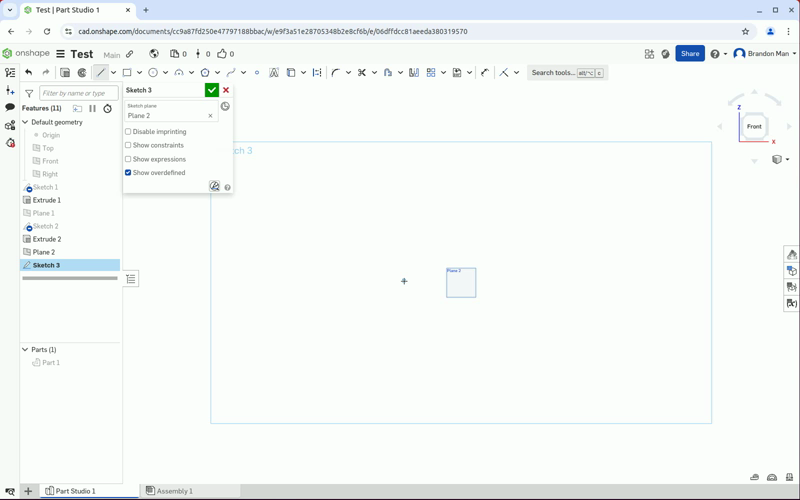
mouse_move(529, 280)
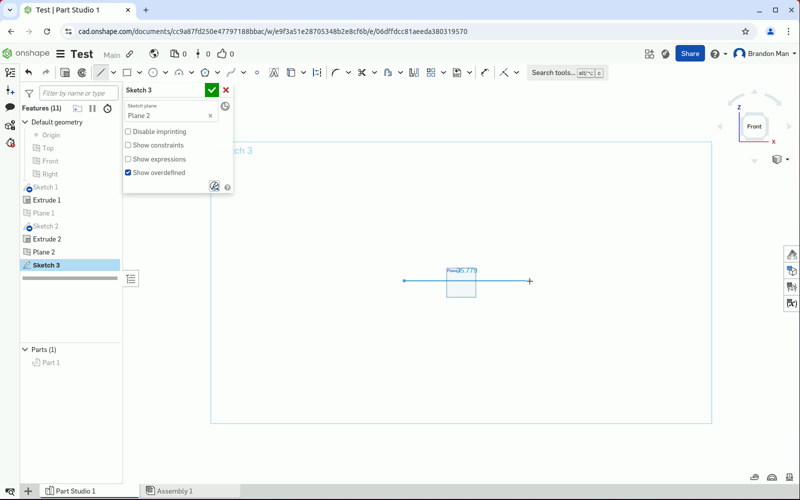
click(529, 280)
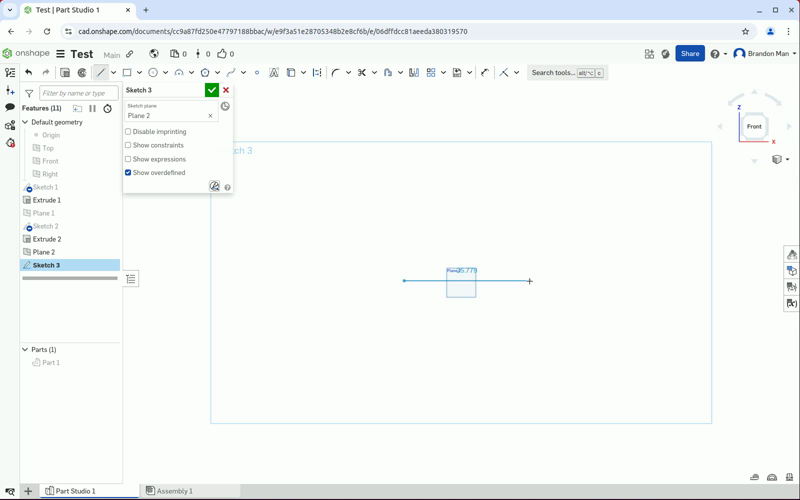
key_up(shift)
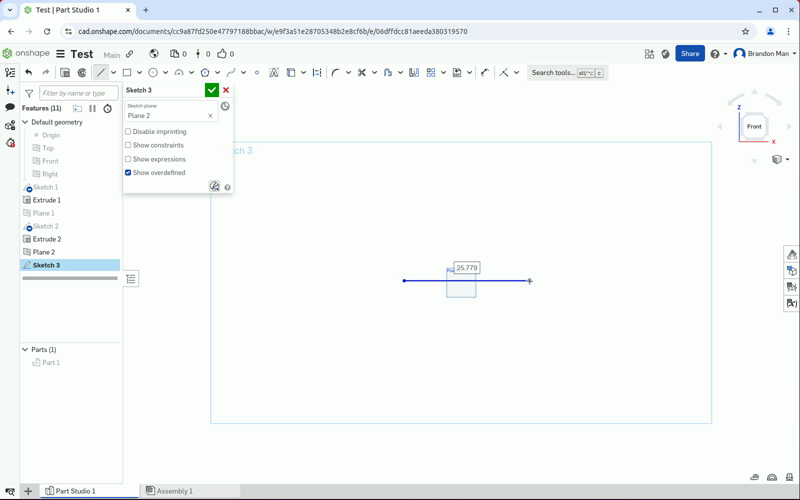
key_down(shift)
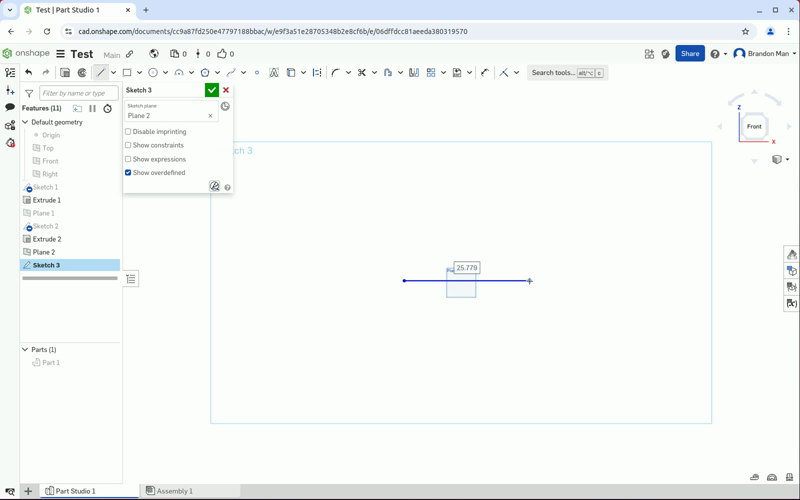
mouse_move(559, 280)
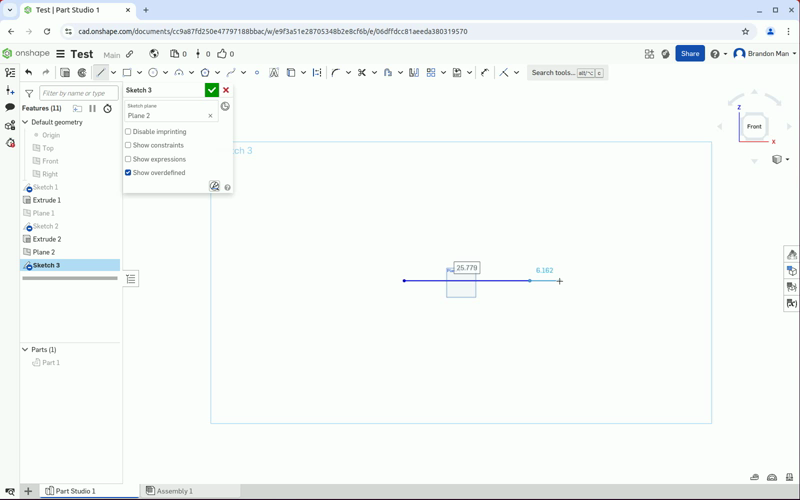
mouse_move(529, 270)
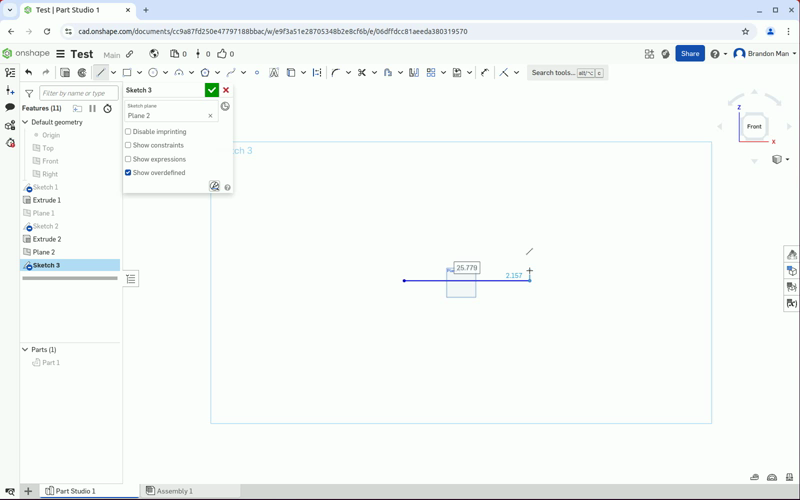
click(529, 270)
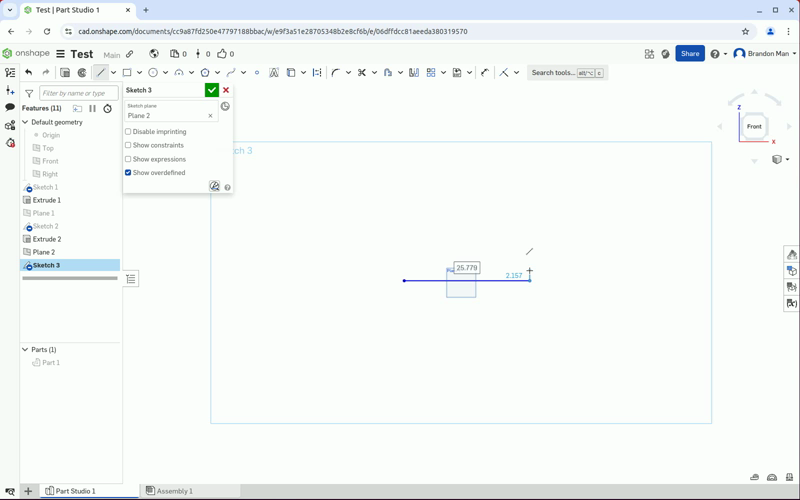
key_up(shift)
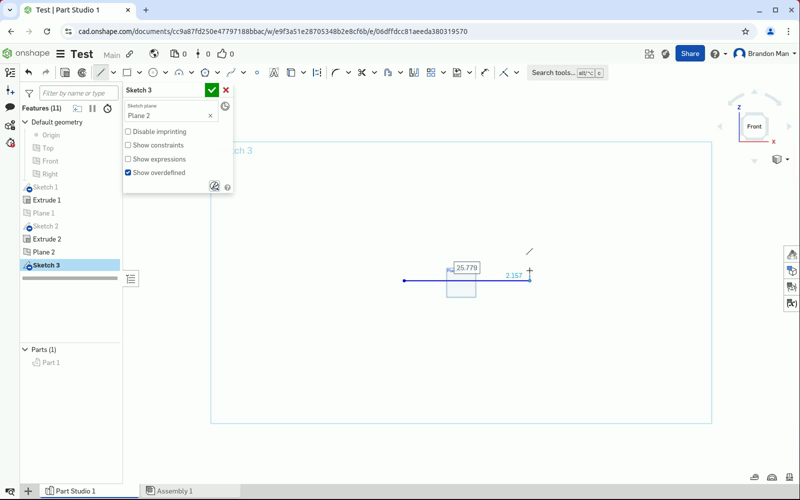
key_down(shift)
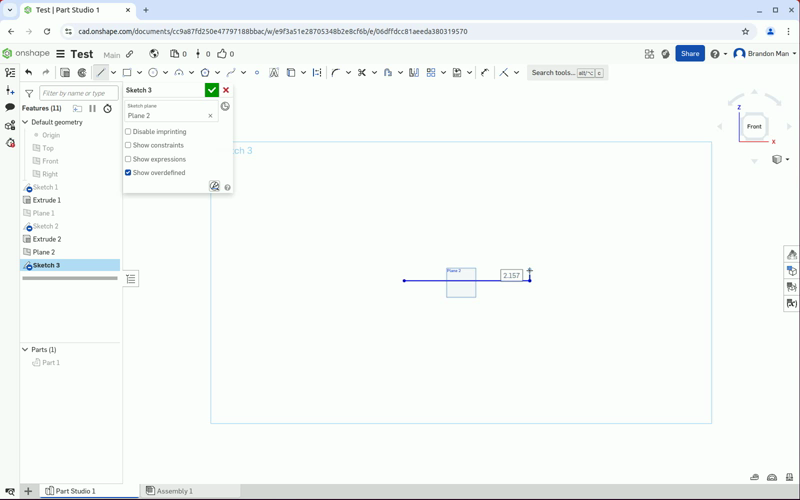
mouse_move(404, 270)
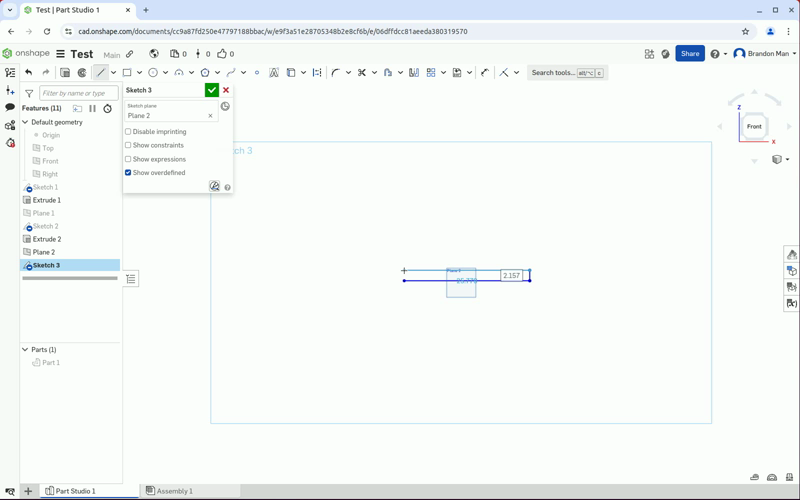
click(404, 270)
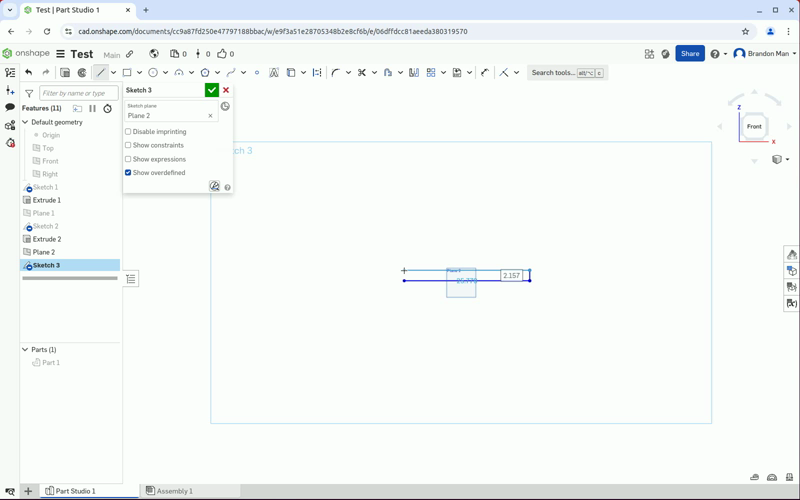
key_up(shift)
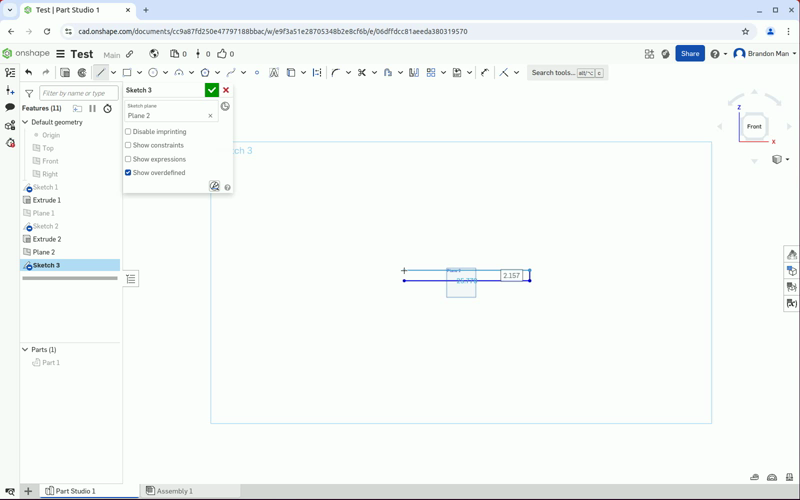
mouse_move(434, 270)
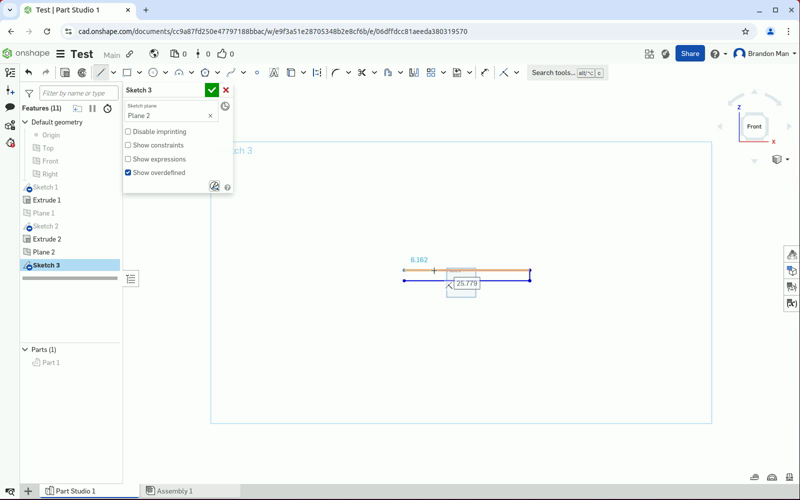
key_down(shift)
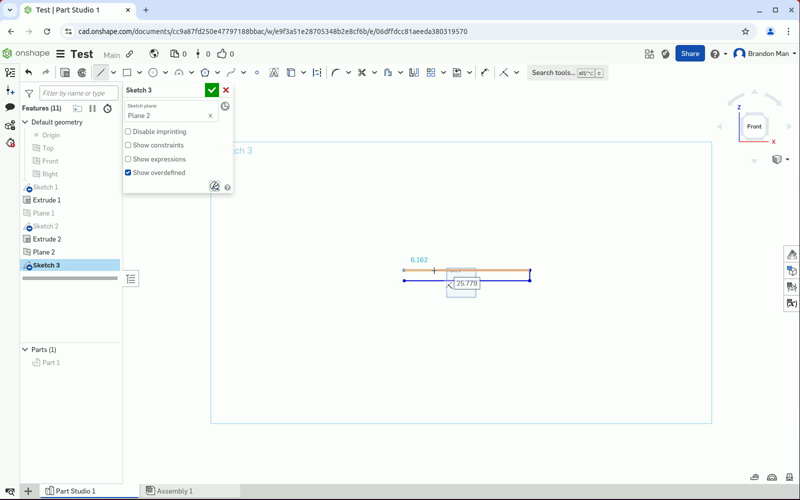
mouse_move(404, 280)
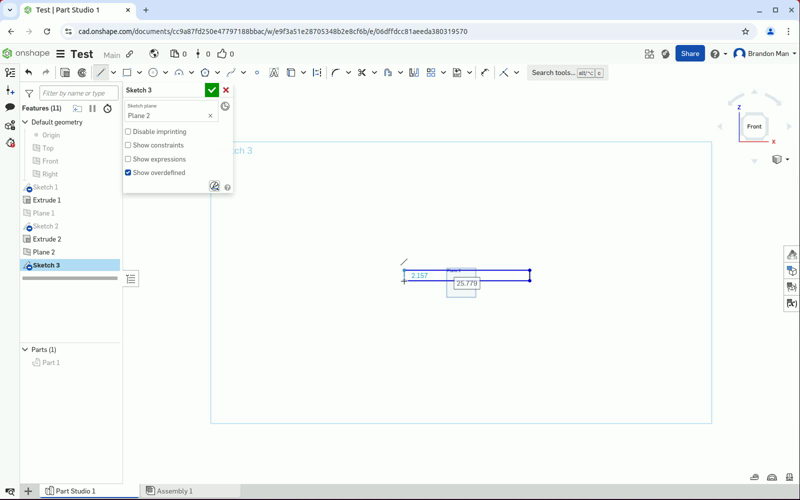
key_up(shift)
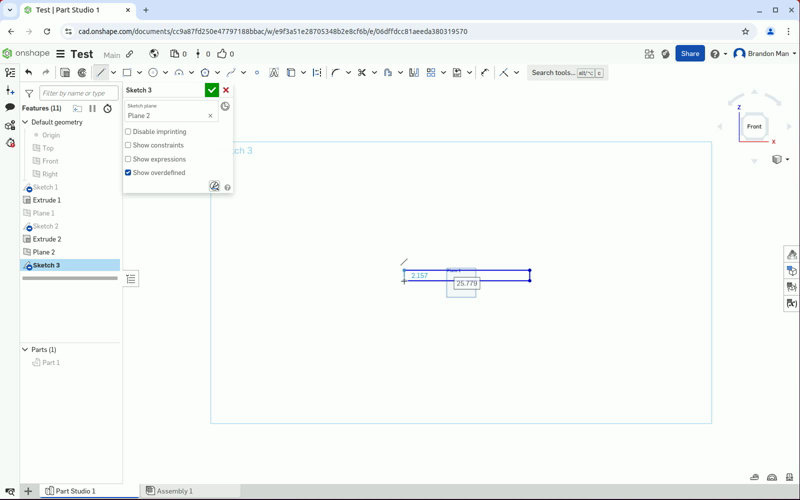
click(404, 280)
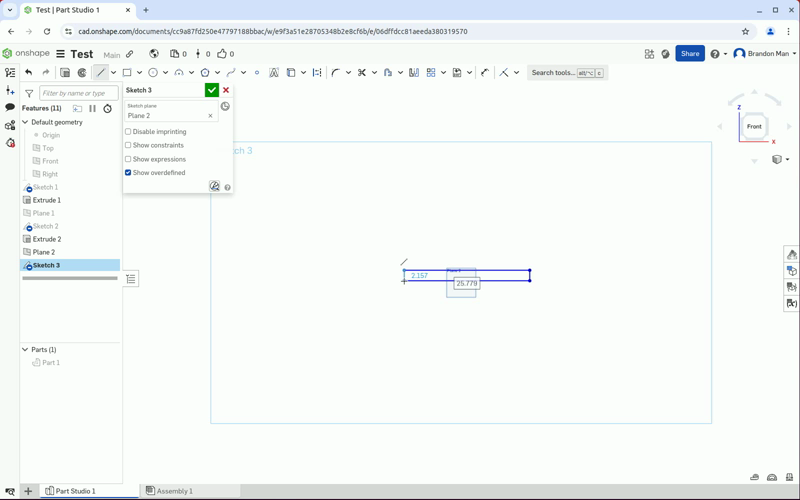
key(esc)
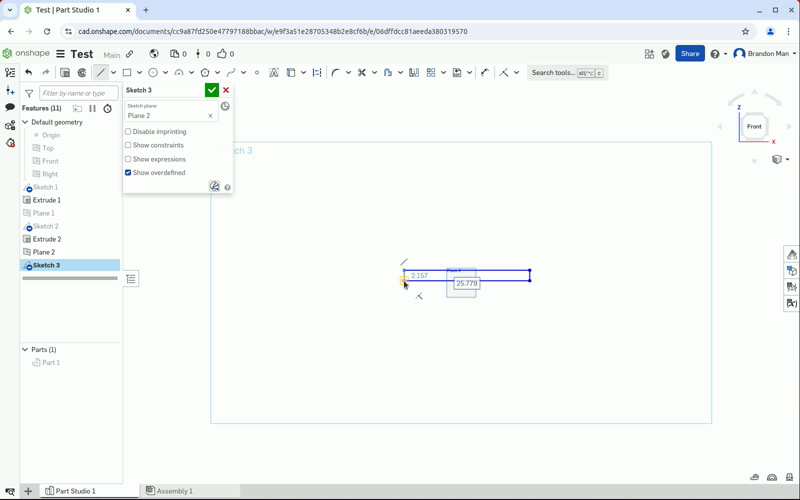
mouse_move(424, 270)
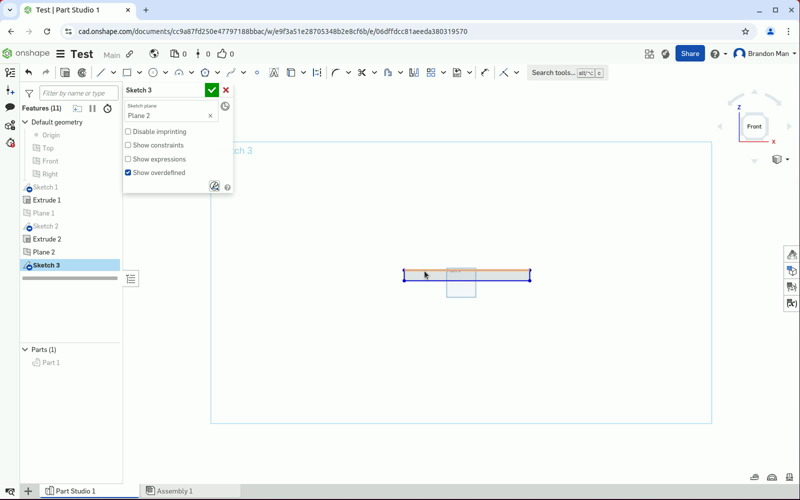
scroll(6)
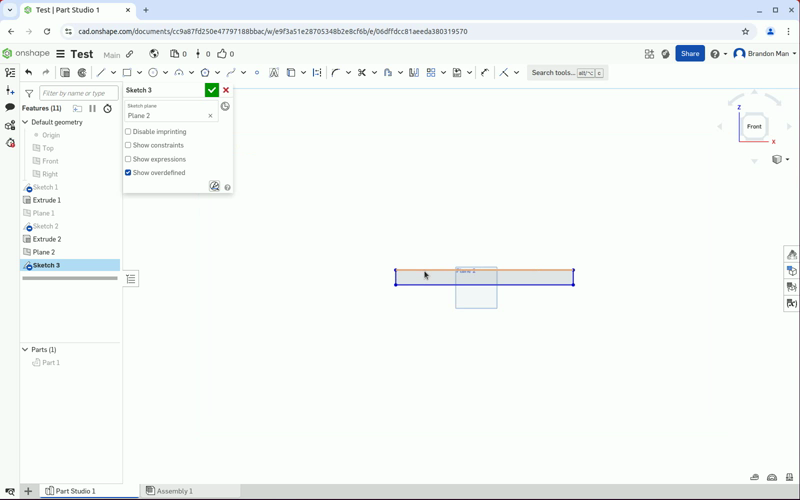
scroll(6)
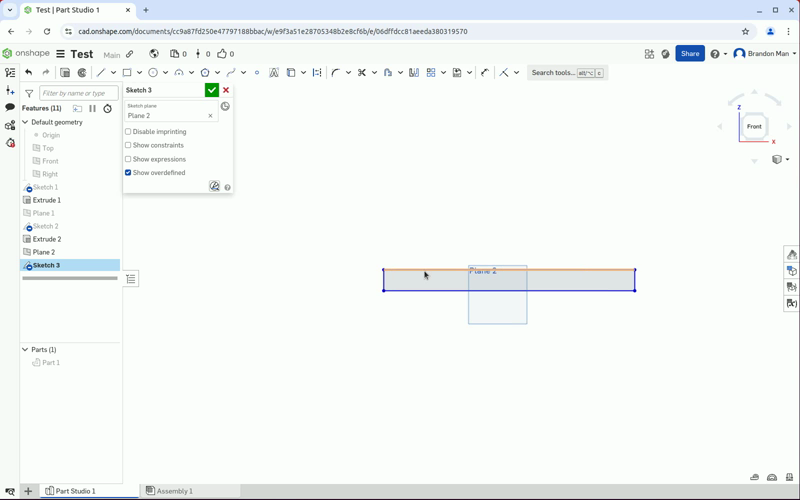
scroll(6)
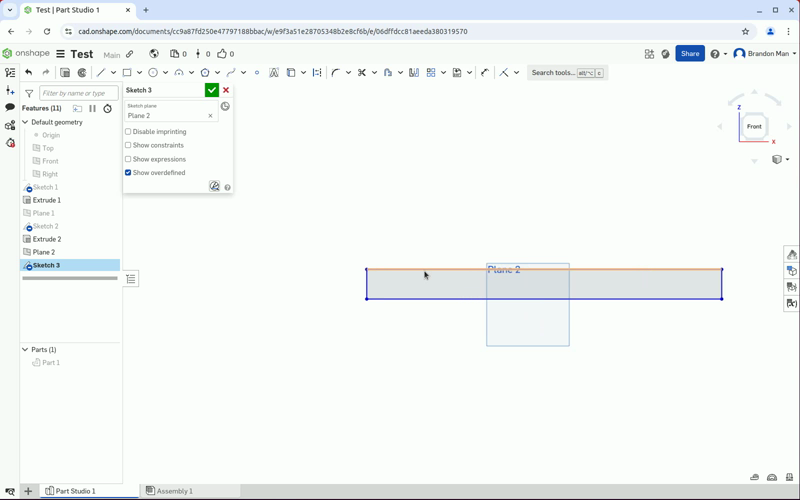
scroll(6)
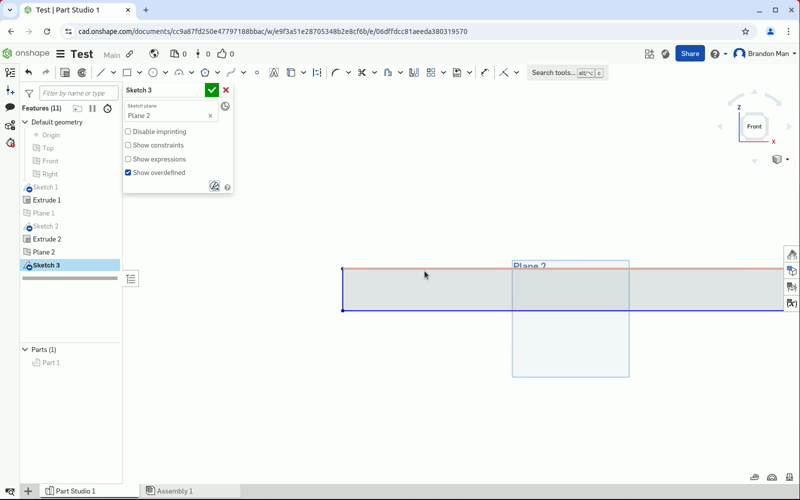
scroll(6)
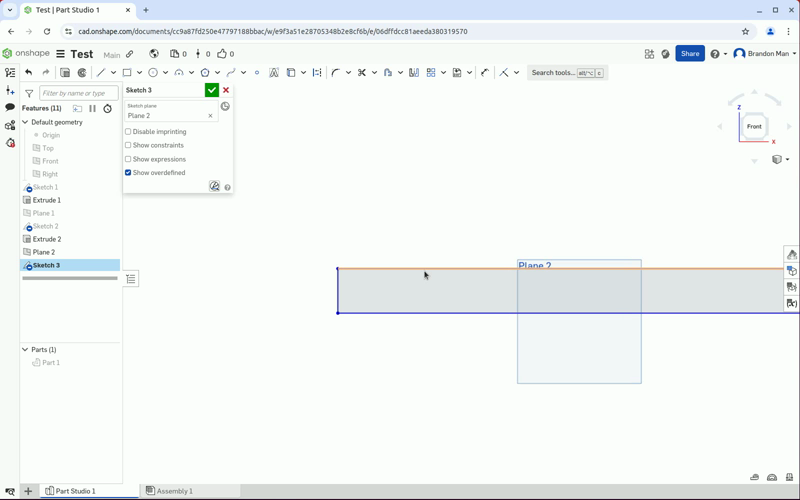
scroll(6)
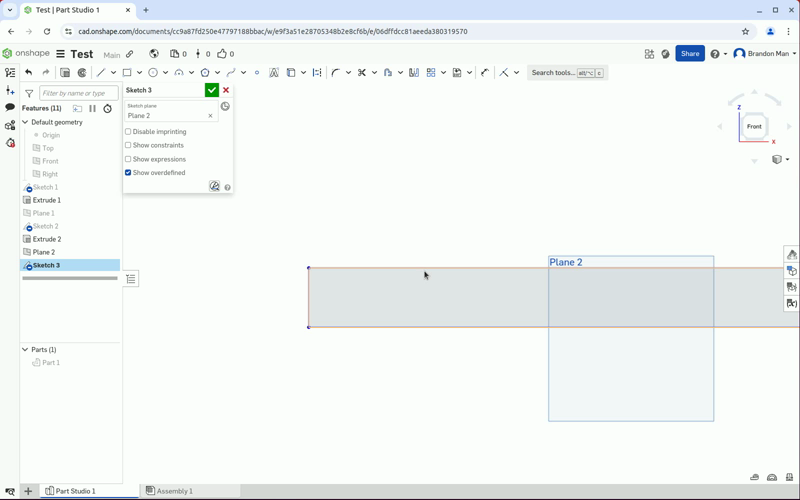
scroll(6)
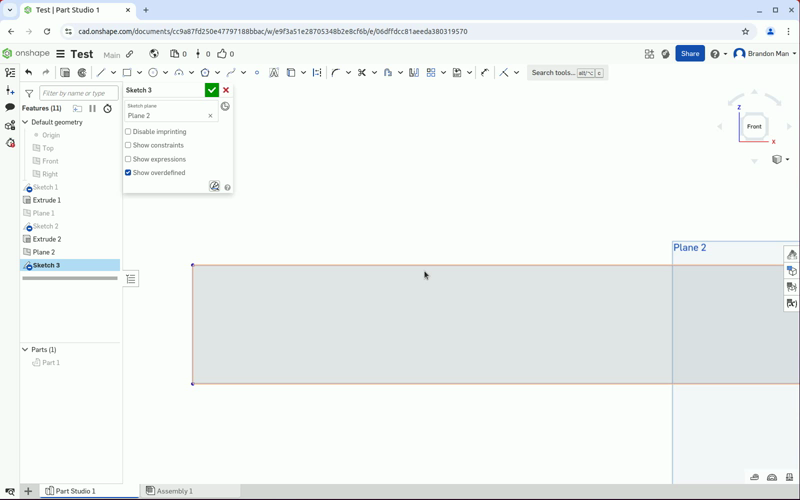
click(424, 270)
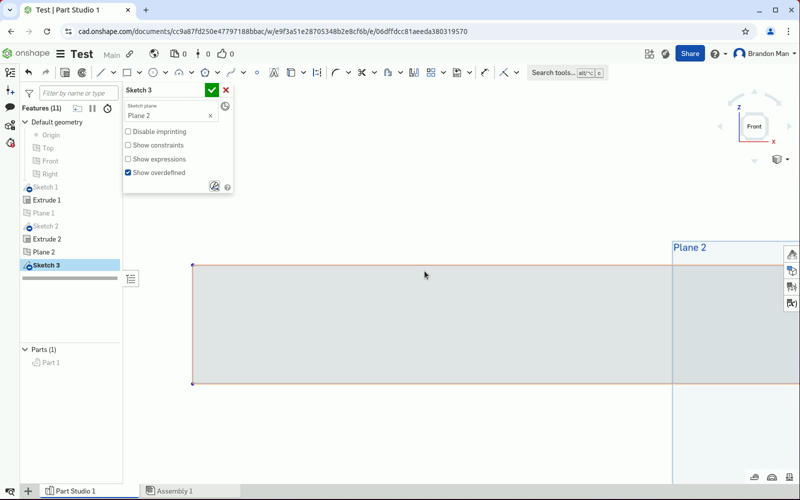
scroll(-6)
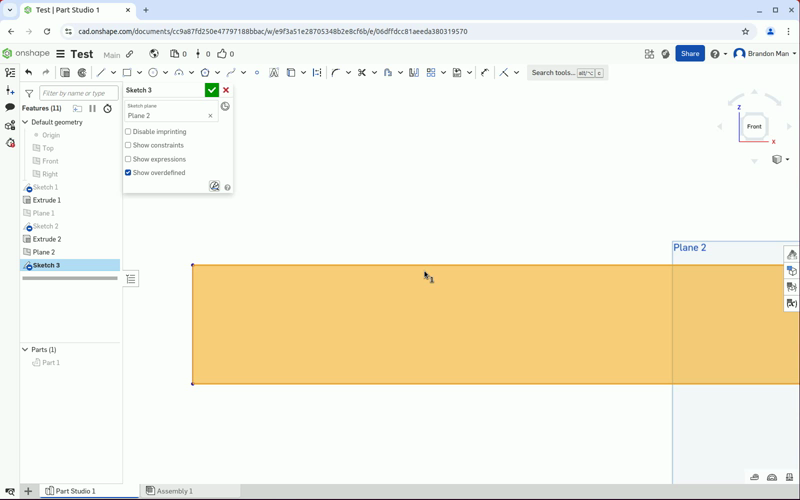
scroll(-6)
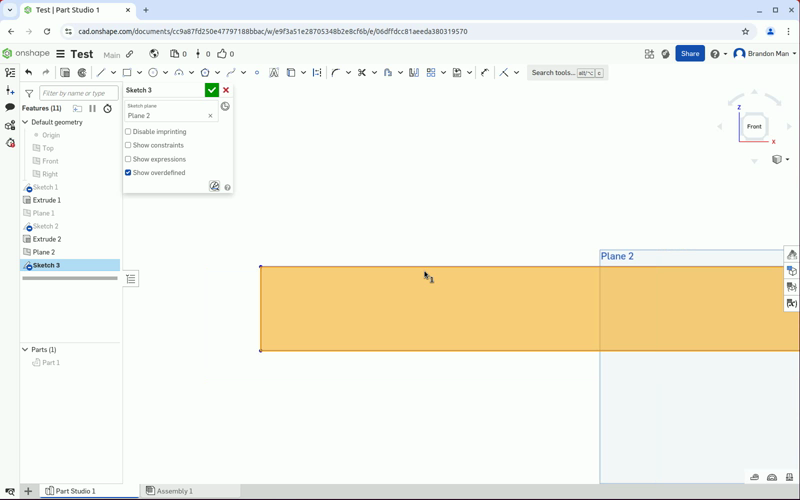
scroll(-6)
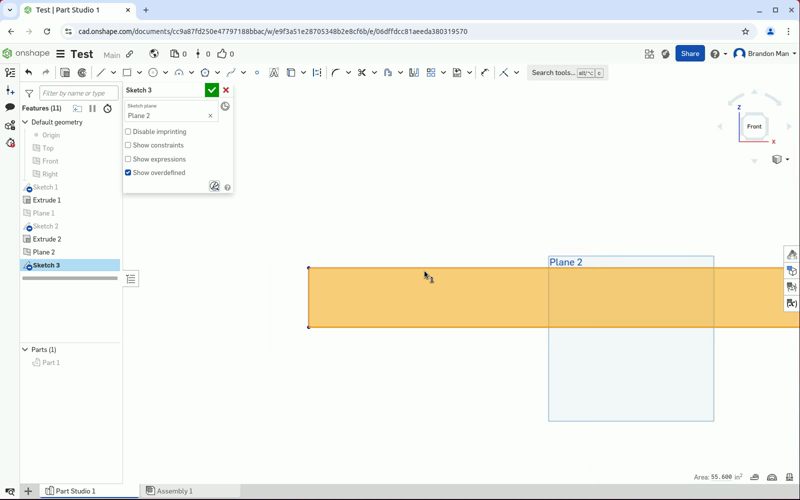
scroll(-6)
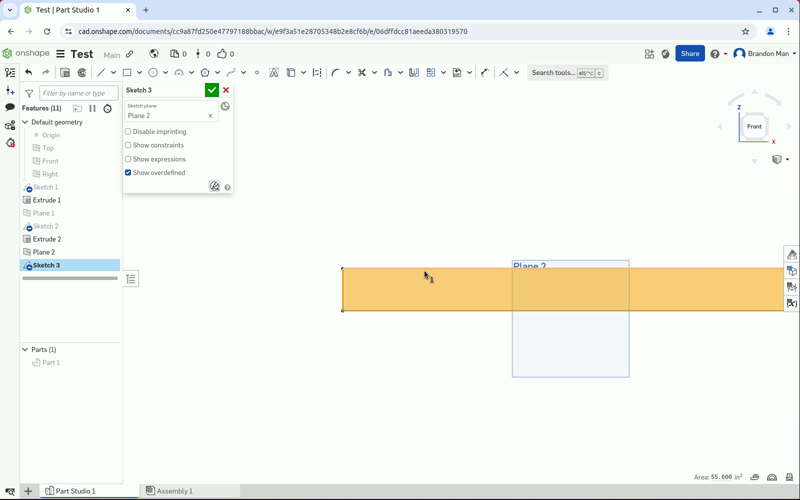
scroll(-6)
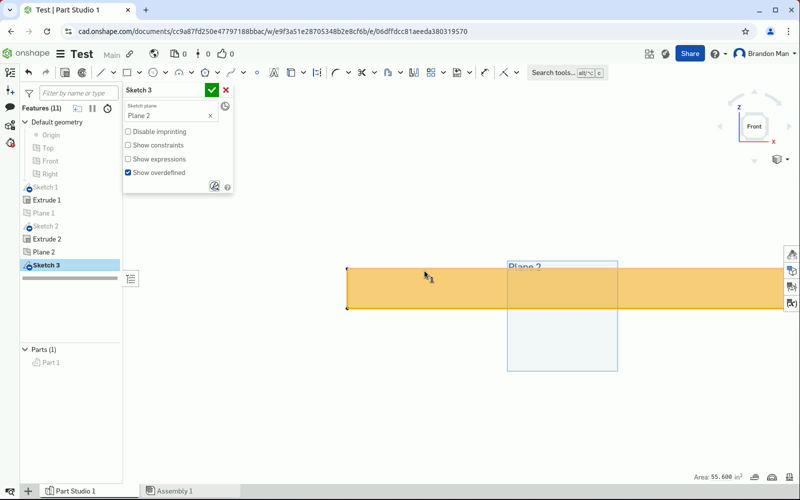
scroll(-6)
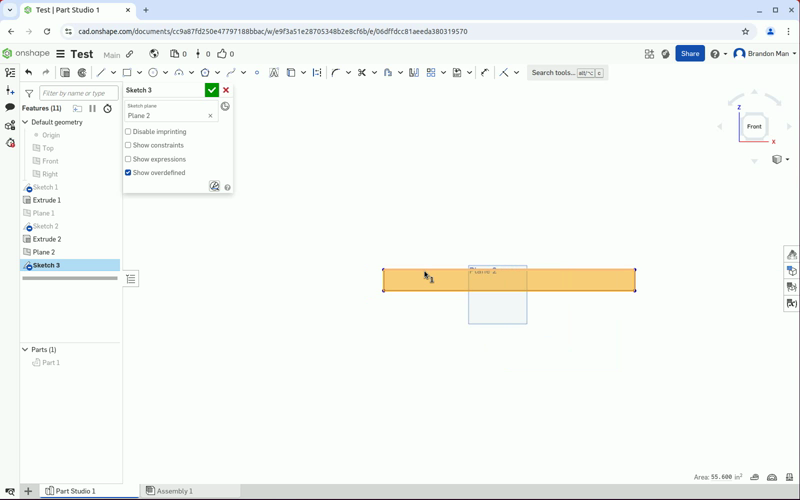
scroll(-6)
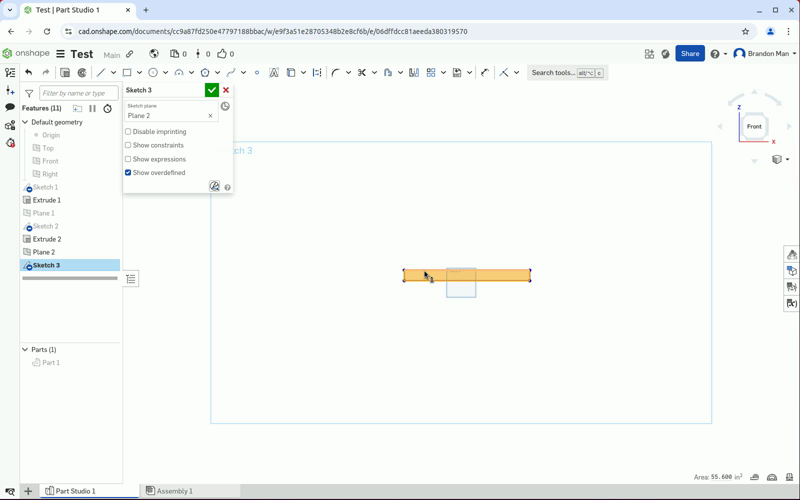
mouse_move(73, 352)
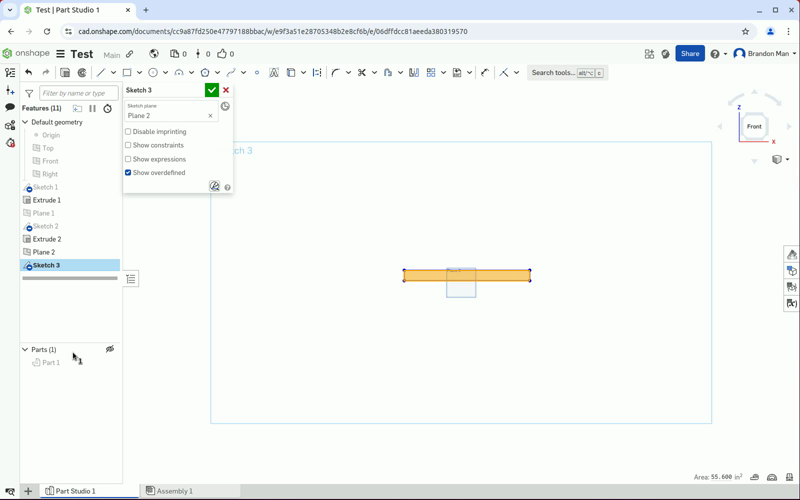
key(shift+y)
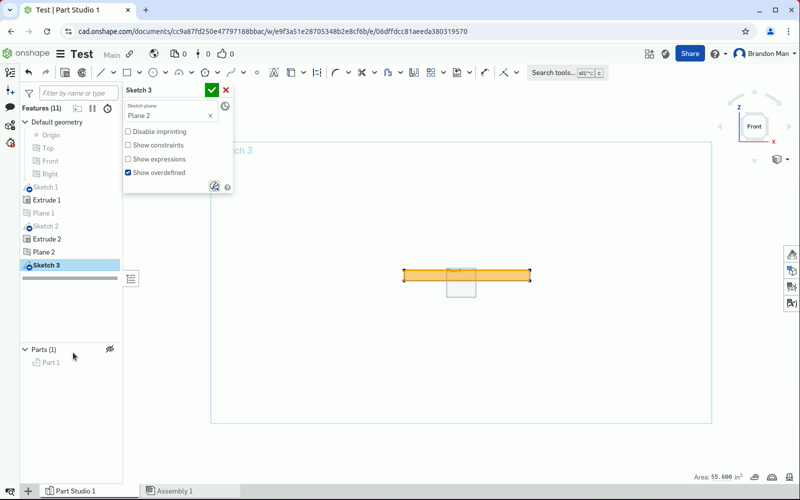
key(shift+e)
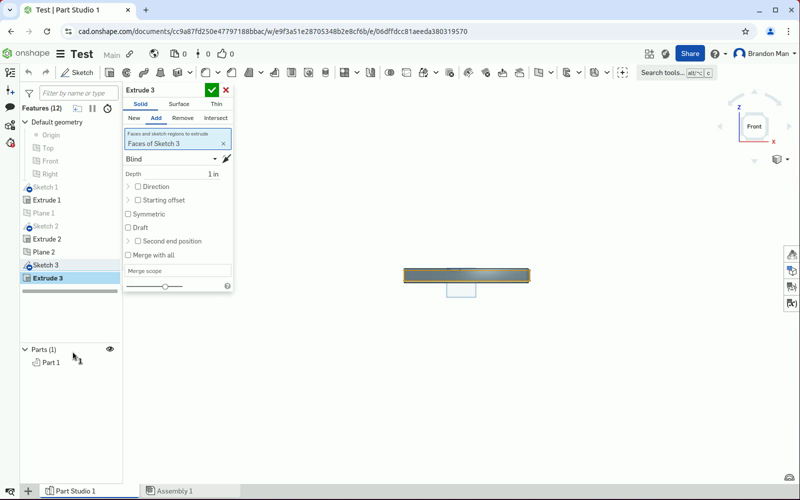
mouse_move(143, 106)
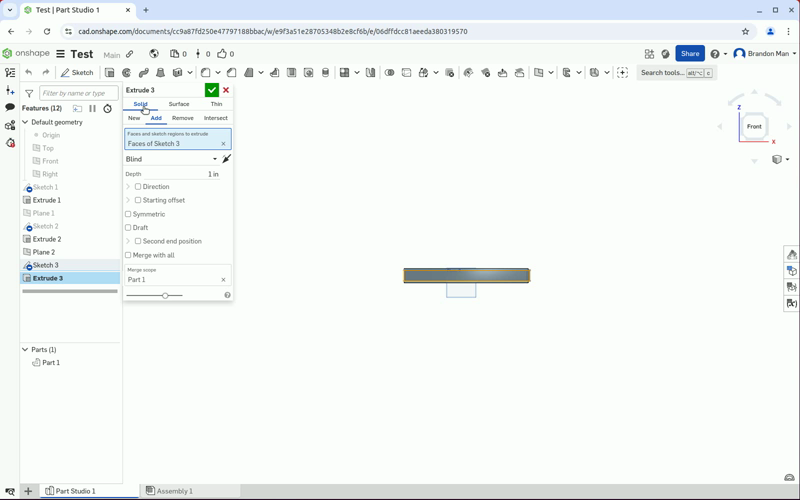
click(143, 106)
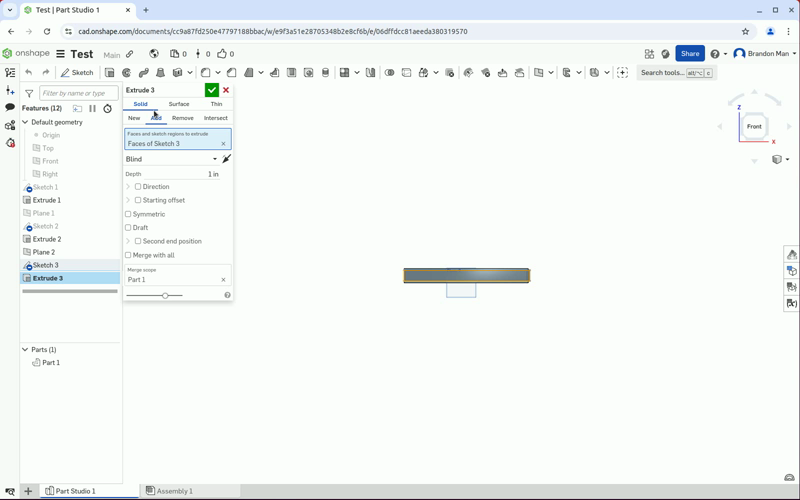
mouse_move(186, 120)
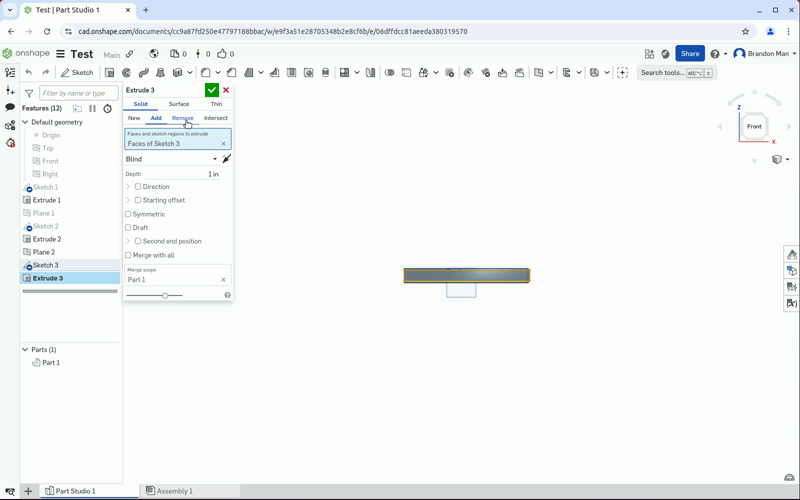
click(186, 120)
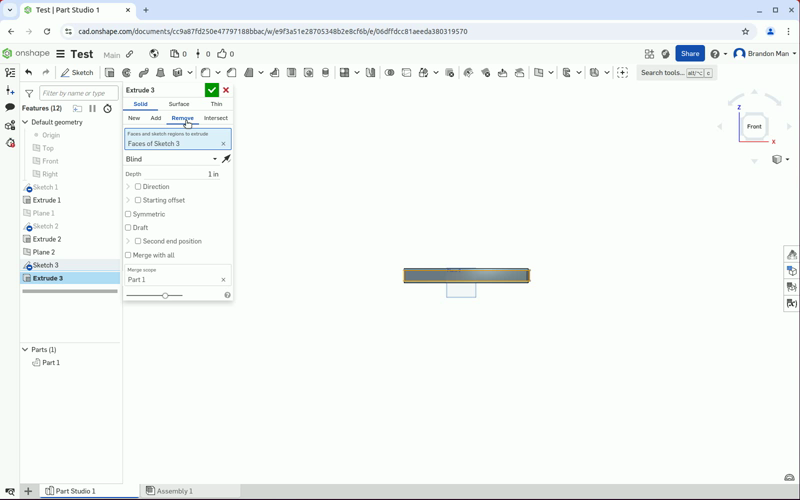
key(tab, 4)
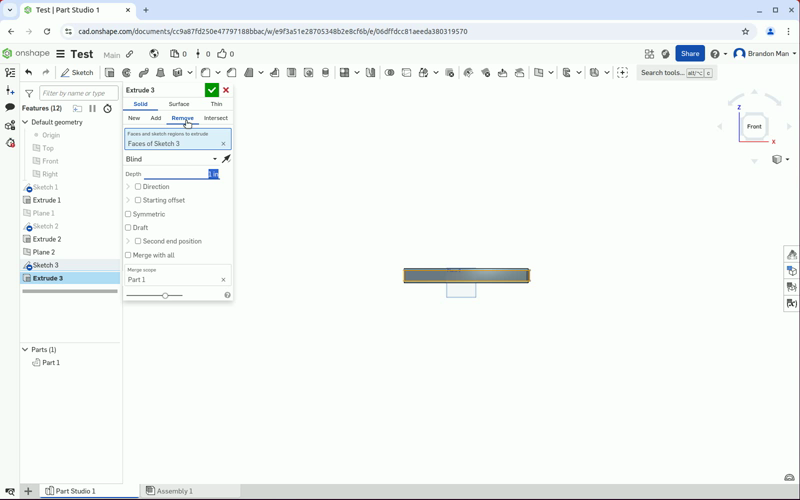
text(0.481)
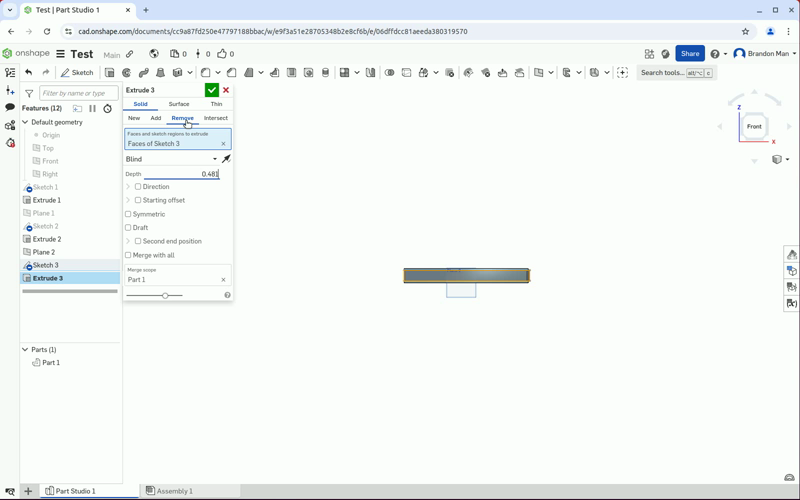
key(tab, 6)
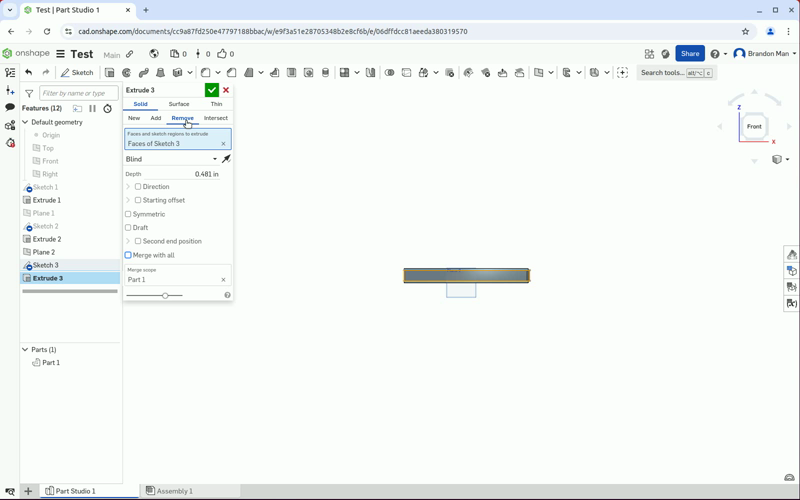
key(space)
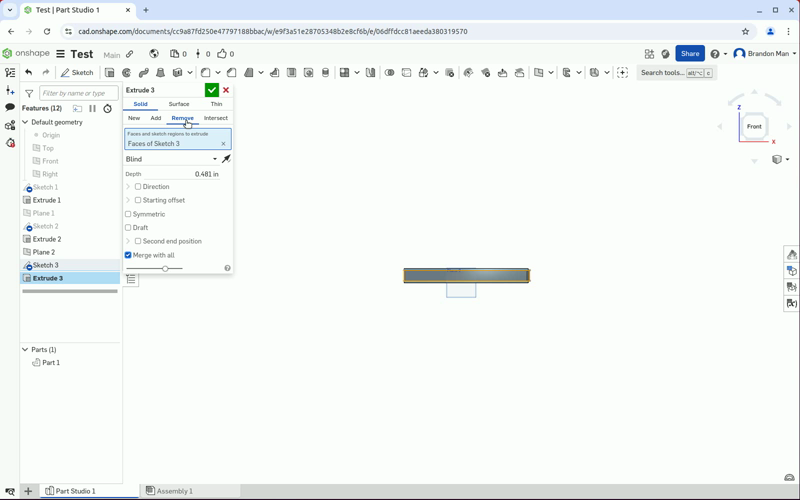
key(enter)
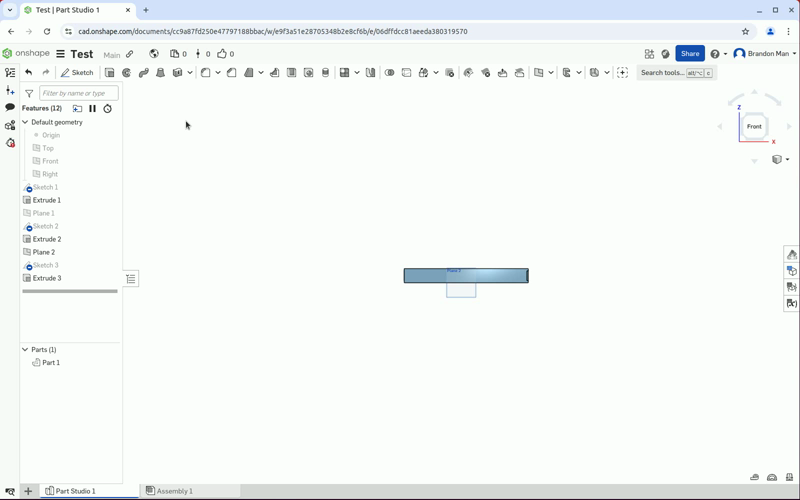
key(shift+h)
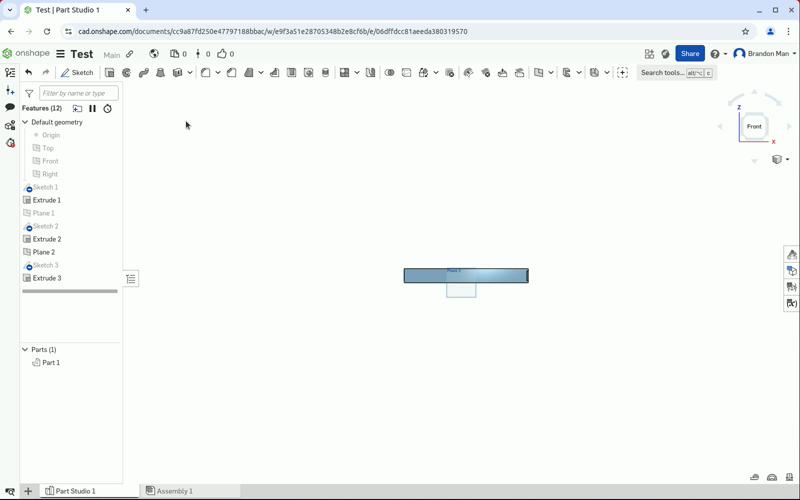
key(shift+h)
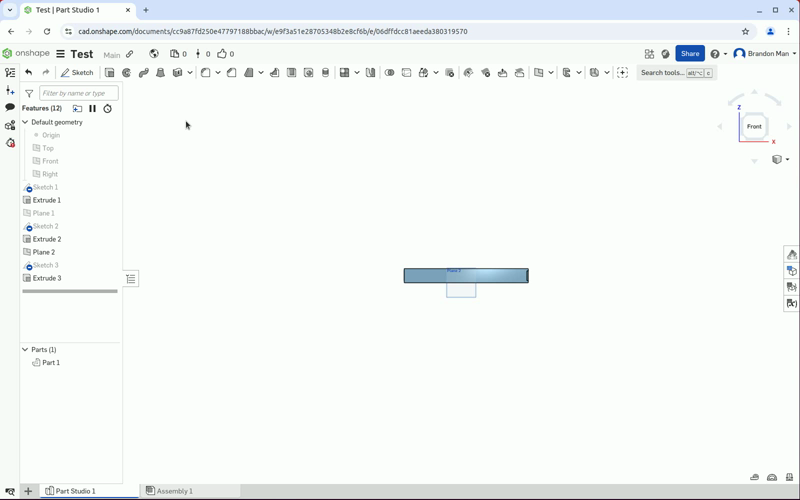
mouse_move(73, 189)
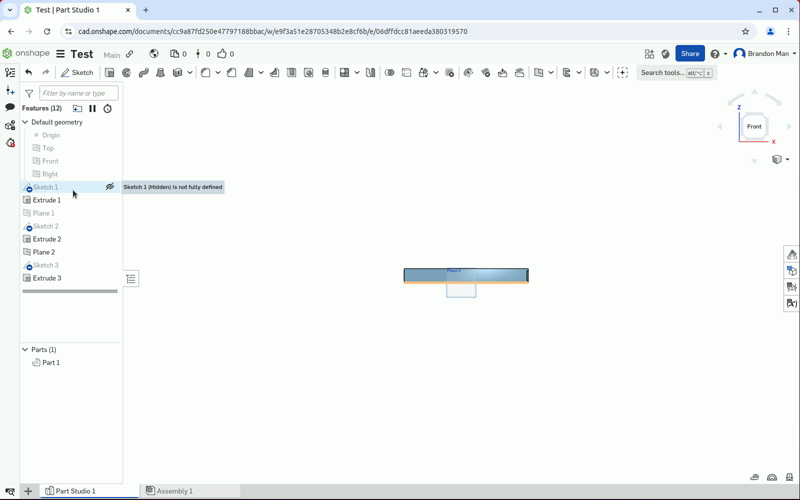
click(73, 189)
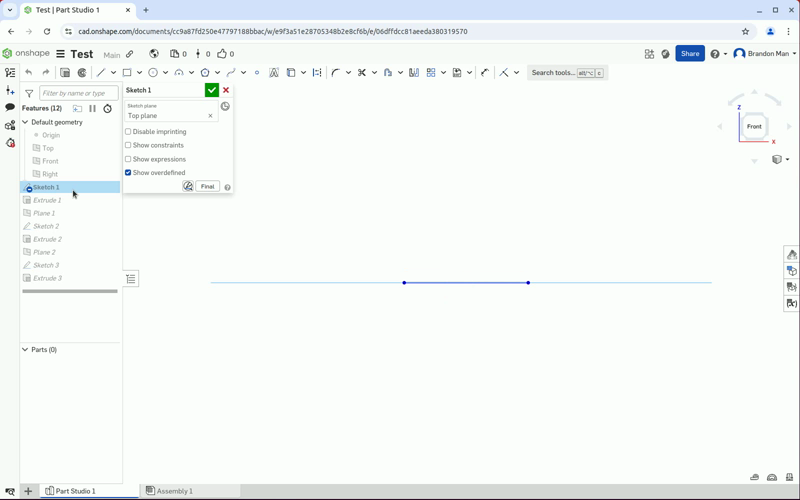
mouse_move(229, 92)
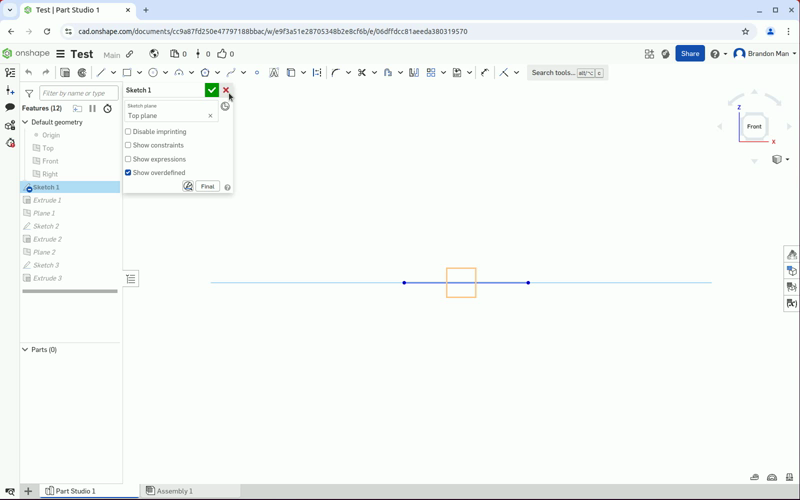
click(229, 92)
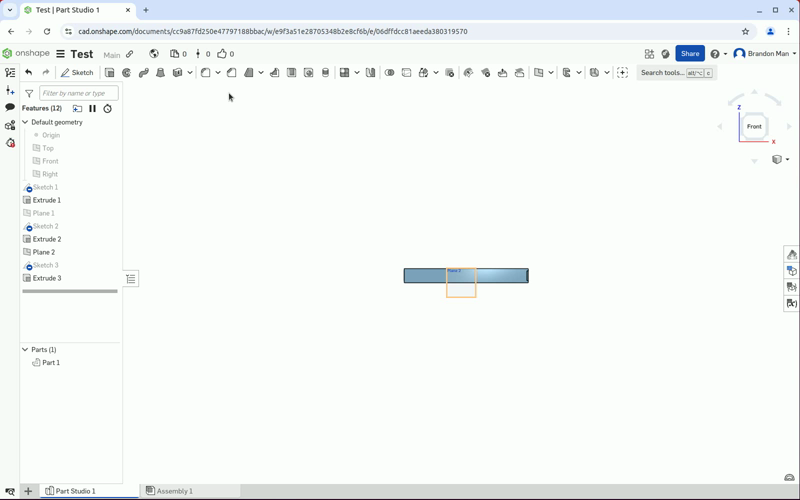
mouse_move(73, 352)
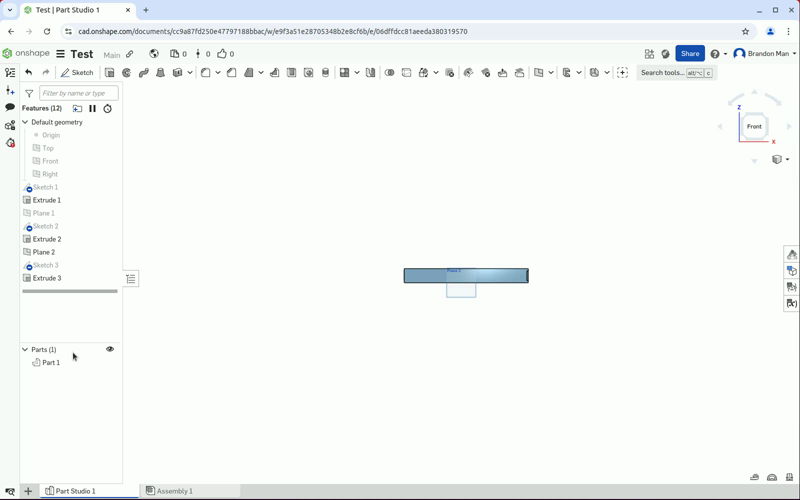
key(y)
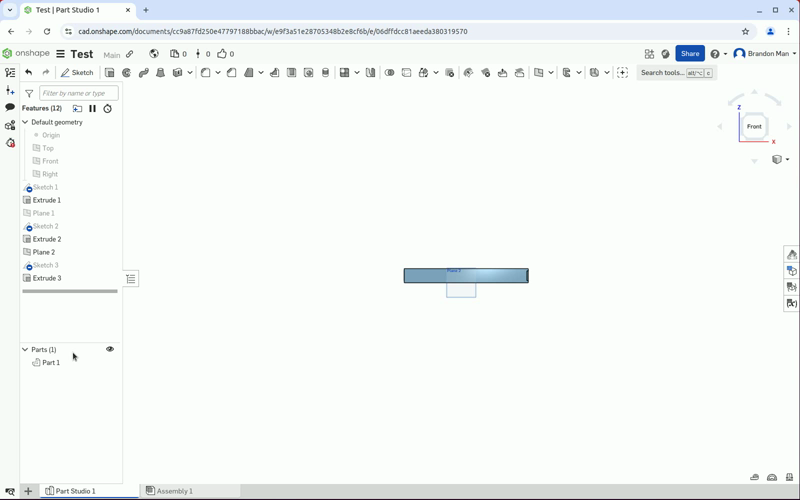
key(shift+p)
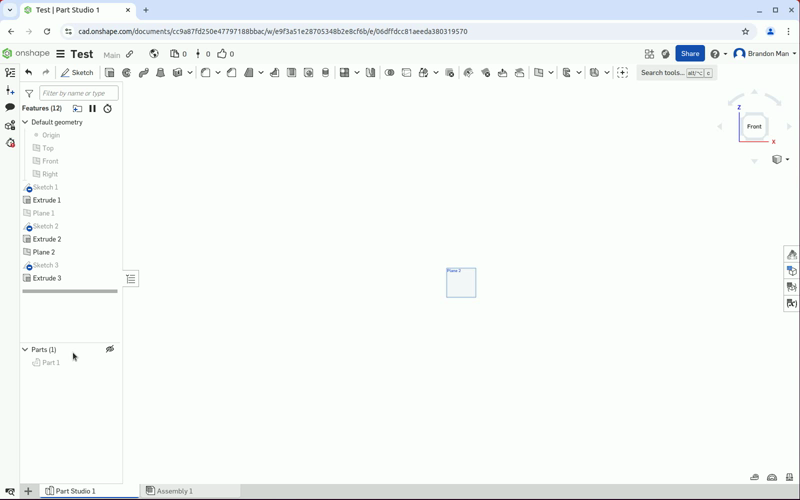
key(space)
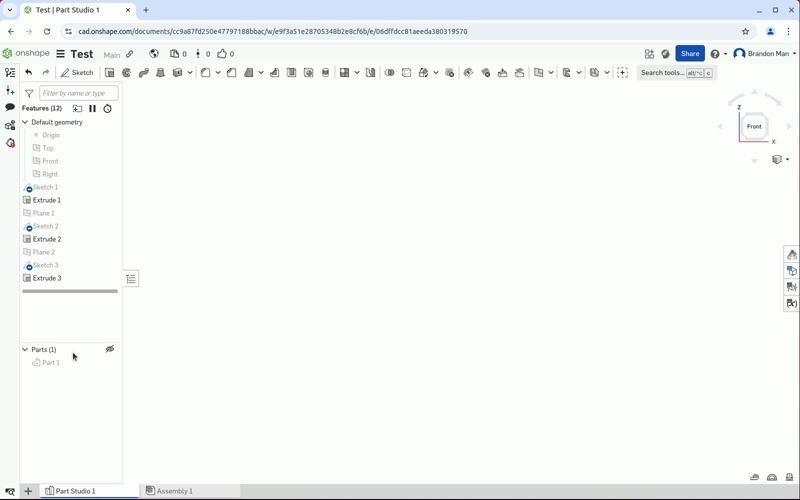
key_down(shift)
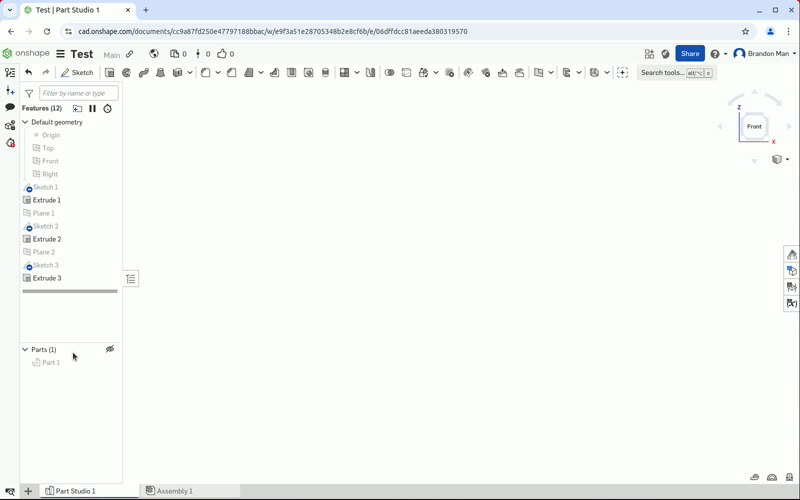
key(left)
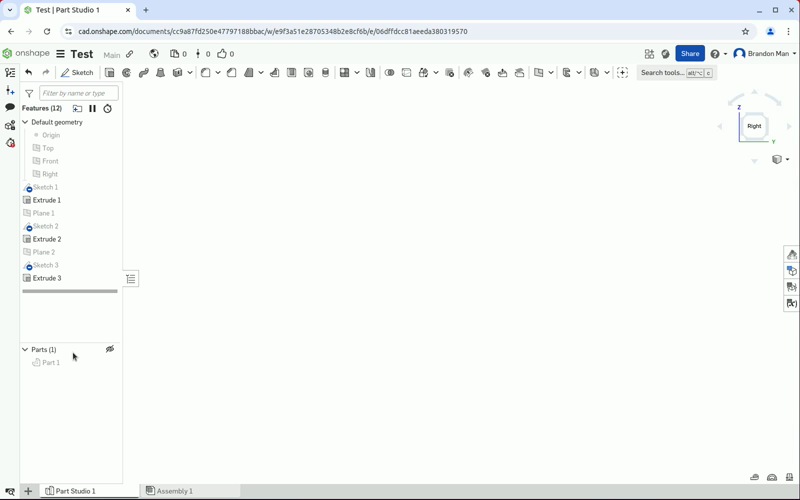
key_up(shift)
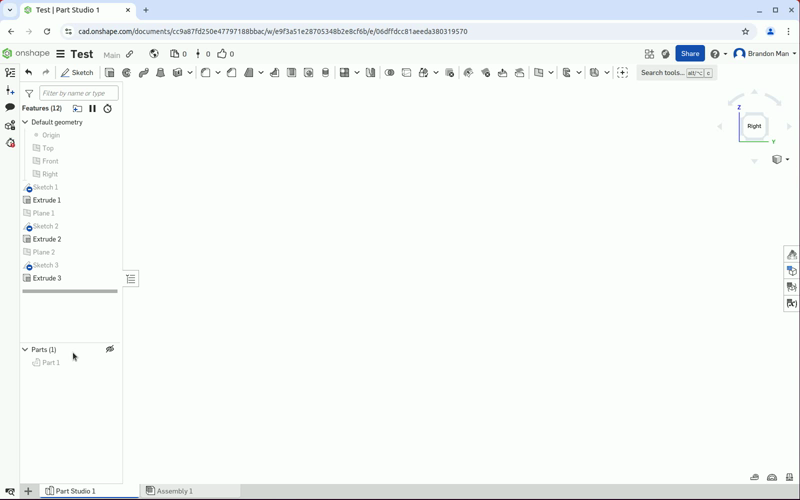
mouse_move(73, 352)
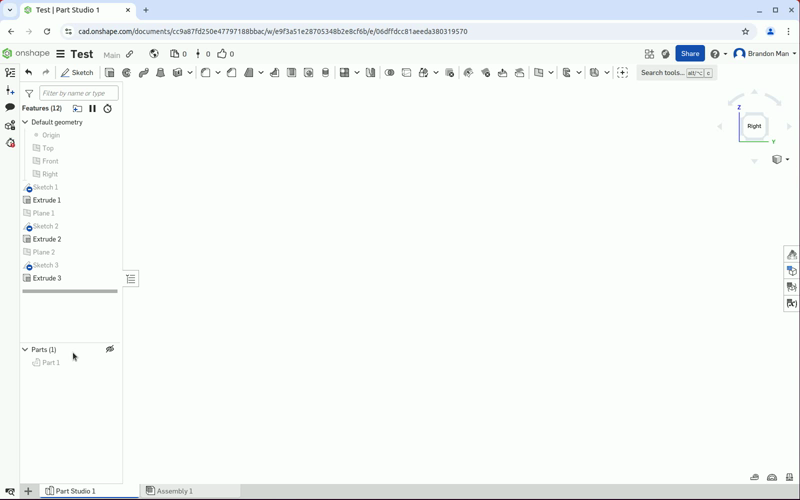
key(shift+y)
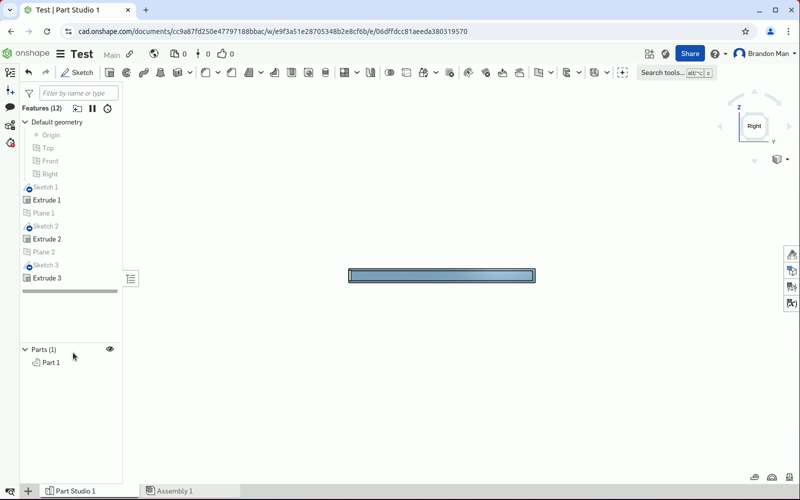
mouse_move(541, 75)
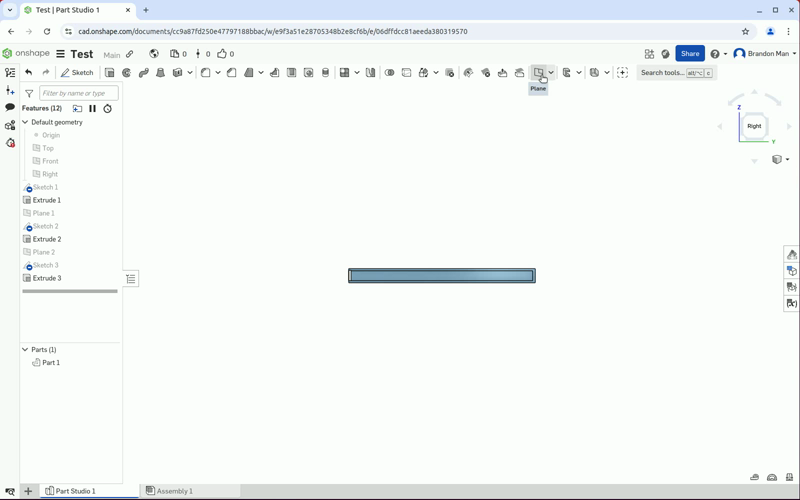
click(541, 75)
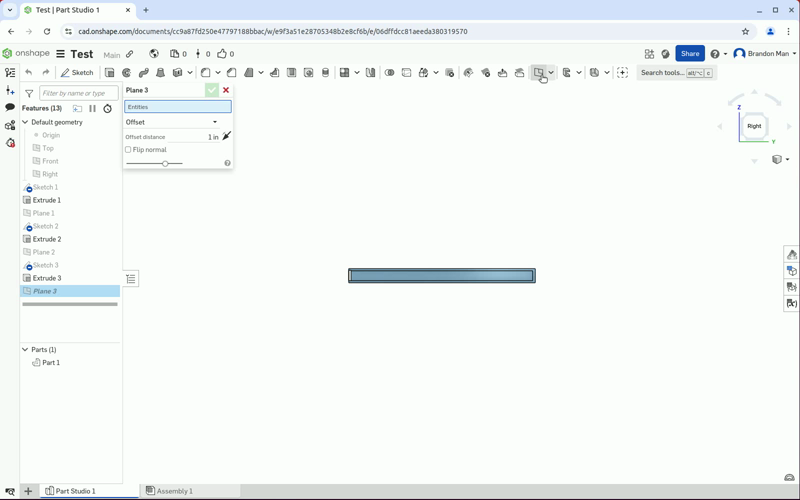
mouse_move(73, 176)
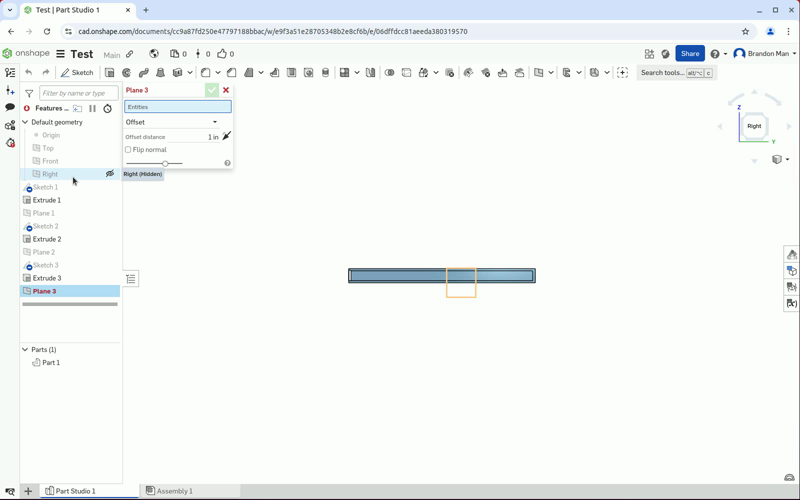
click(73, 176)
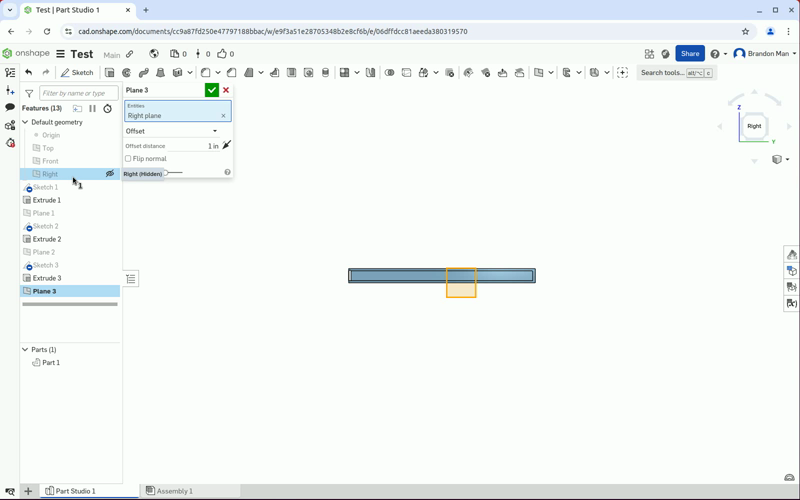
key(tab, 2)
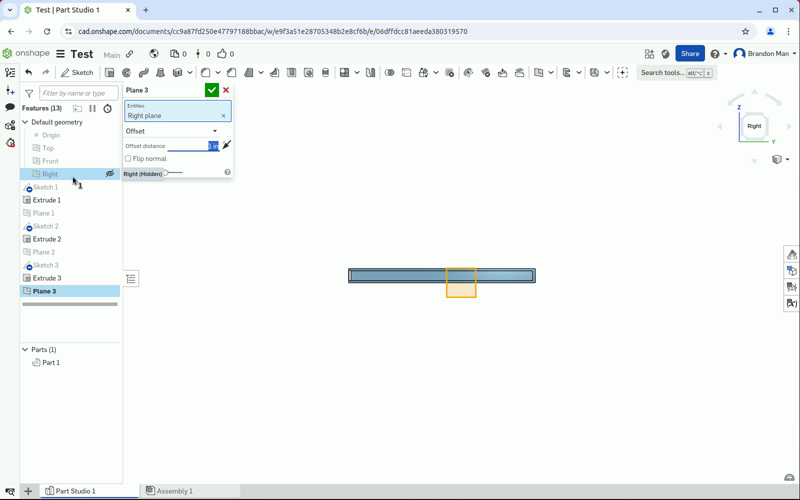
text(11.554)
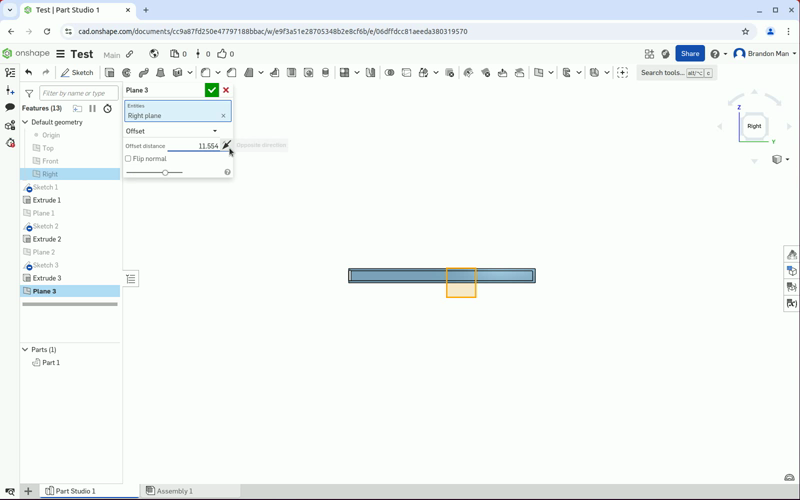
mouse_move(229, 147)
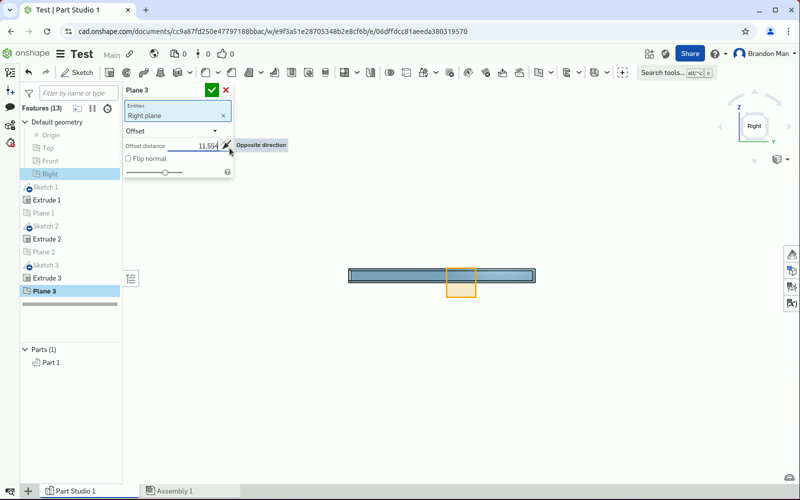
click(229, 147)
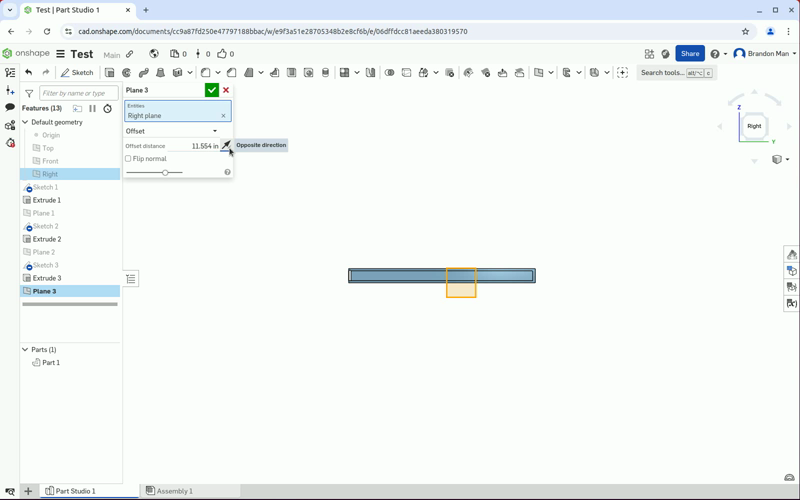
key(enter, 2)
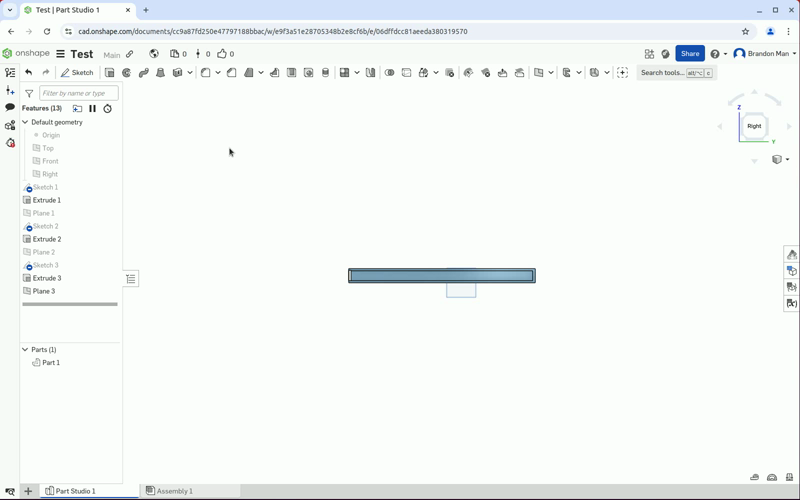
key(shift+s)
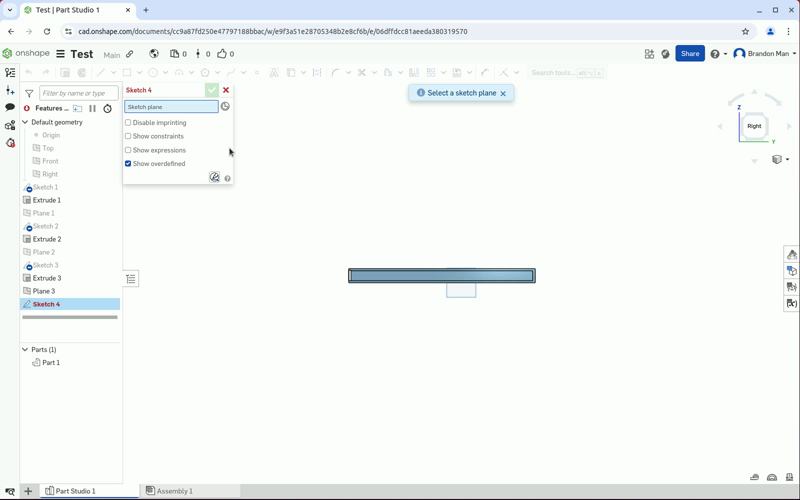
mouse_move(73, 293)
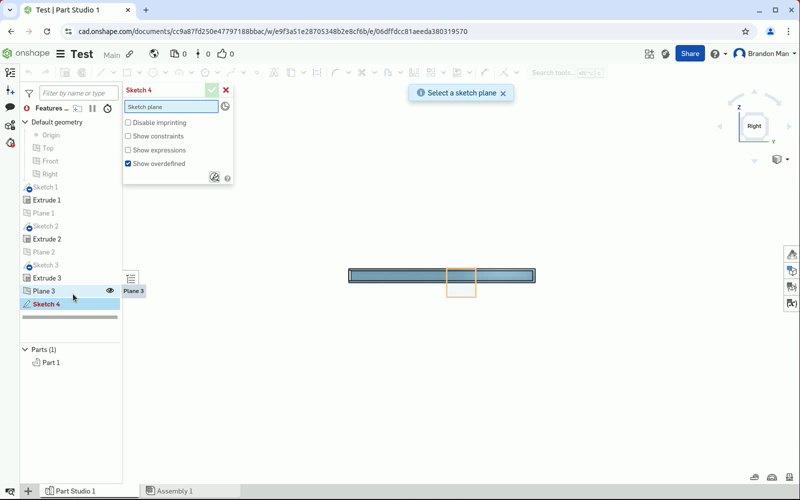
click(73, 293)
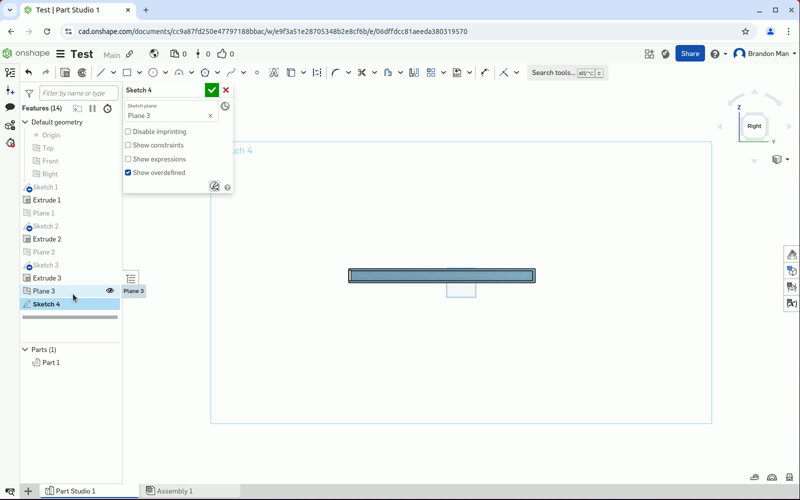
mouse_move(73, 352)
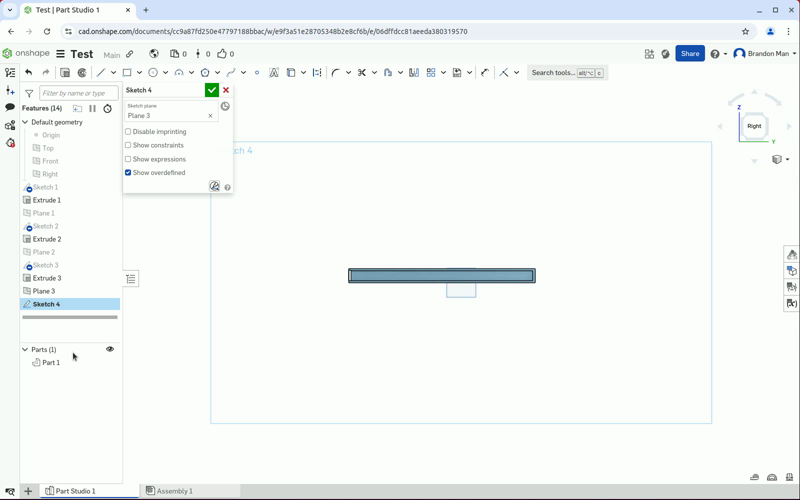
key(y)
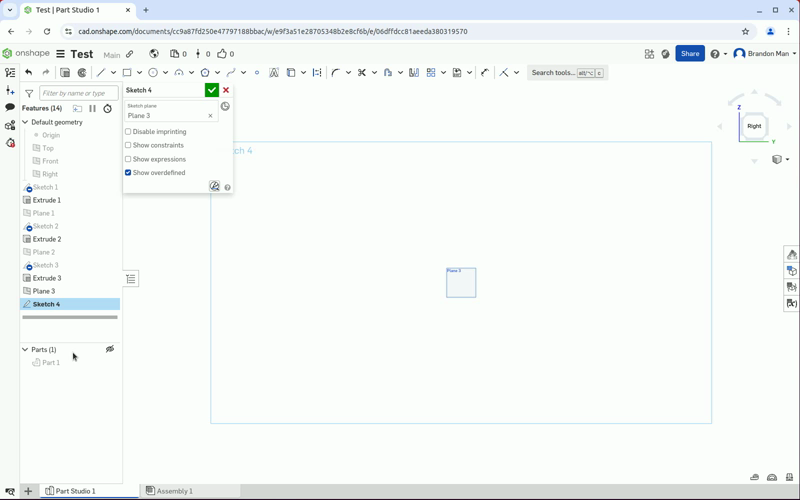
key(l)
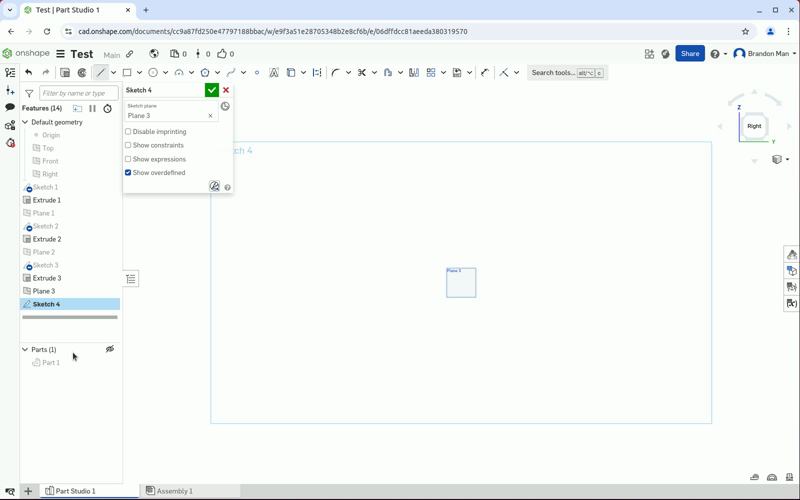
key_down(shift)
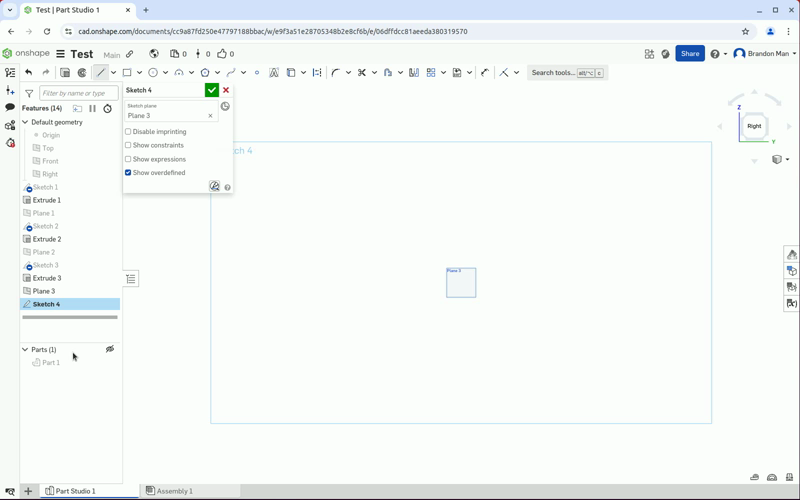
mouse_move(350, 280)
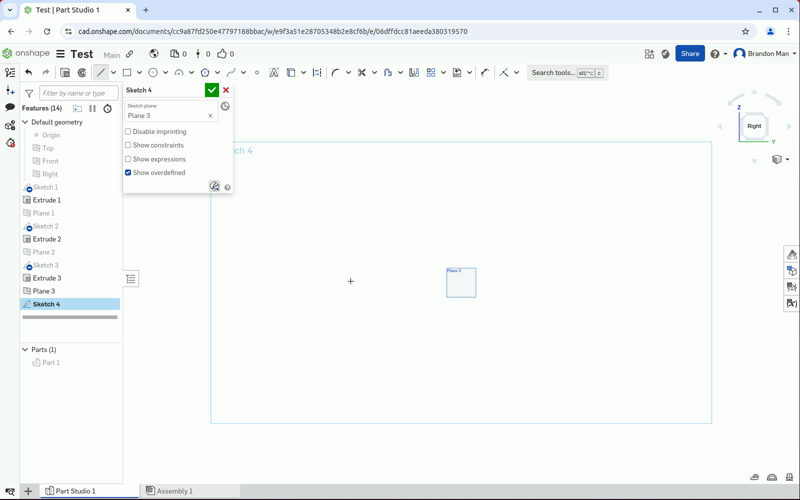
click(350, 280)
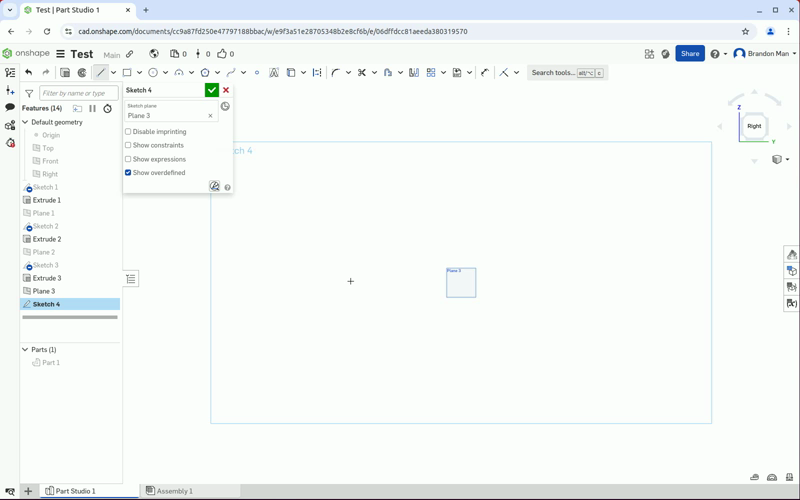
key_up(shift)
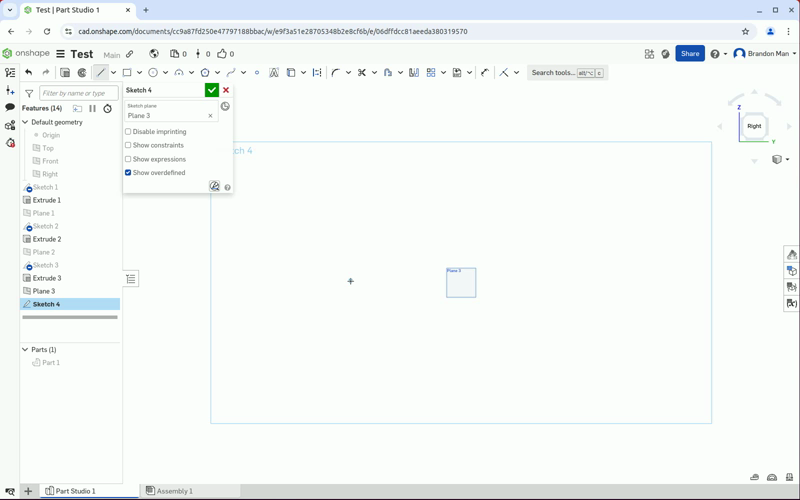
key_down(shift)
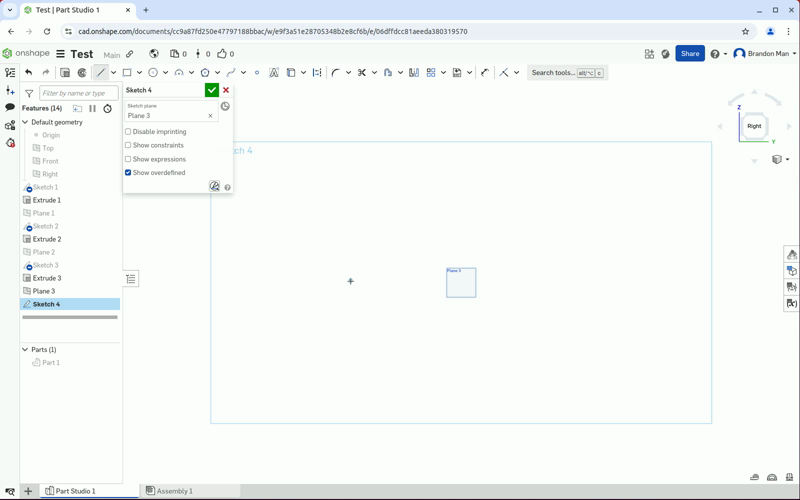
mouse_move(535, 280)
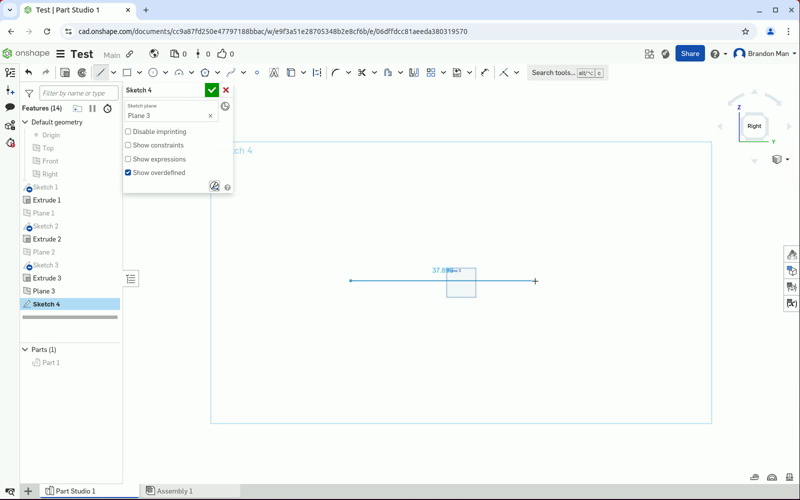
click(535, 280)
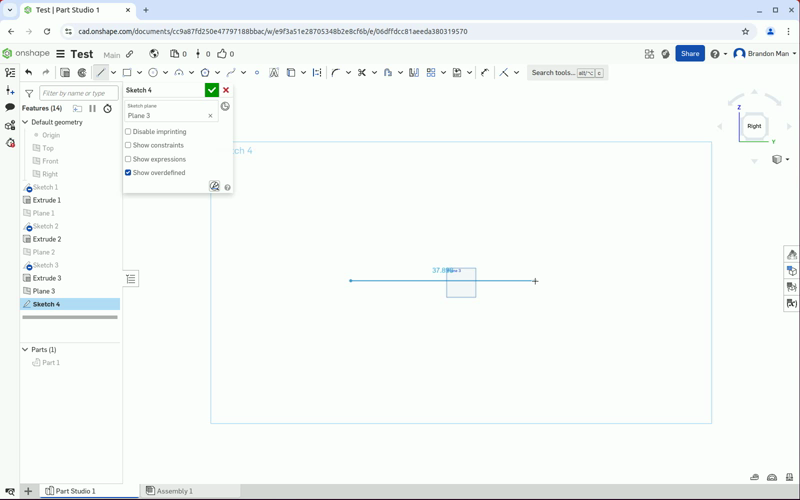
key_up(shift)
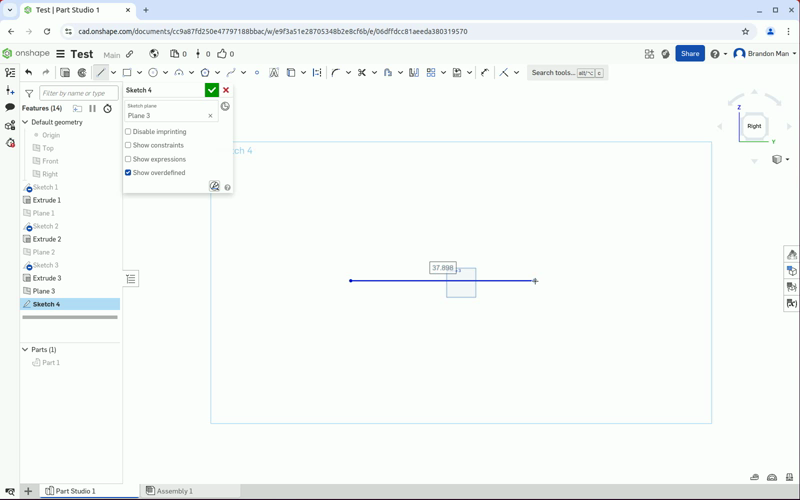
key_down(shift)
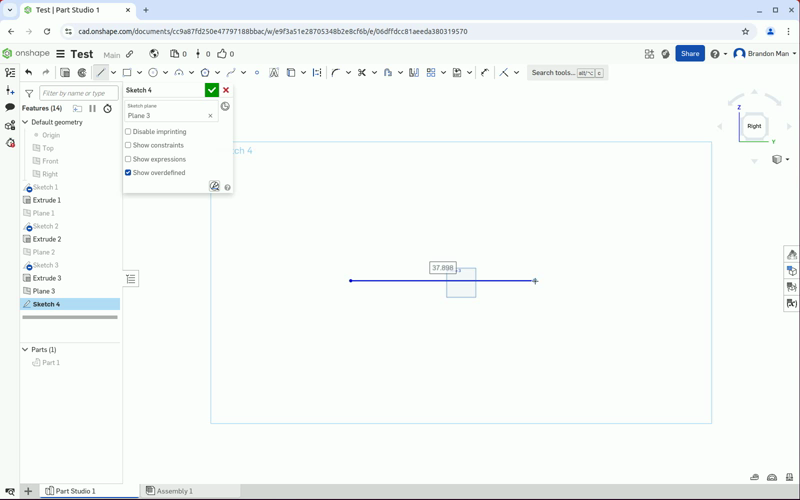
mouse_move(565, 280)
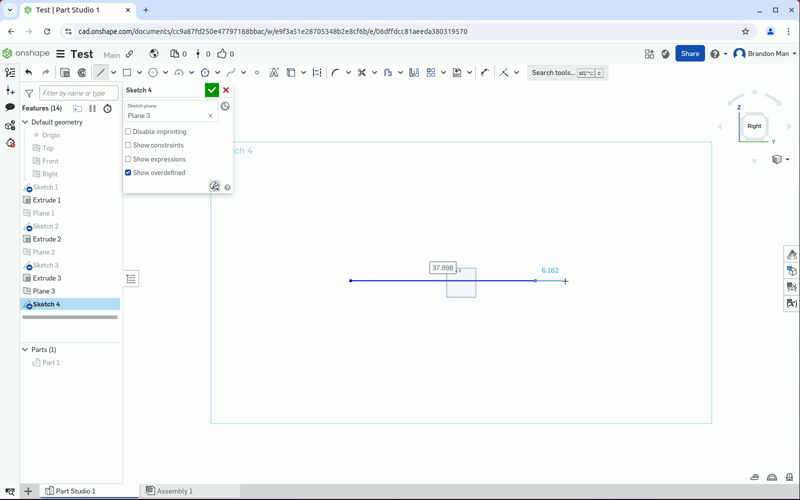
mouse_move(535, 270)
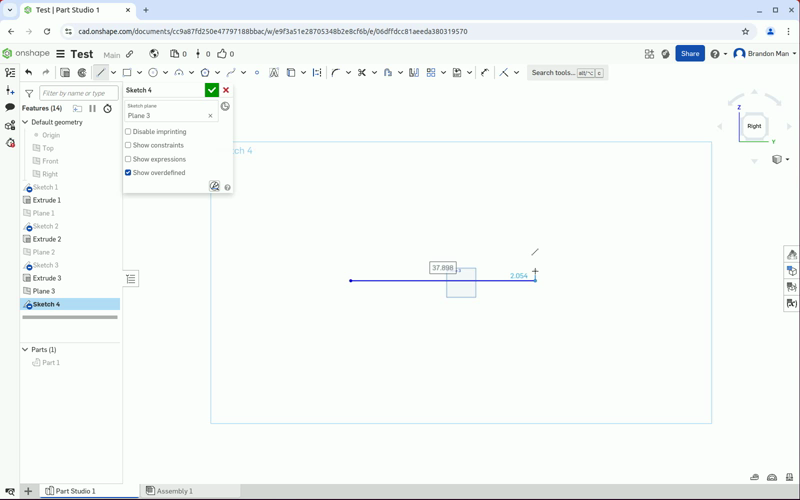
click(535, 270)
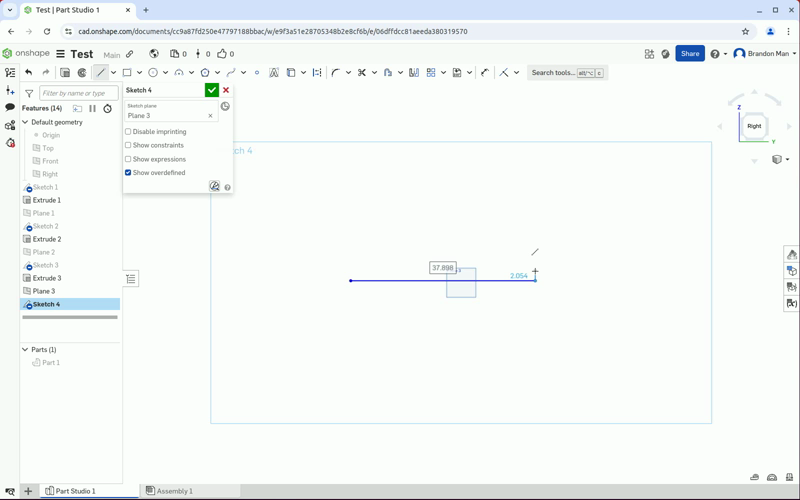
key_up(shift)
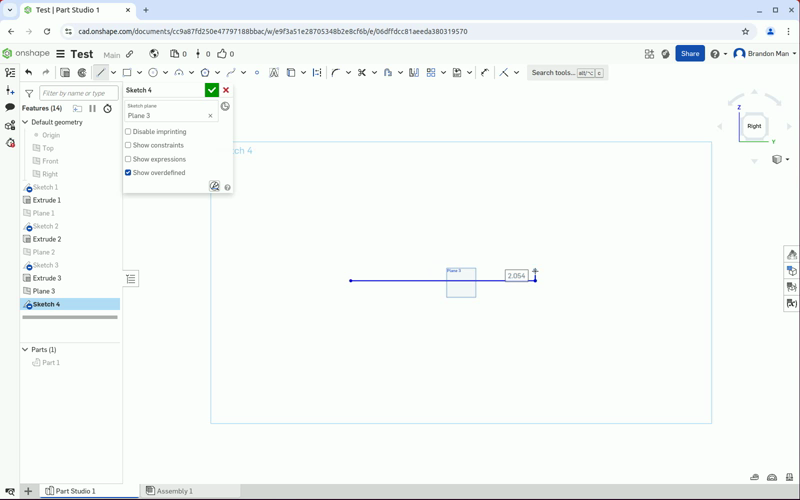
key_down(shift)
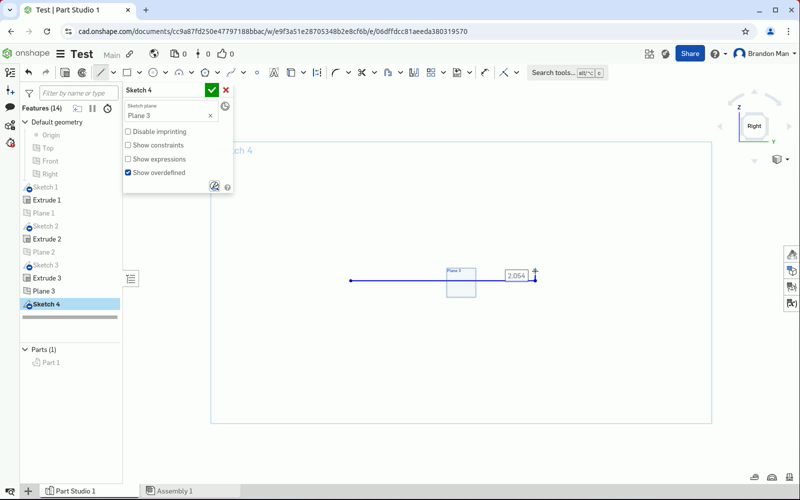
mouse_move(350, 270)
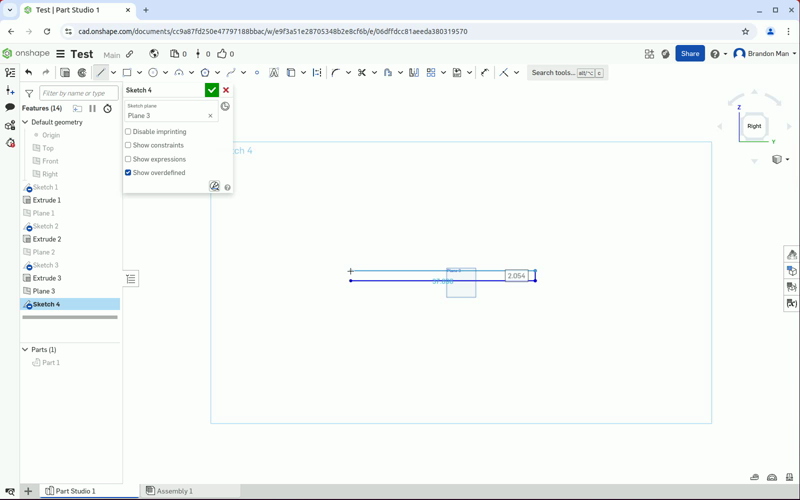
click(350, 270)
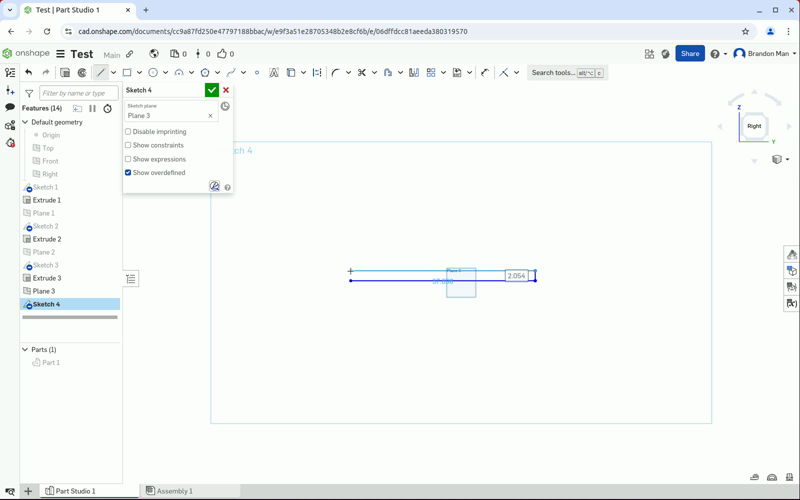
key_up(shift)
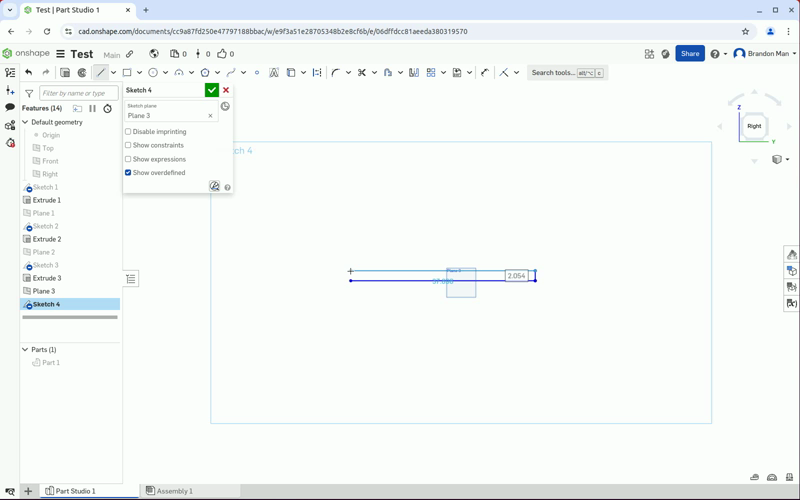
mouse_move(380, 270)
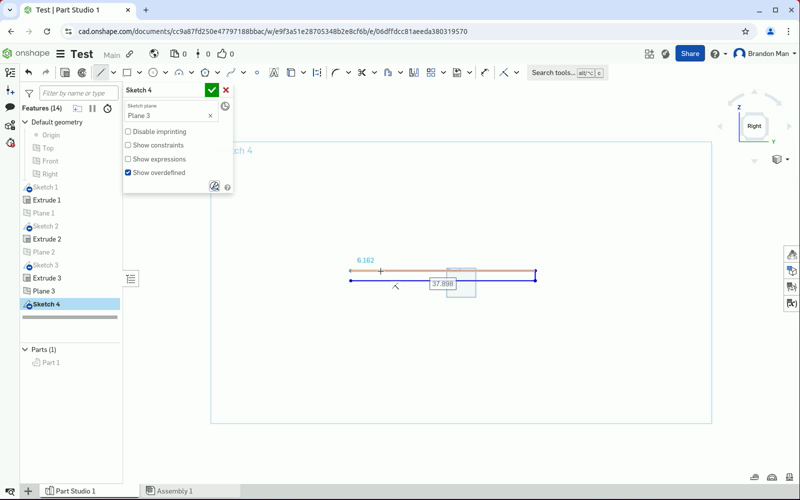
key_down(shift)
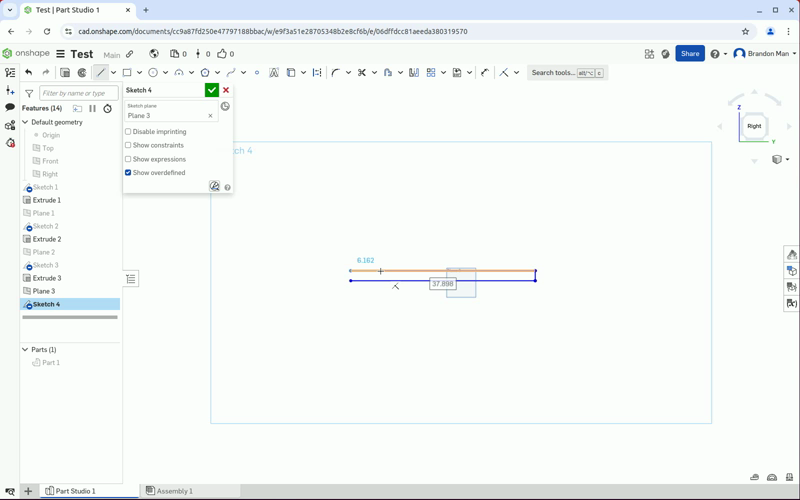
mouse_move(350, 280)
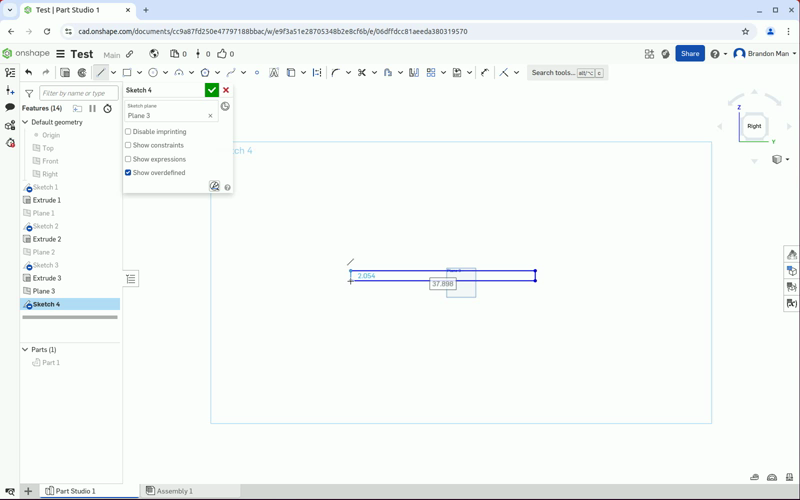
key_up(shift)
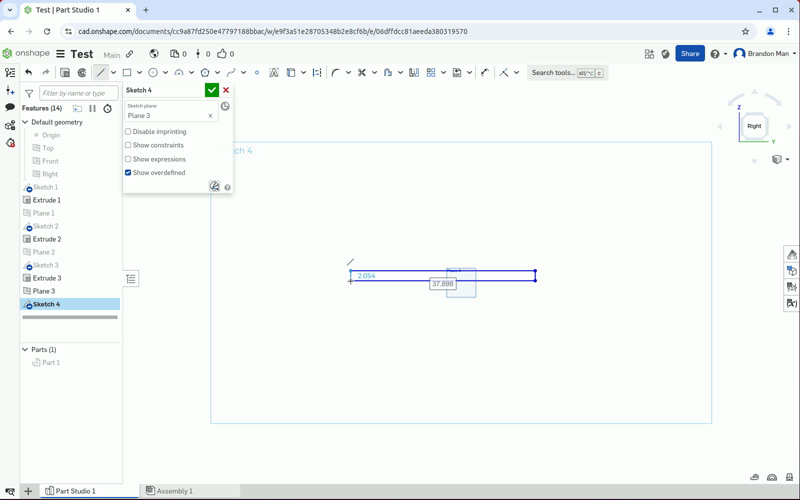
click(350, 280)
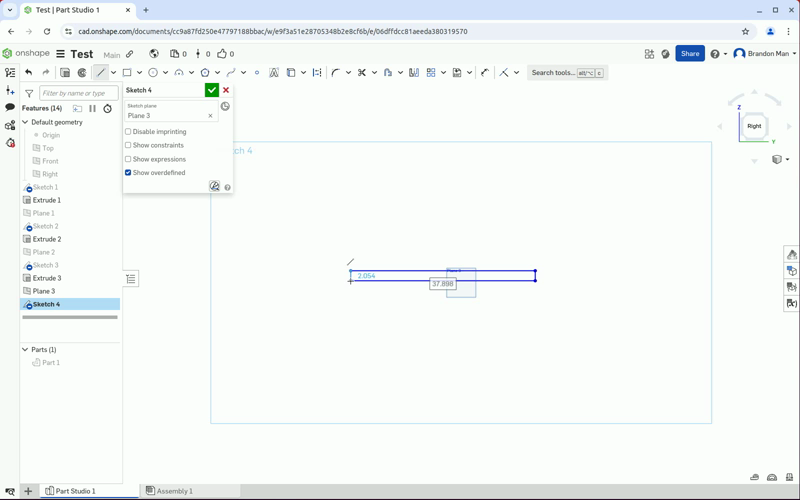
key(esc)
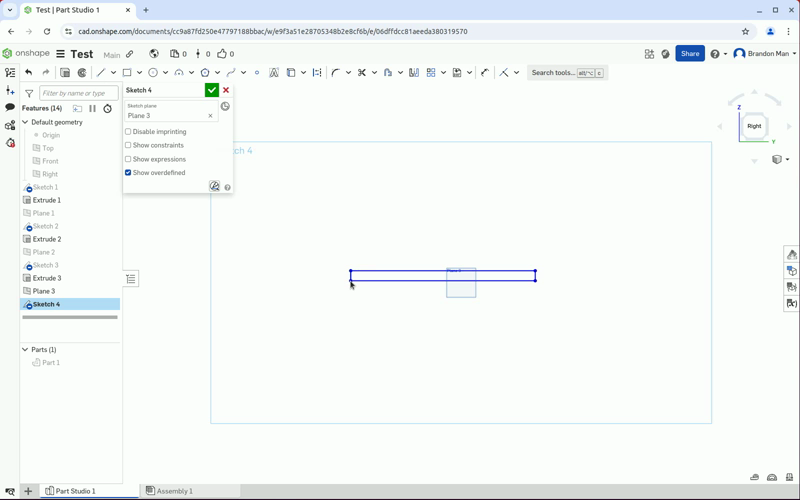
mouse_move(424, 275)
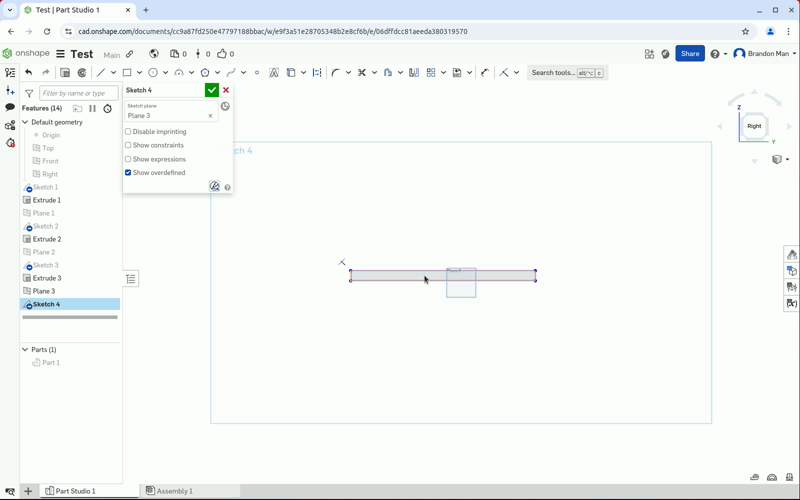
scroll(6)
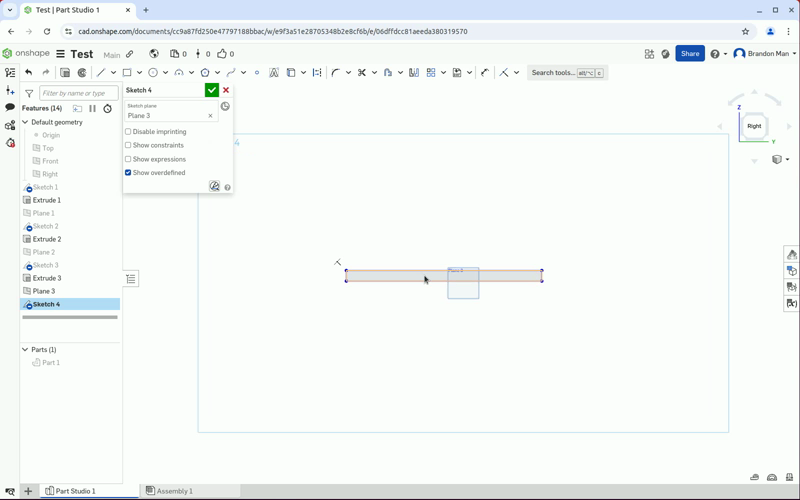
scroll(6)
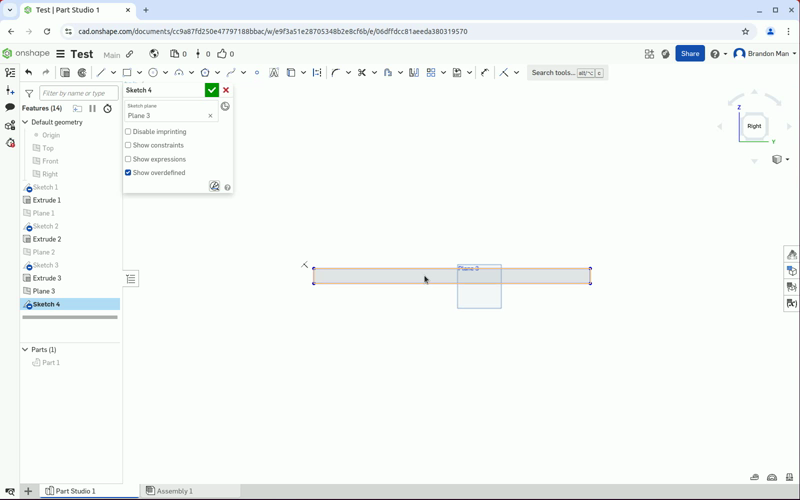
scroll(6)
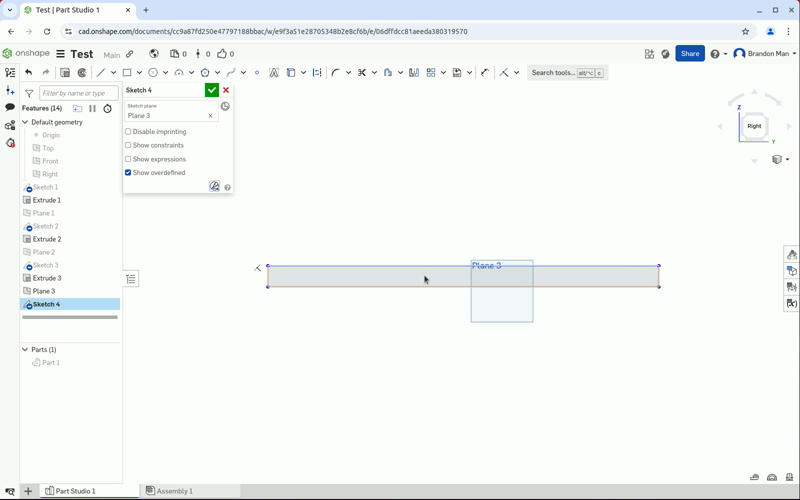
scroll(6)
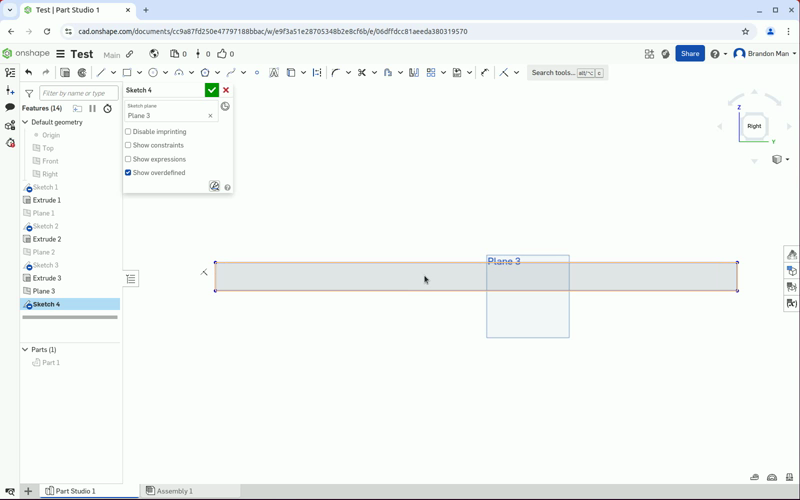
scroll(6)
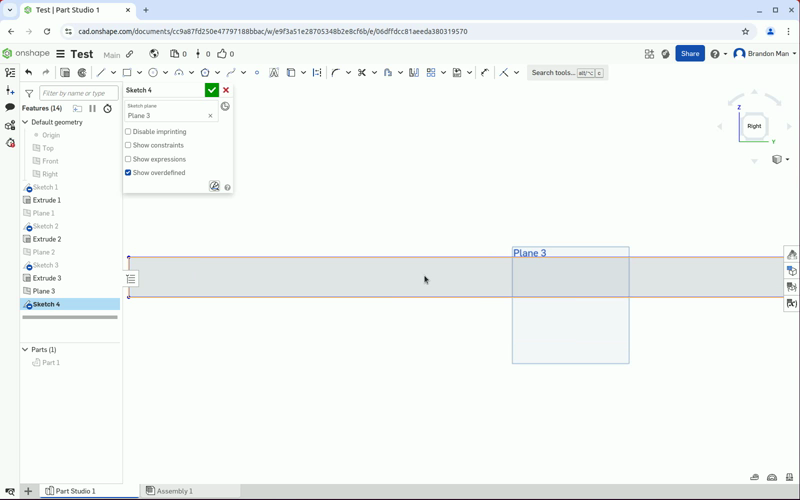
scroll(6)
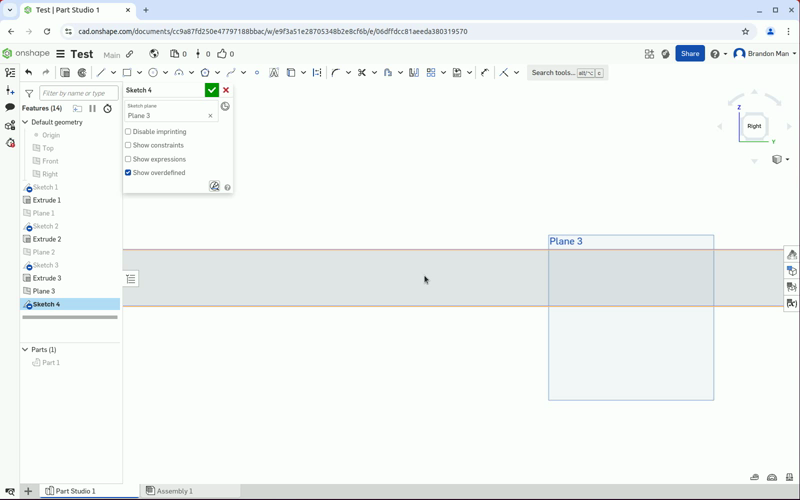
scroll(6)
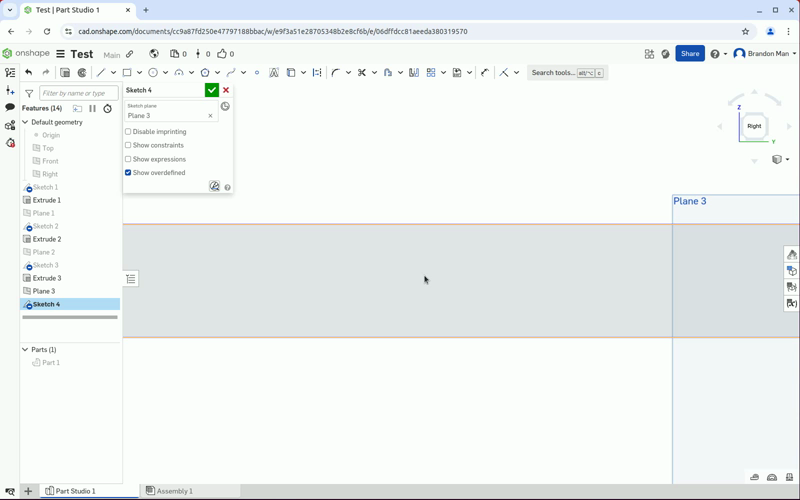
click(424, 275)
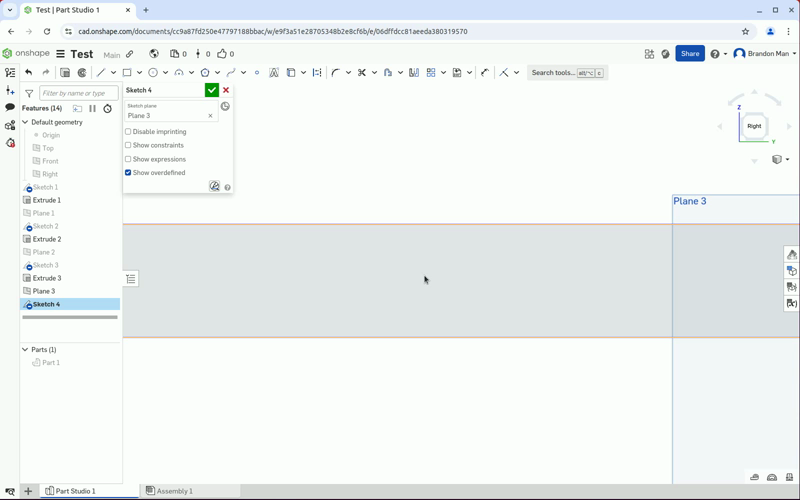
scroll(-6)
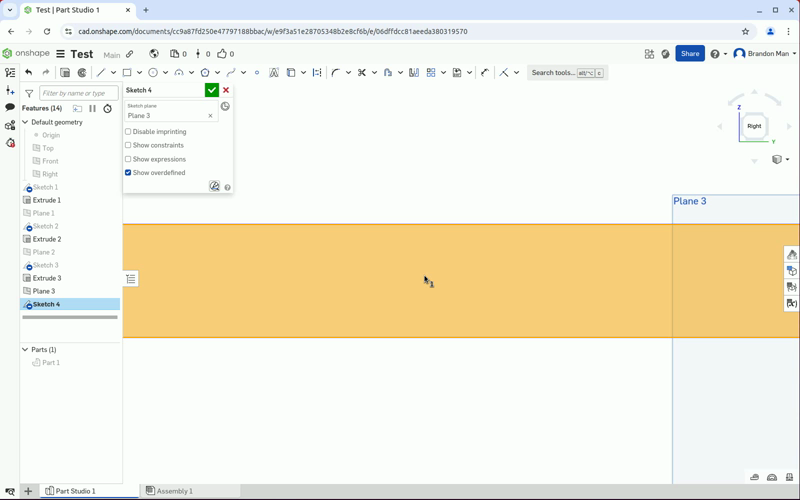
scroll(-6)
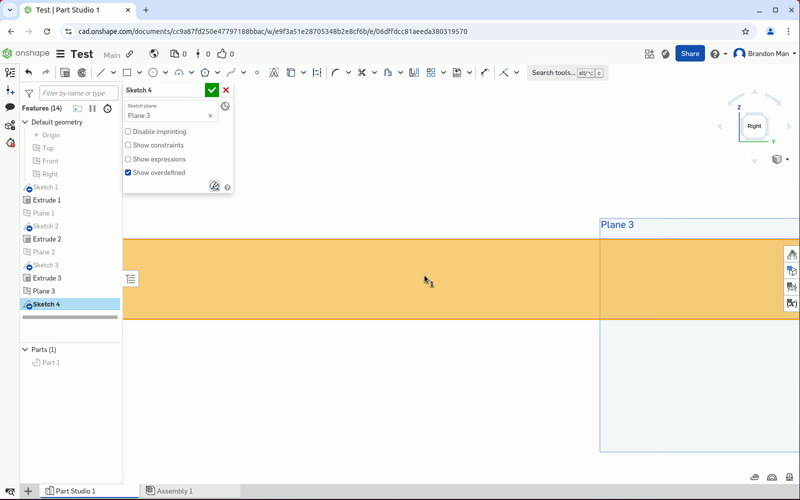
scroll(-6)
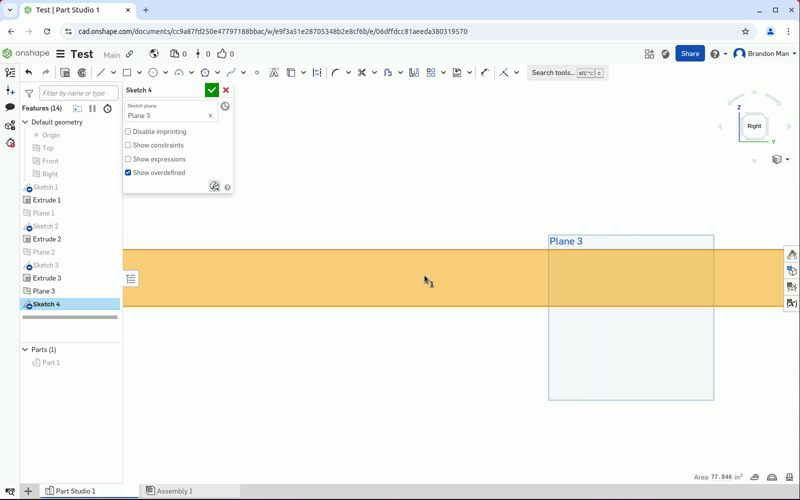
scroll(-6)
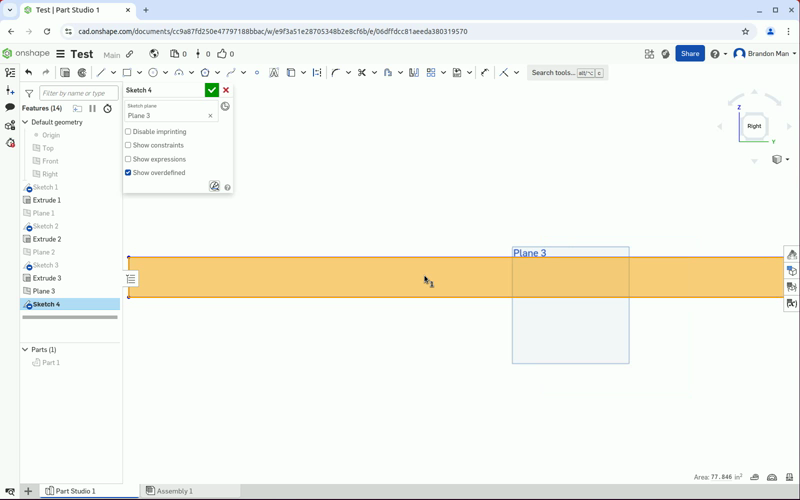
scroll(-6)
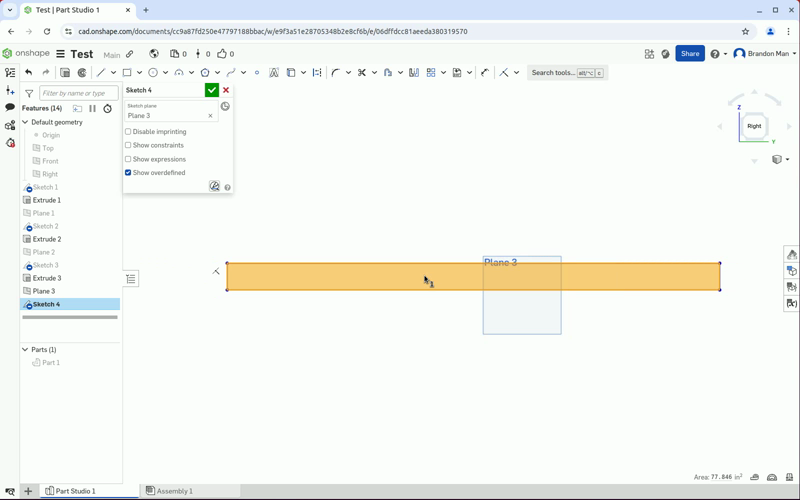
scroll(-6)
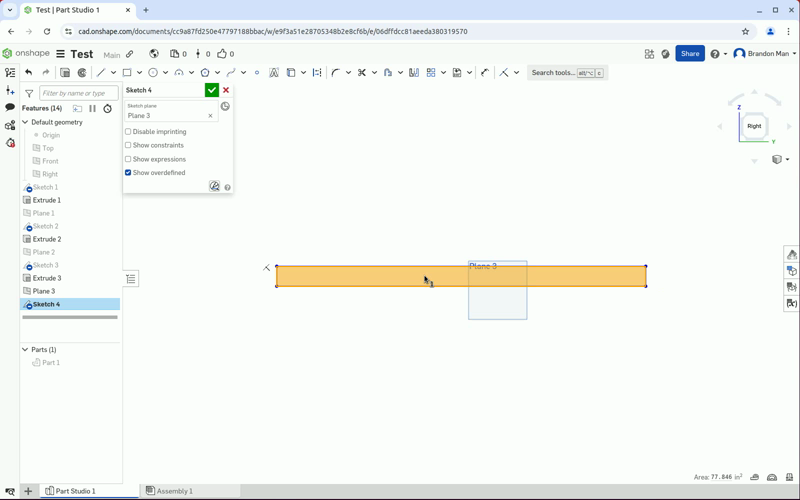
scroll(-6)
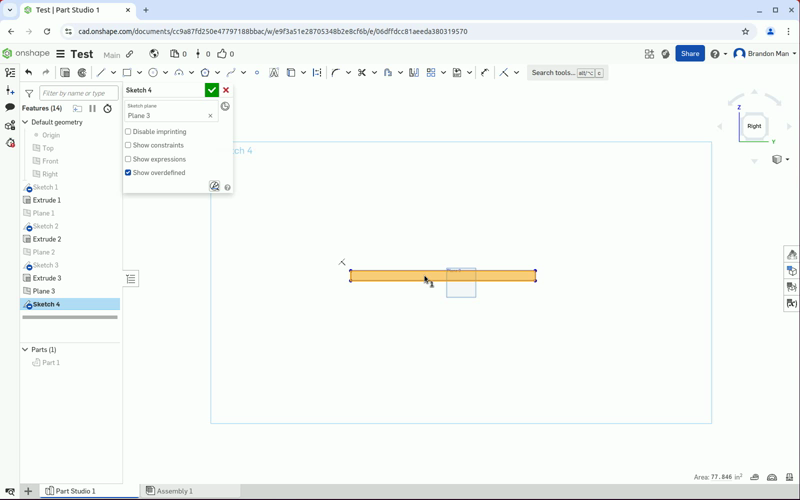
mouse_move(73, 352)
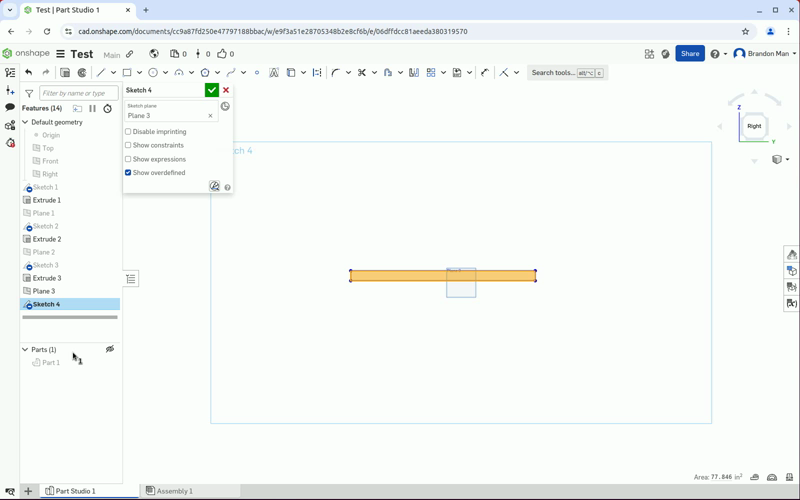
key(shift+y)
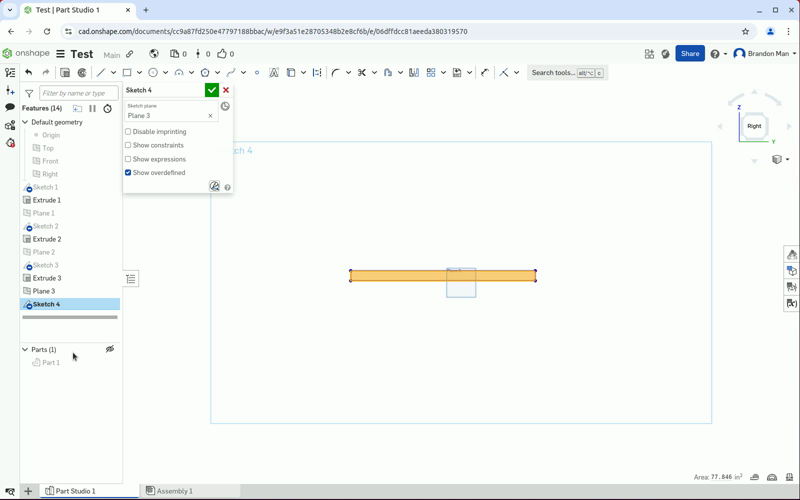
key(shift+e)
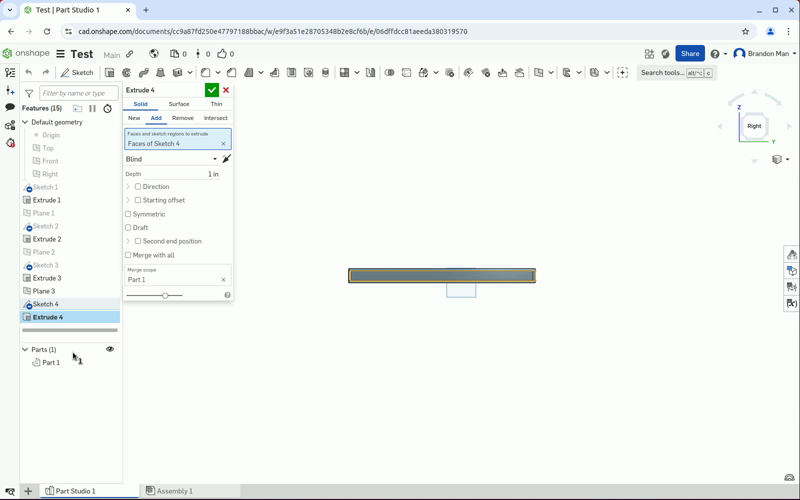
mouse_move(143, 106)
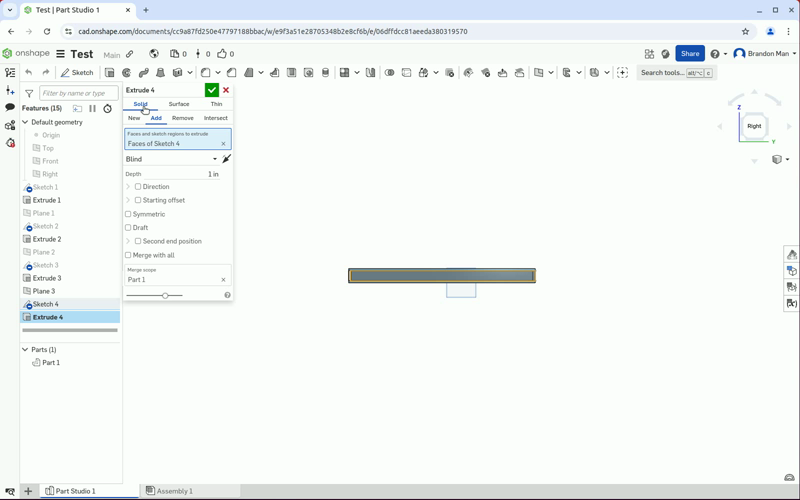
click(143, 106)
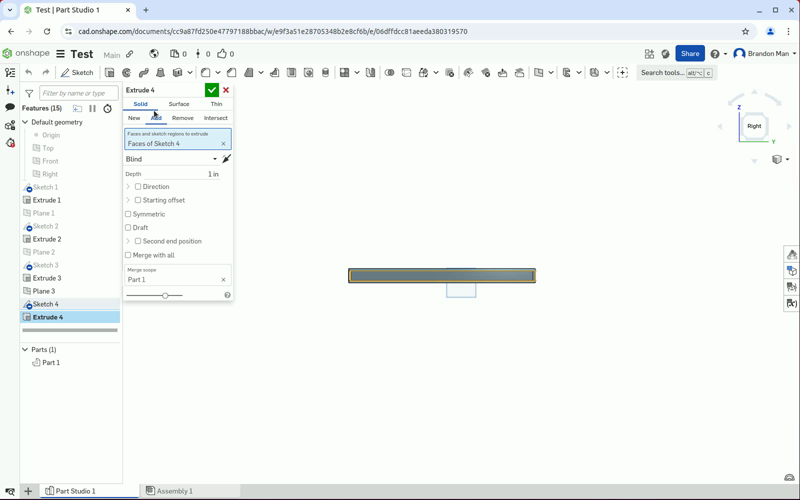
mouse_move(186, 120)
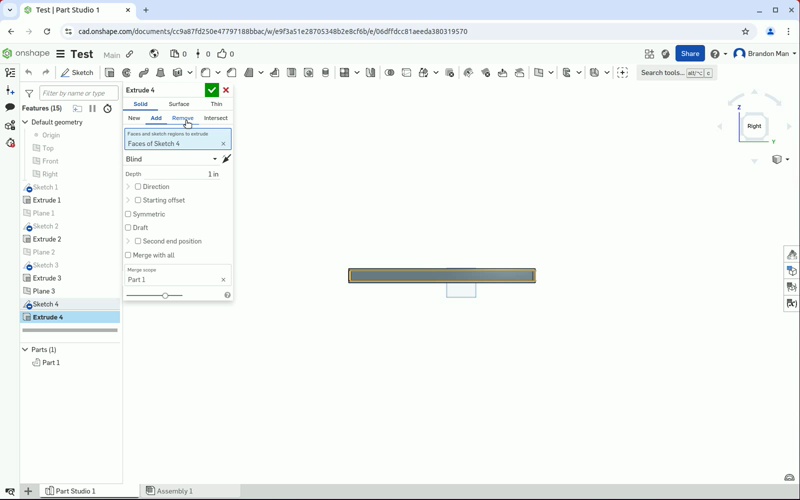
click(186, 120)
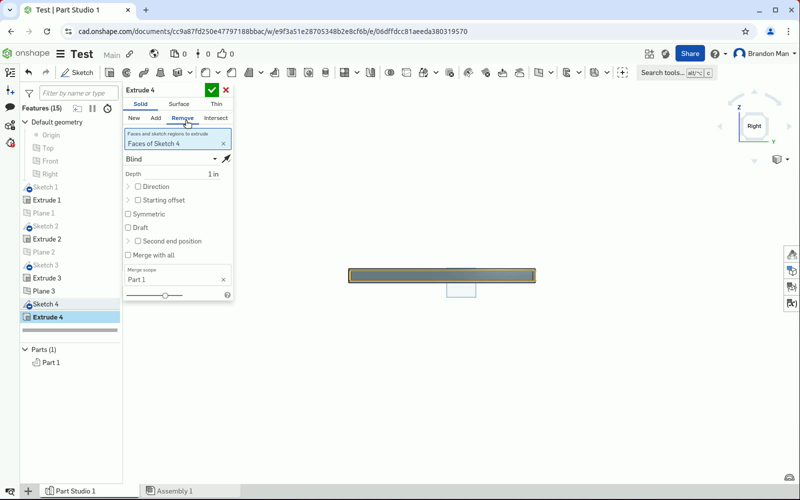
key(tab, 4)
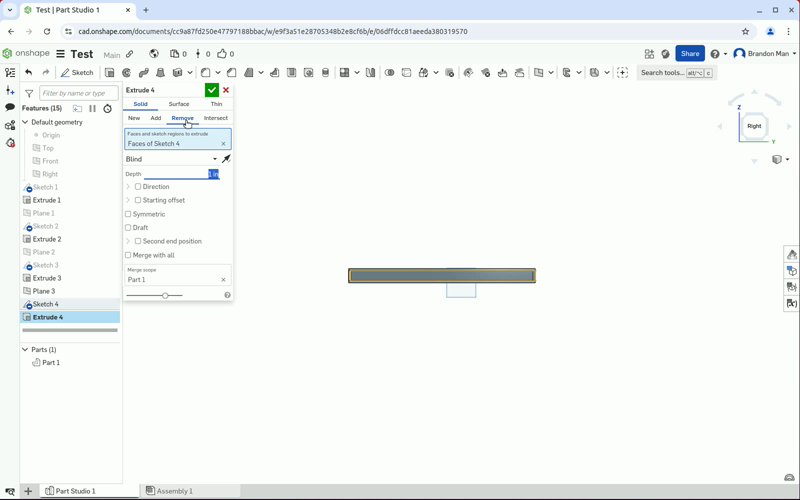
text(0.481)
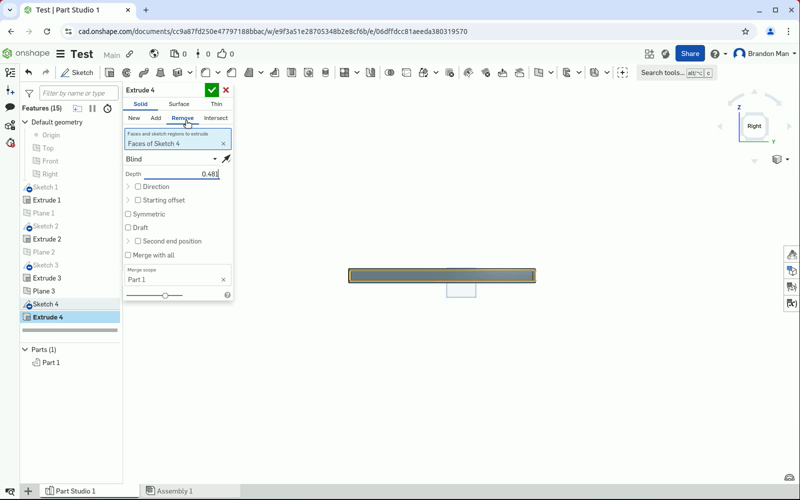
key(tab, 6)
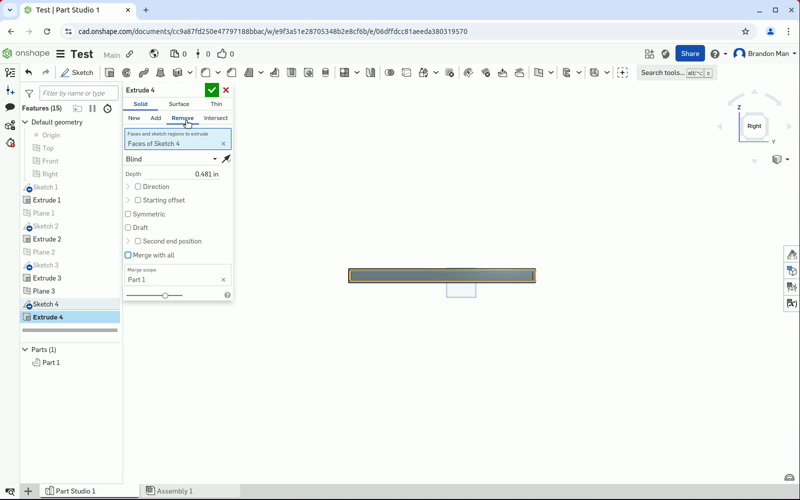
key(space)
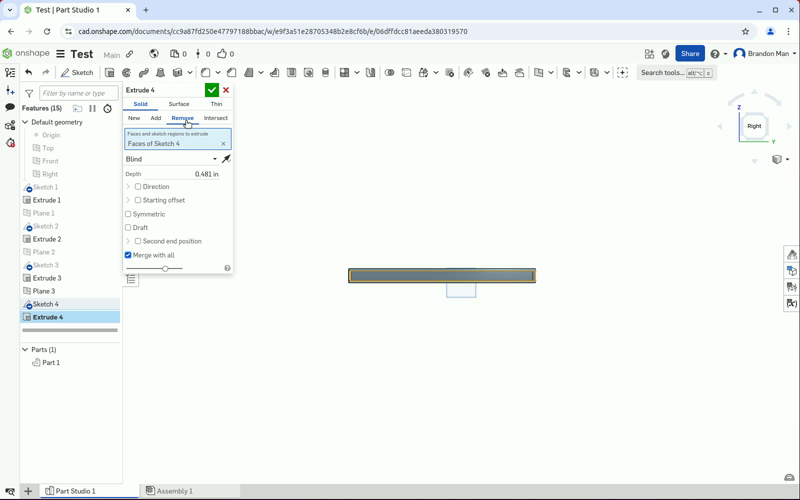
key(enter)
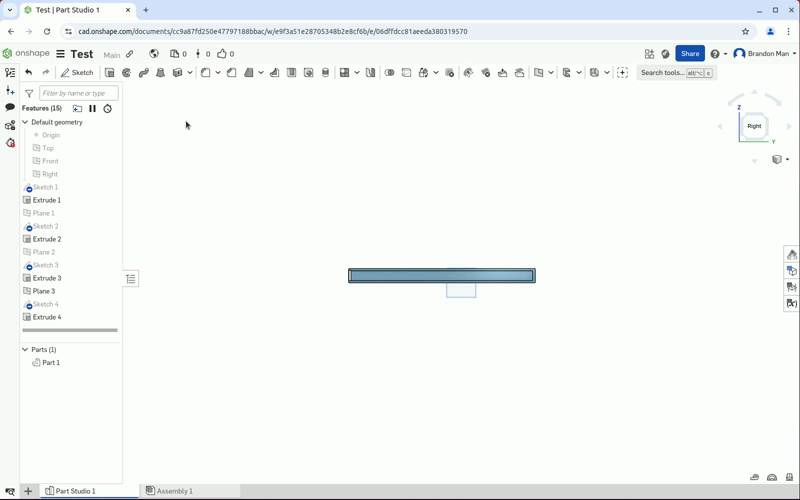
key(shift+h)
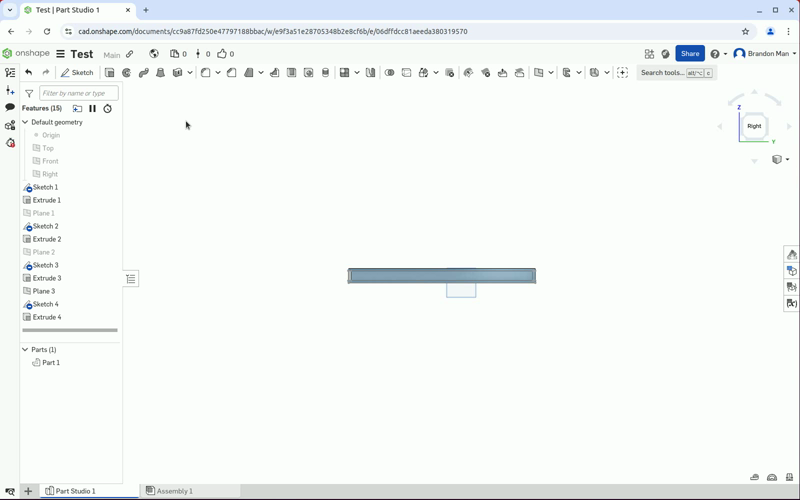
key(shift+h)
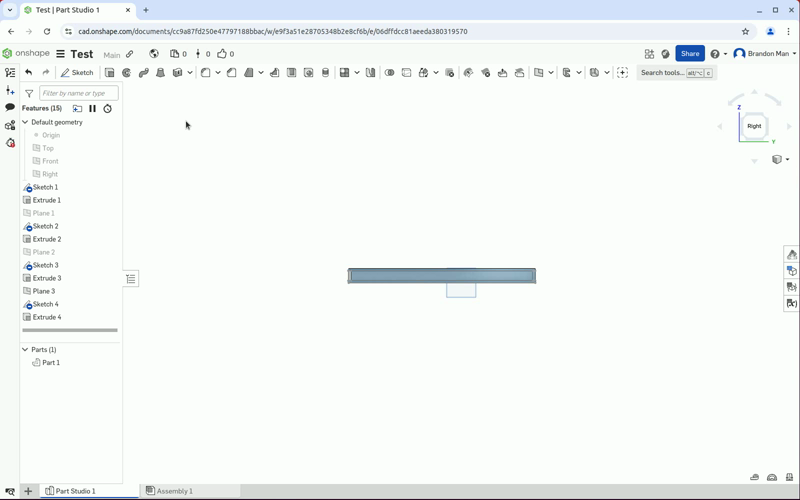
key(shift+7)
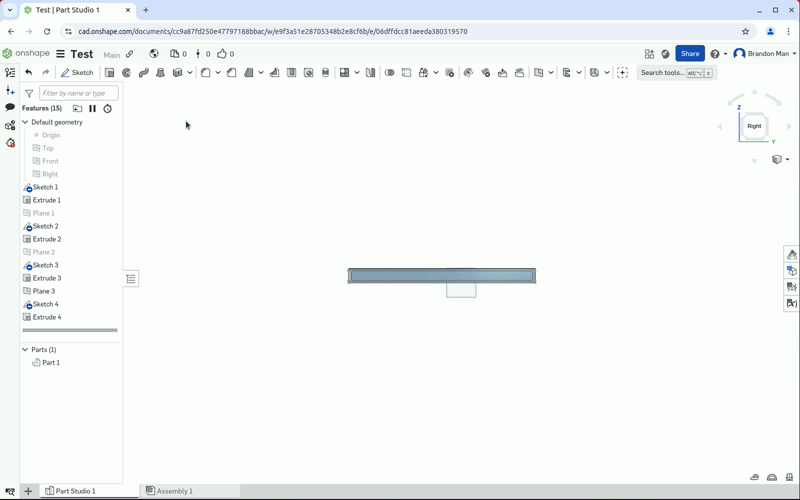
key(right, 2)
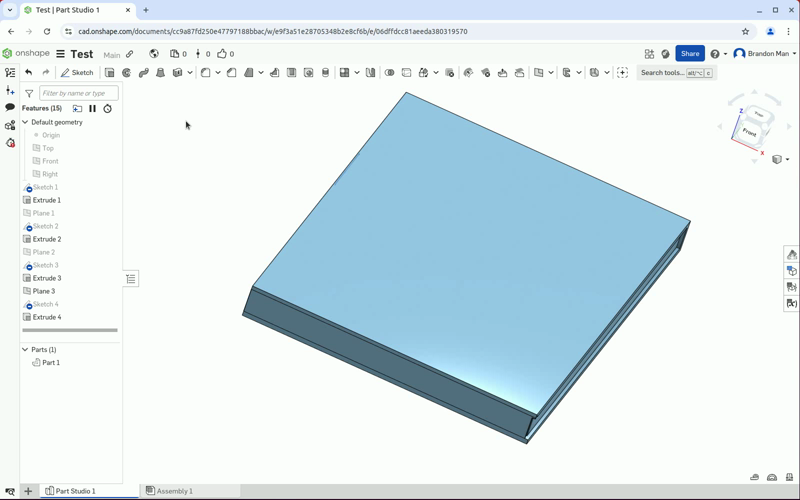
key(down, 2)
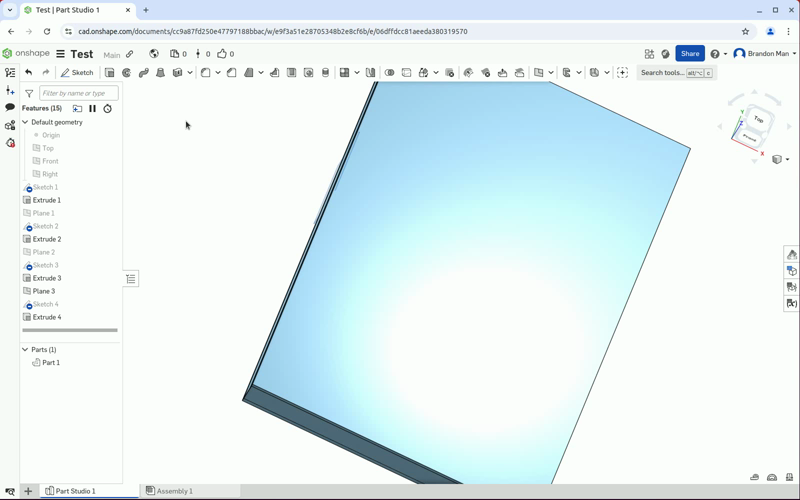
key(up, 2)
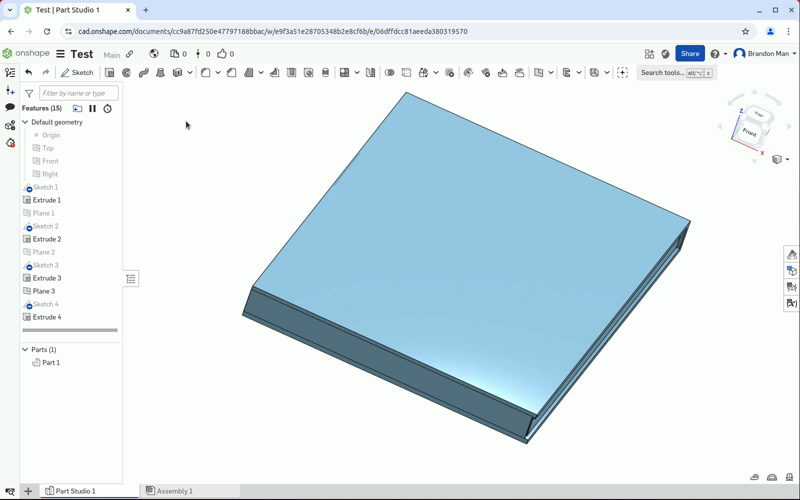
key(left, 2)
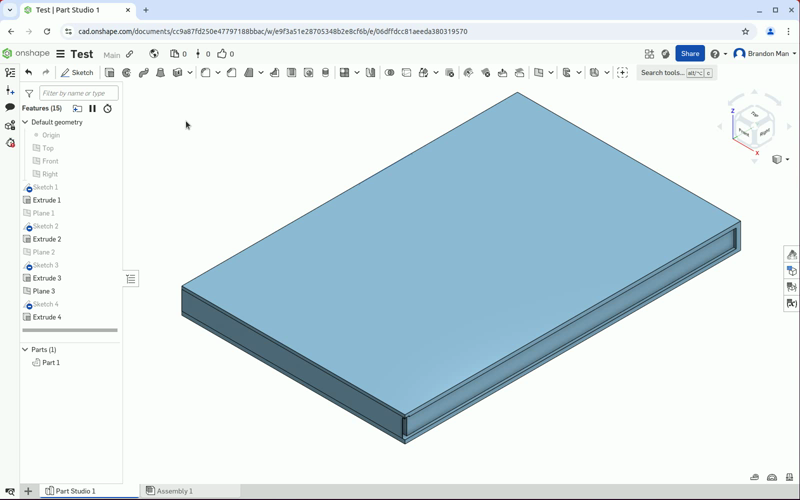
mouse_move(73, 189)
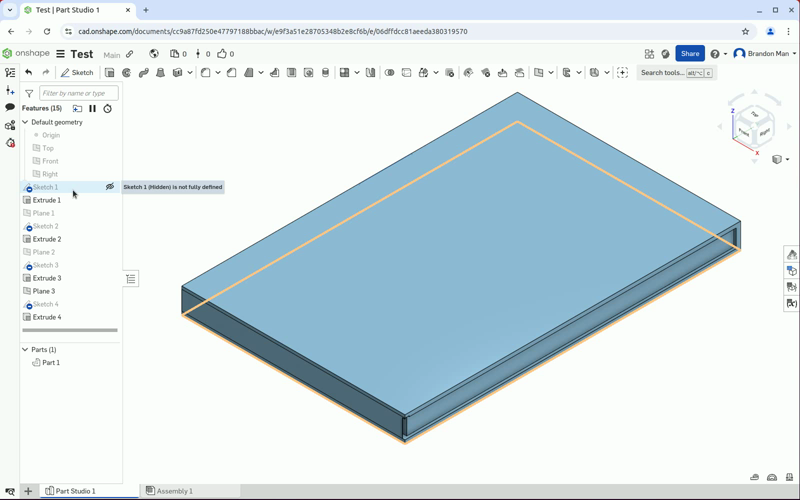
click(73, 189)